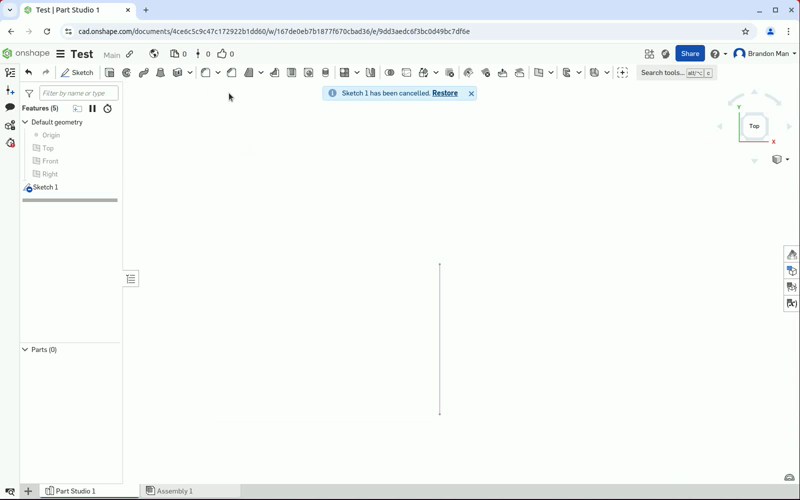
key(shift+h)
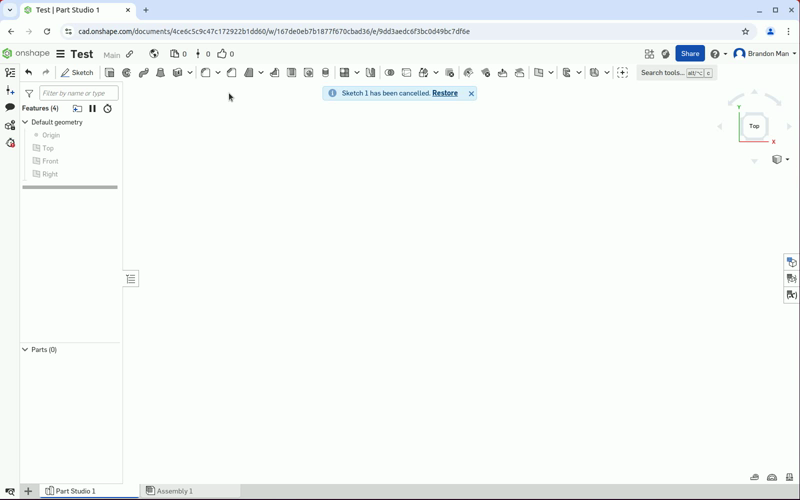
mouse_move(73, 352)
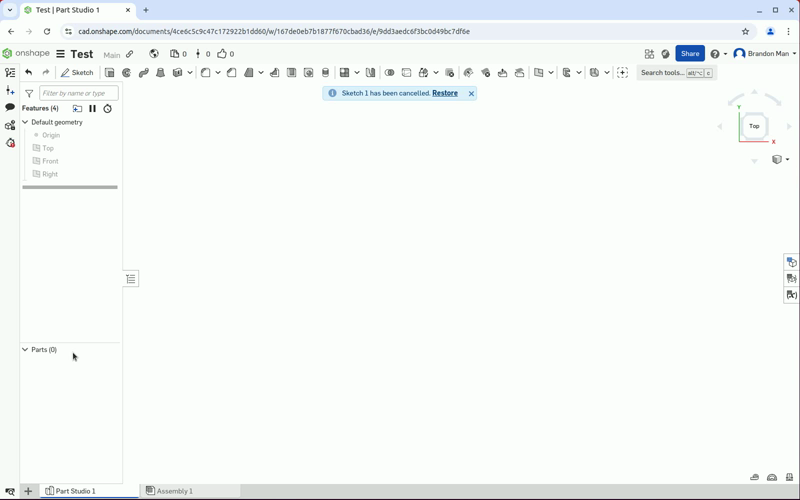
key(y)
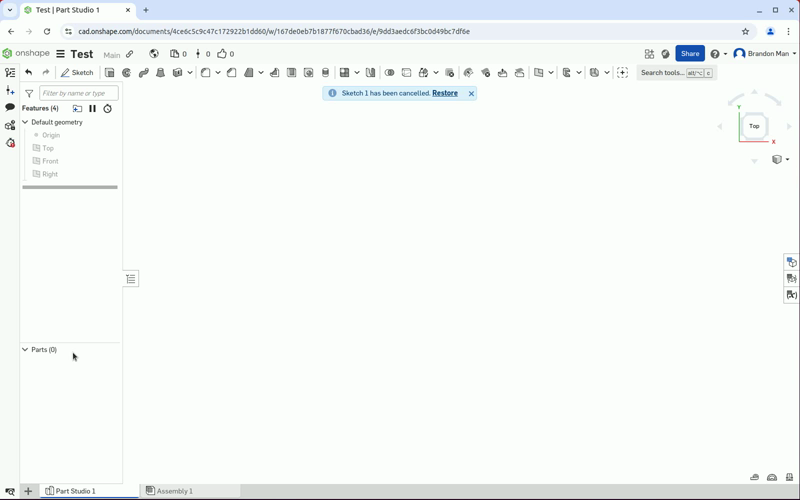
key(shift+p)
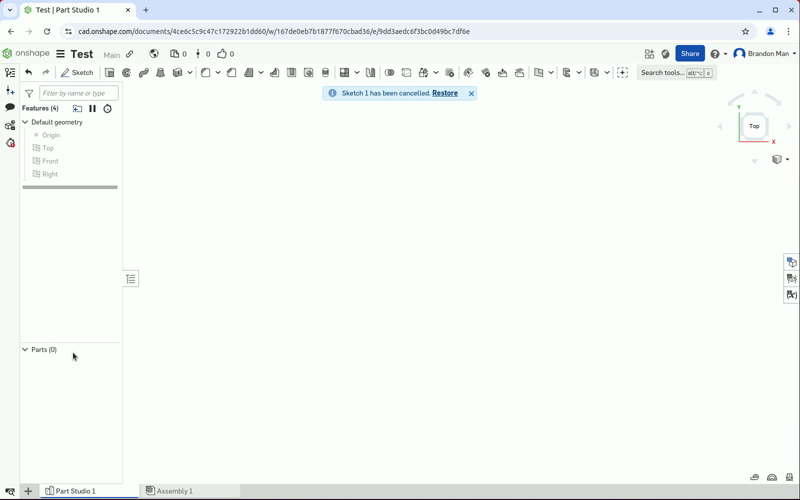
key(space)
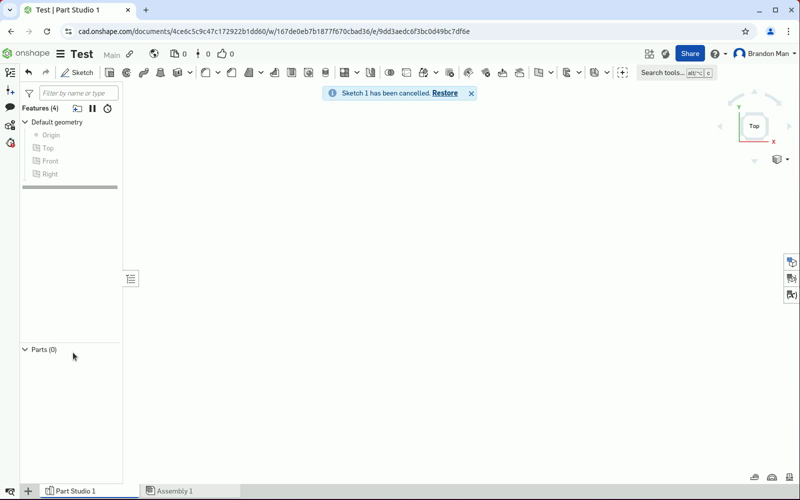
key_down(shift)
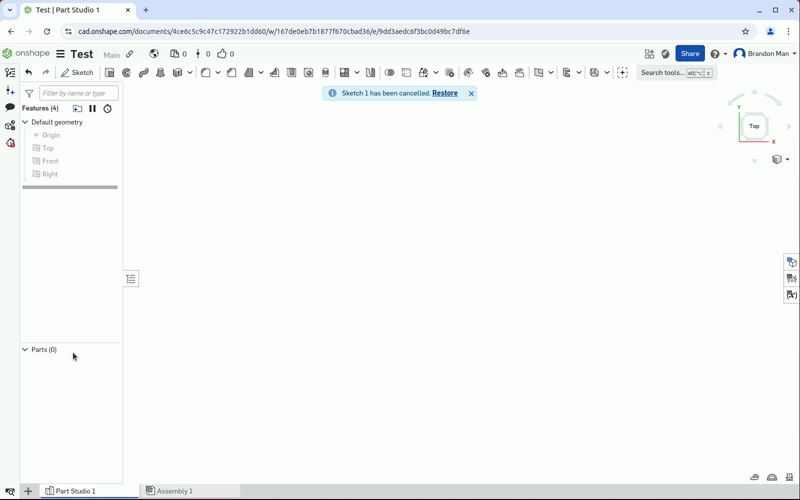
key(up)
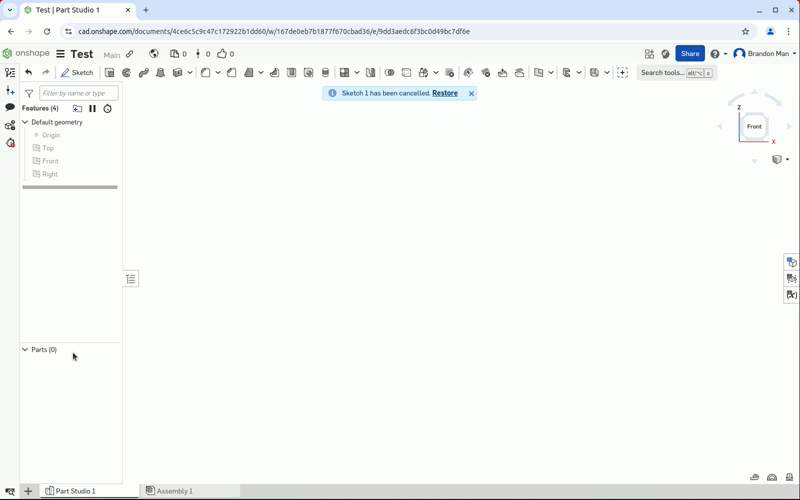
key_up(shift)
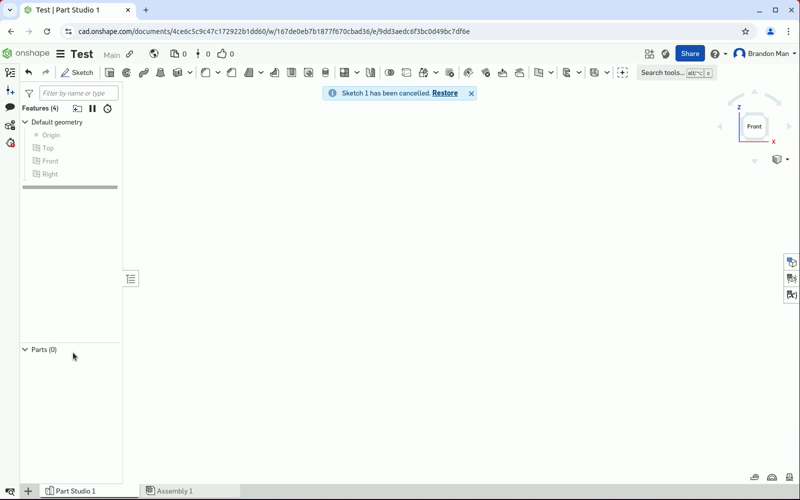
mouse_move(73, 352)
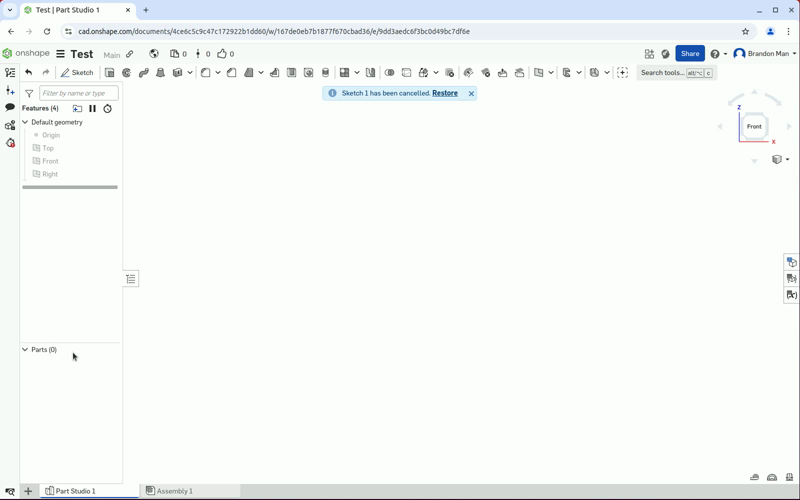
key(shift+y)
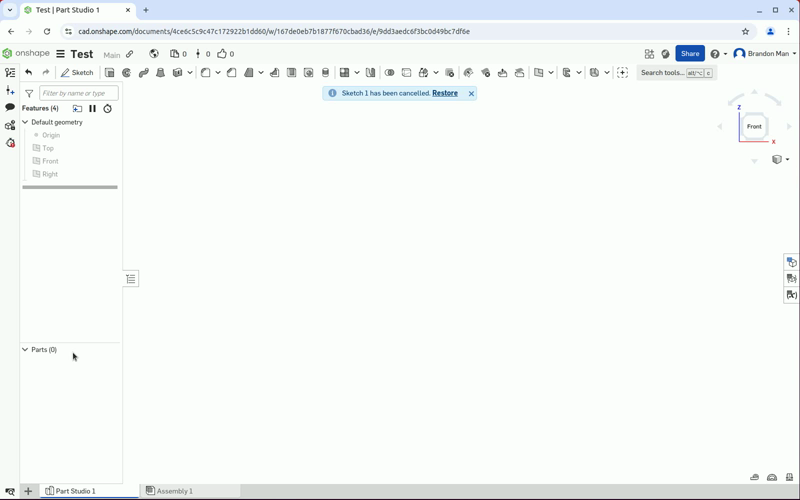
key(shift+s)
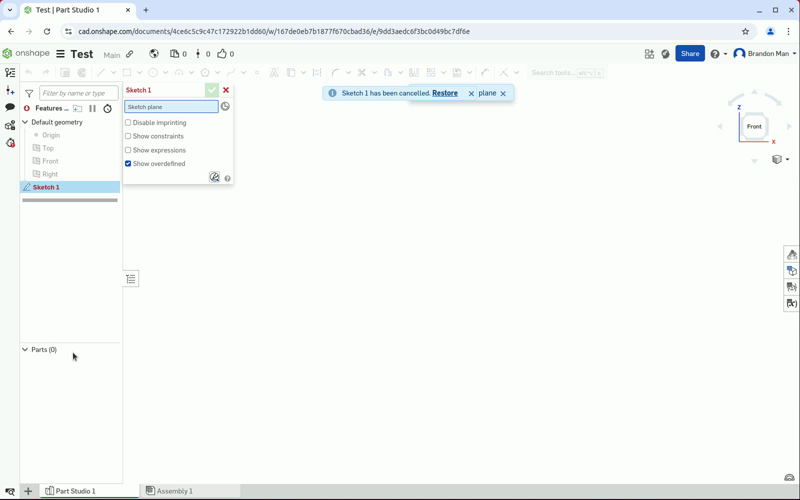
mouse_move(73, 163)
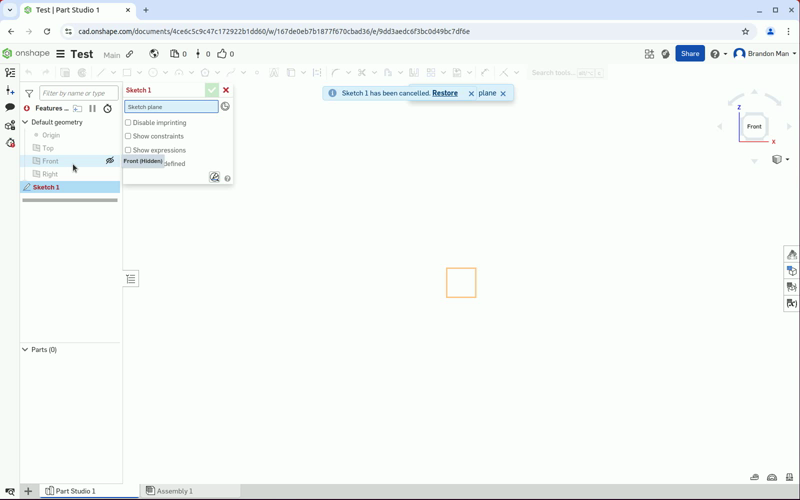
click(73, 163)
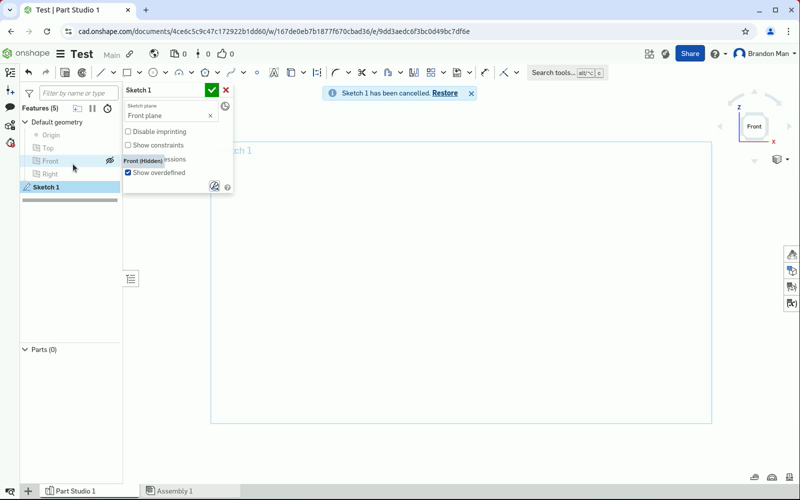
mouse_move(73, 352)
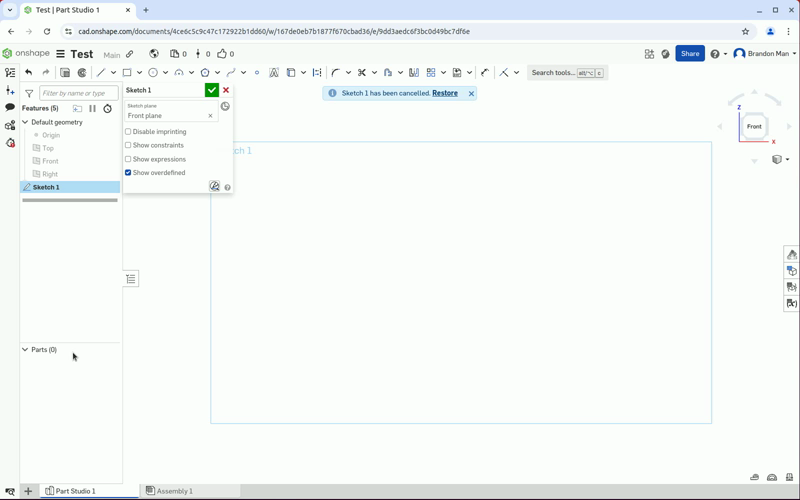
key(y)
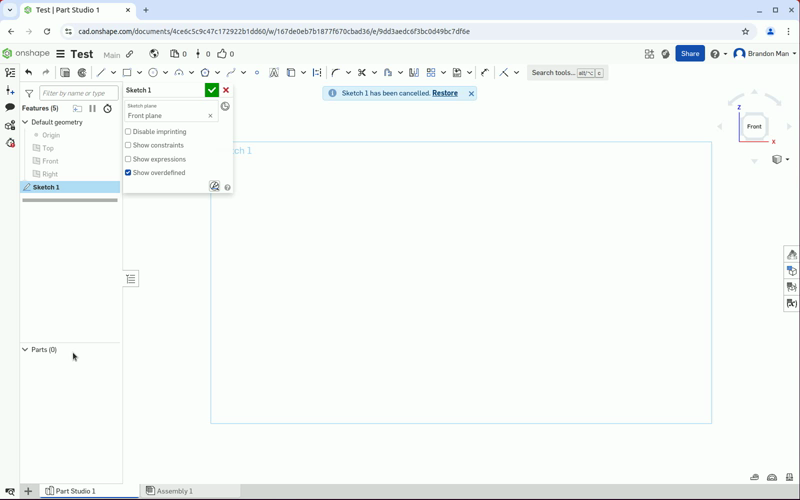
key(l)
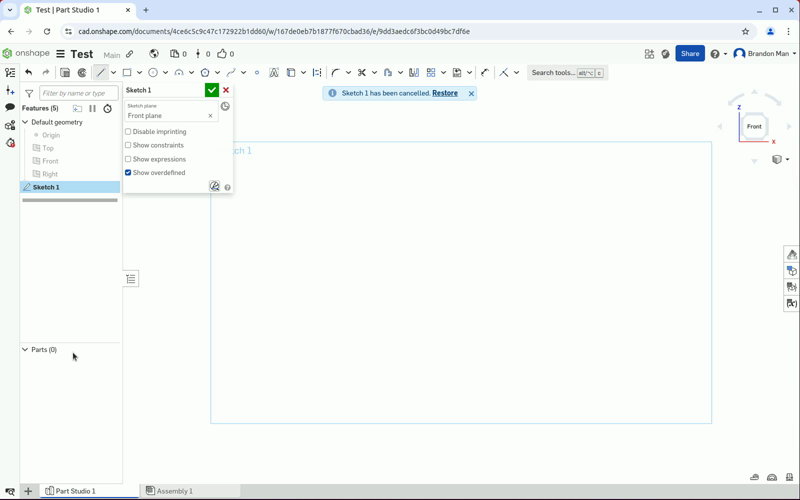
key_down(shift)
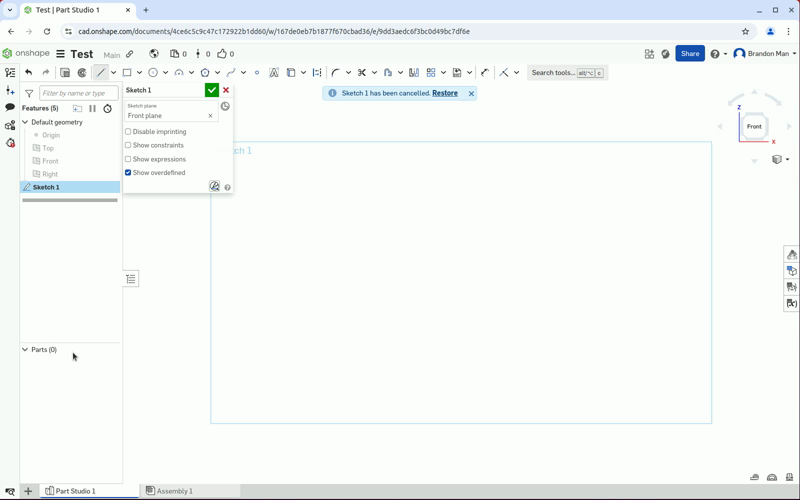
mouse_move(460, 282)
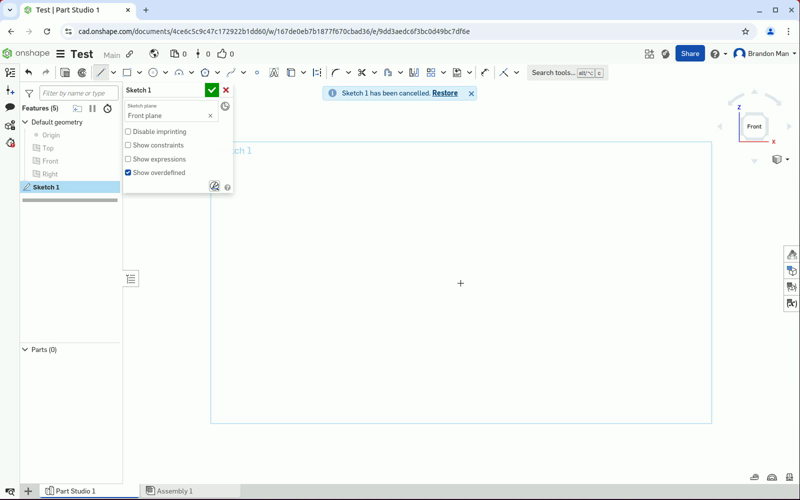
click(460, 282)
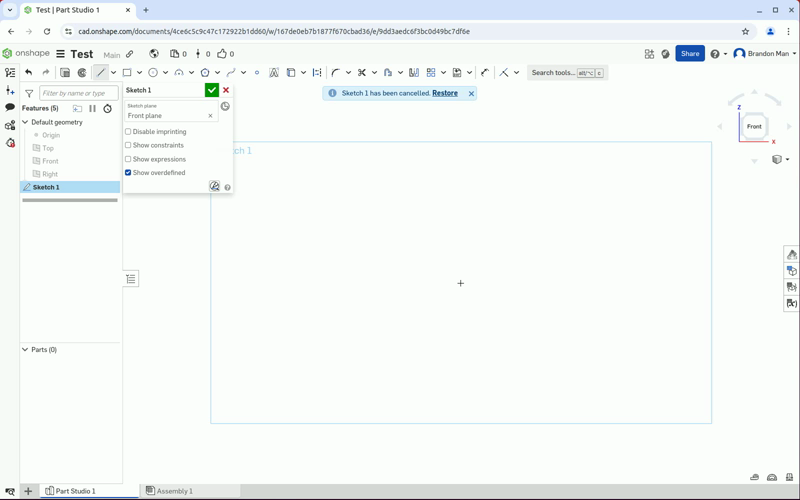
key_up(shift)
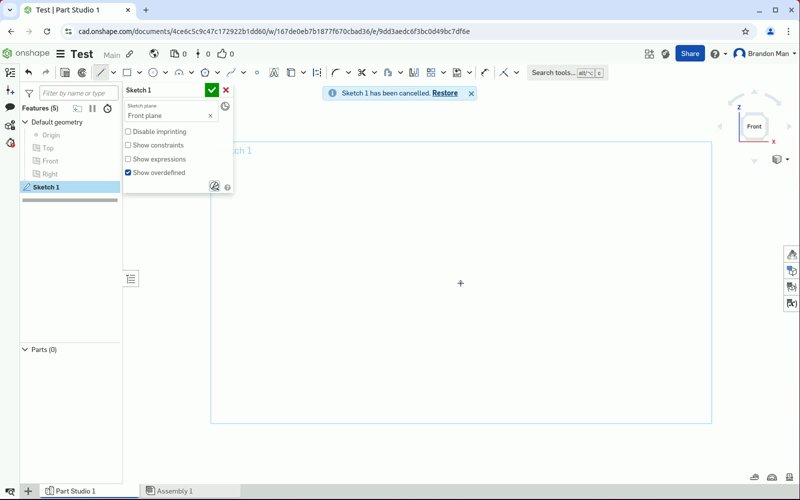
key_down(shift)
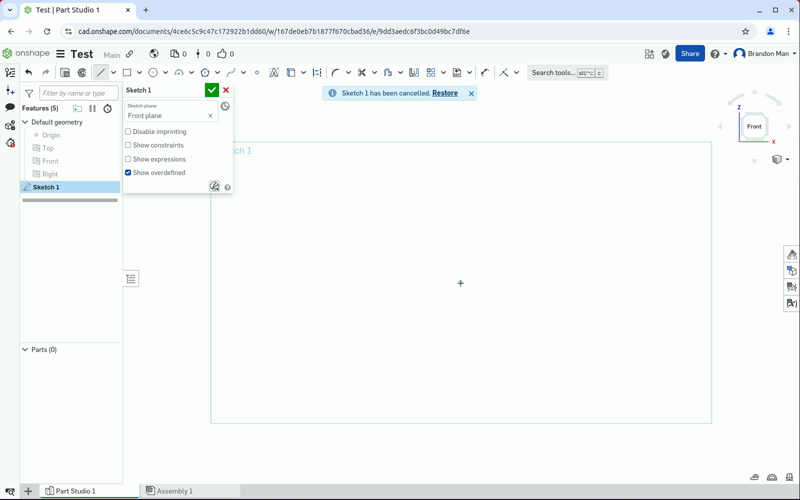
mouse_move(572, 282)
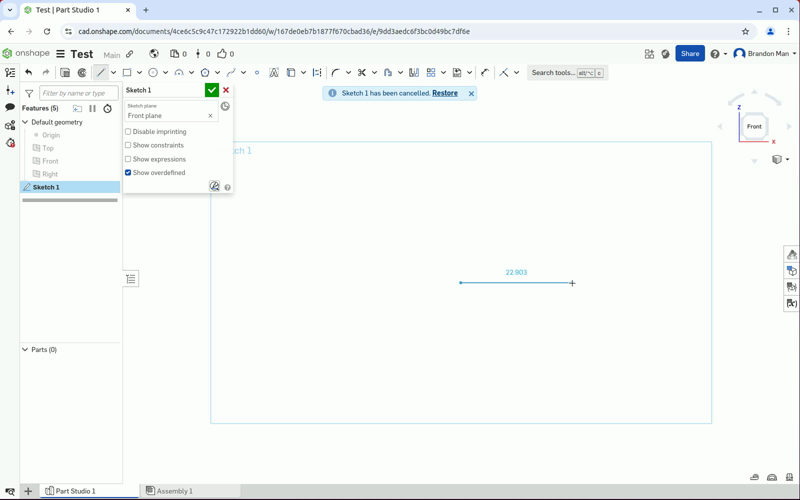
click(572, 282)
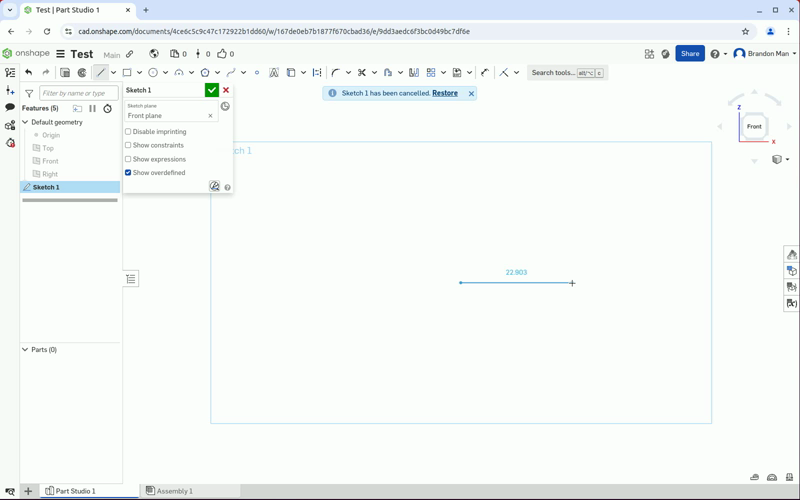
key_up(shift)
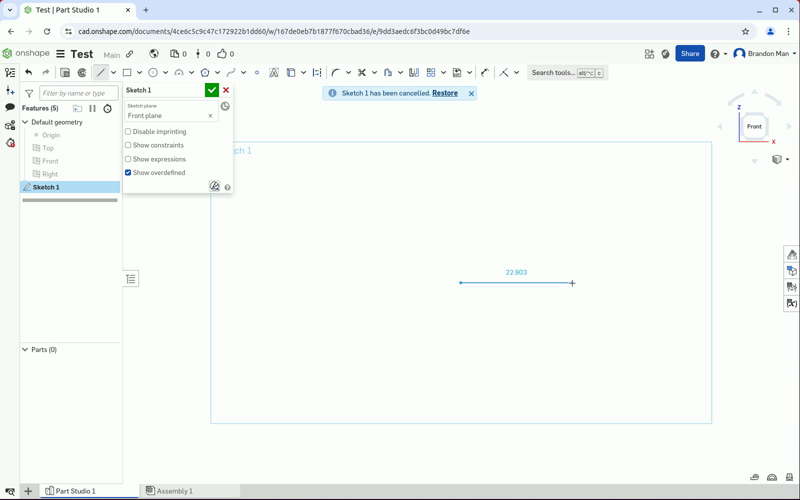
key_down(shift)
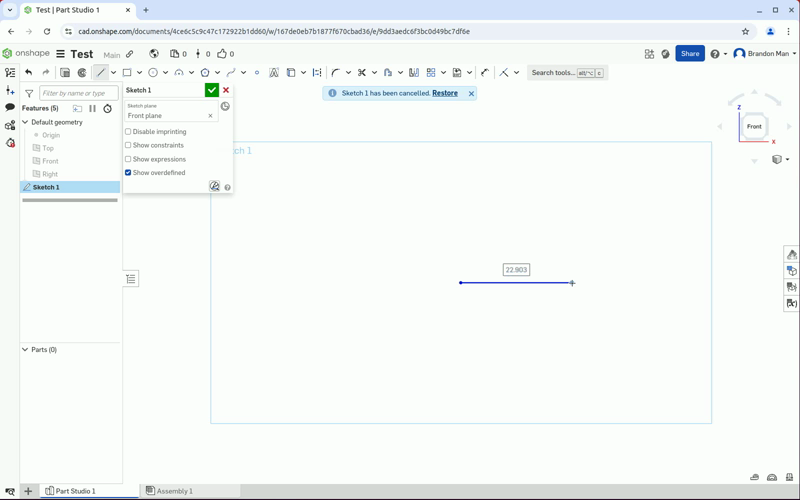
mouse_move(589, 282)
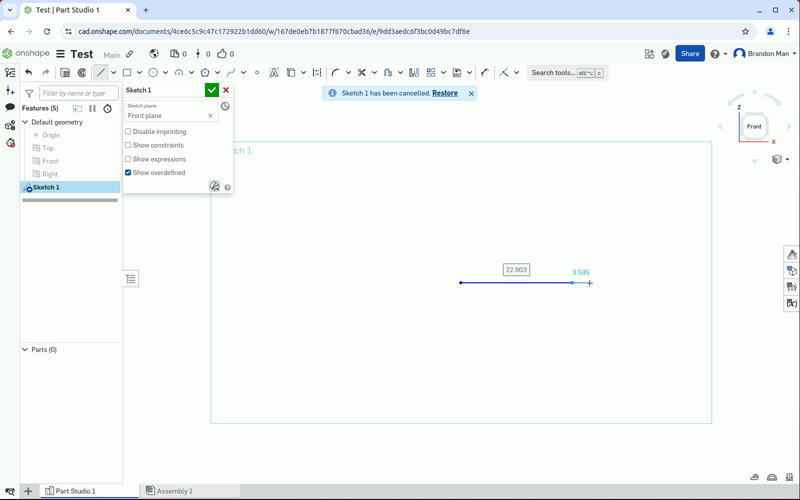
mouse_move(572, 264)
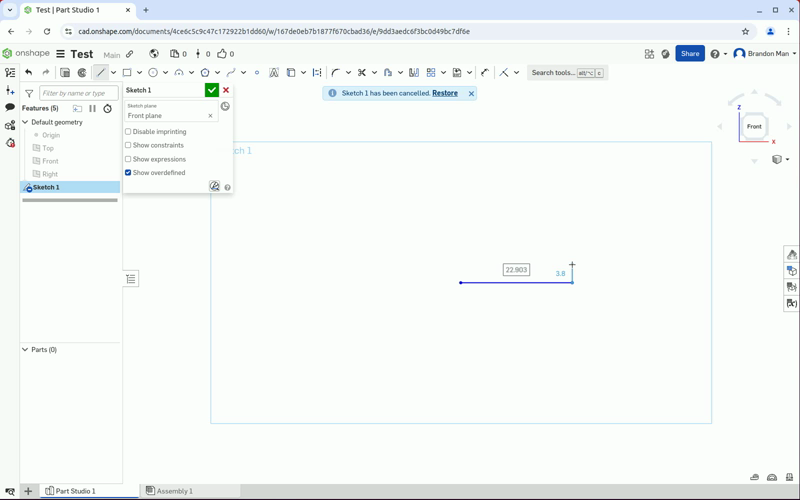
click(572, 264)
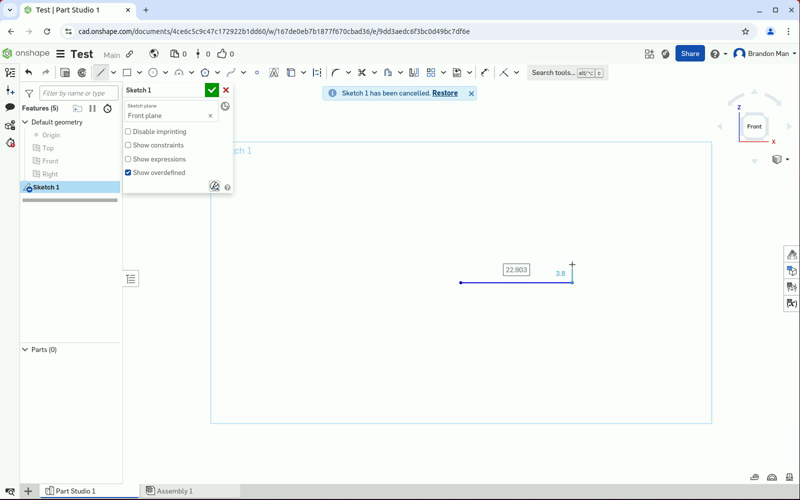
key_up(shift)
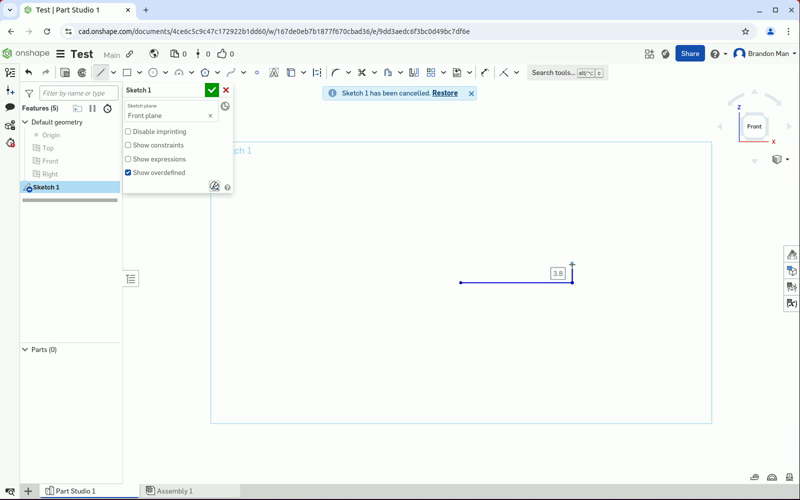
key_down(shift)
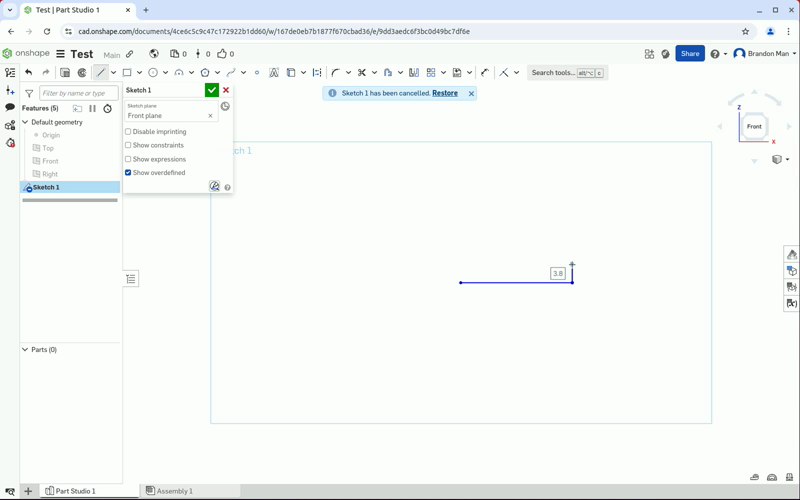
mouse_move(460, 264)
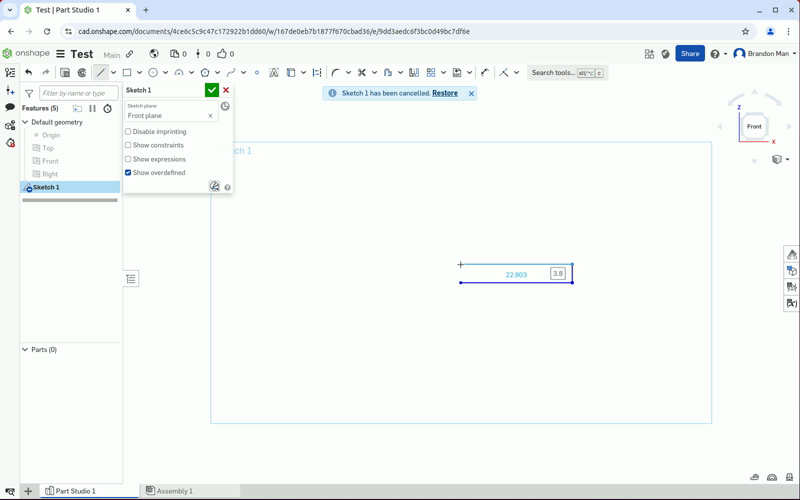
click(460, 264)
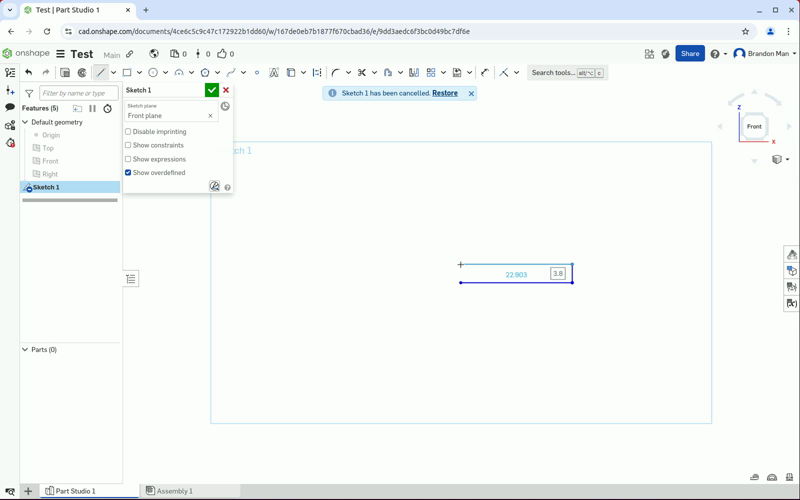
key_up(shift)
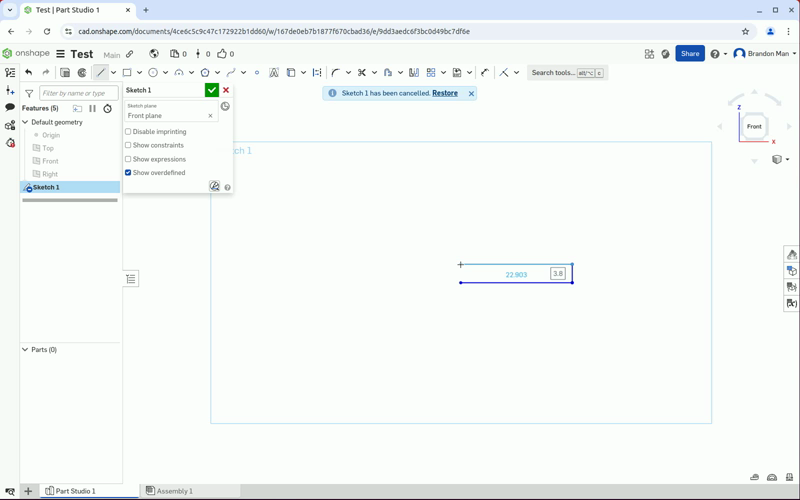
mouse_move(490, 264)
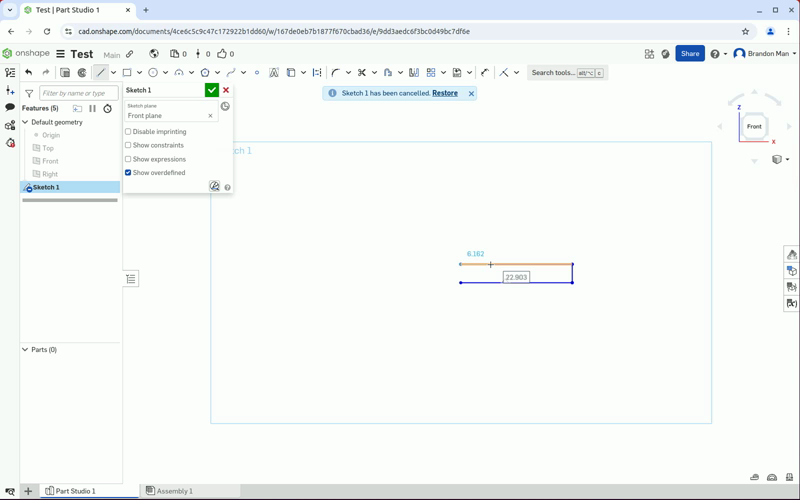
key_down(shift)
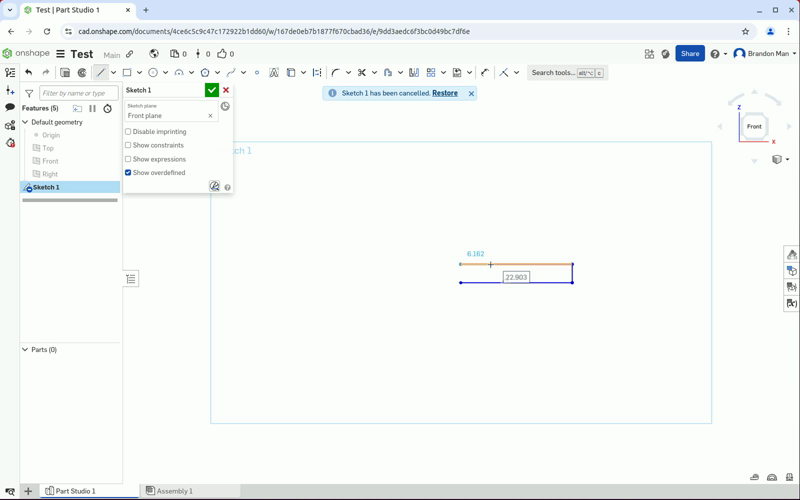
mouse_move(460, 282)
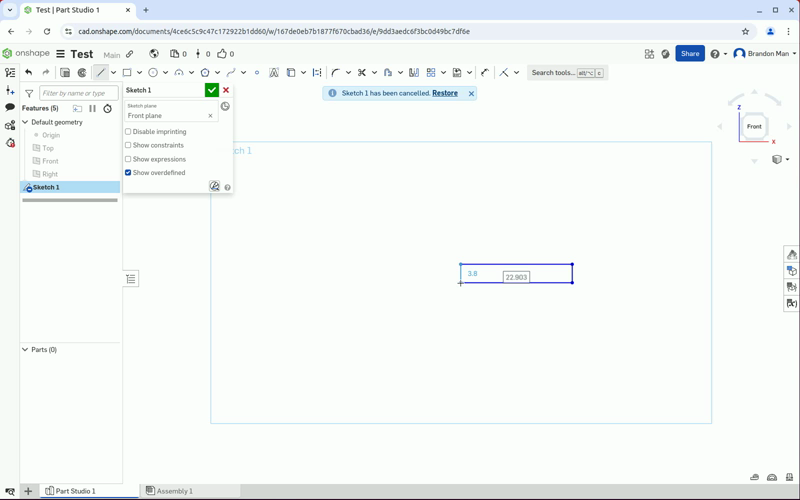
key_up(shift)
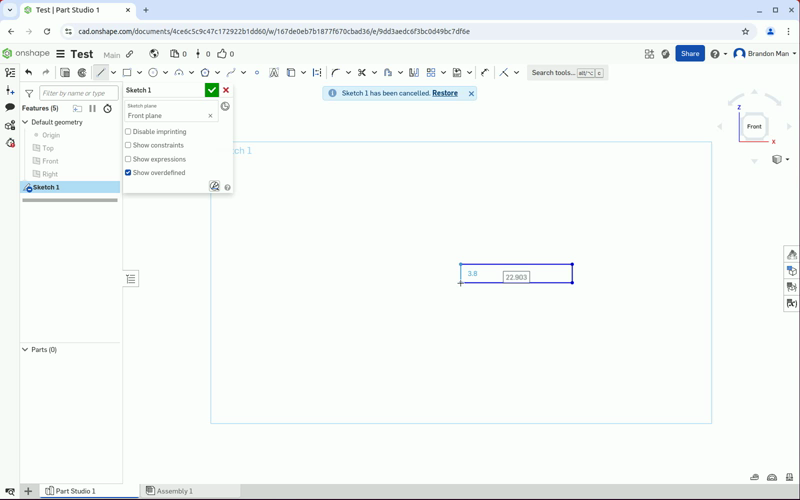
click(460, 282)
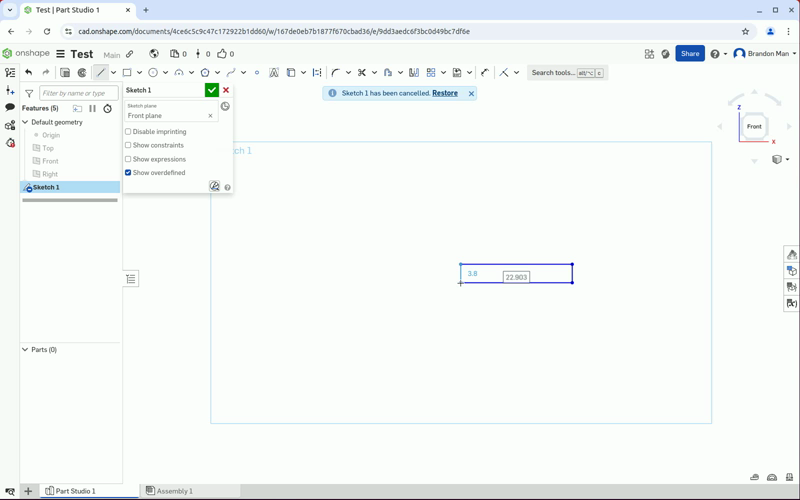
key(esc)
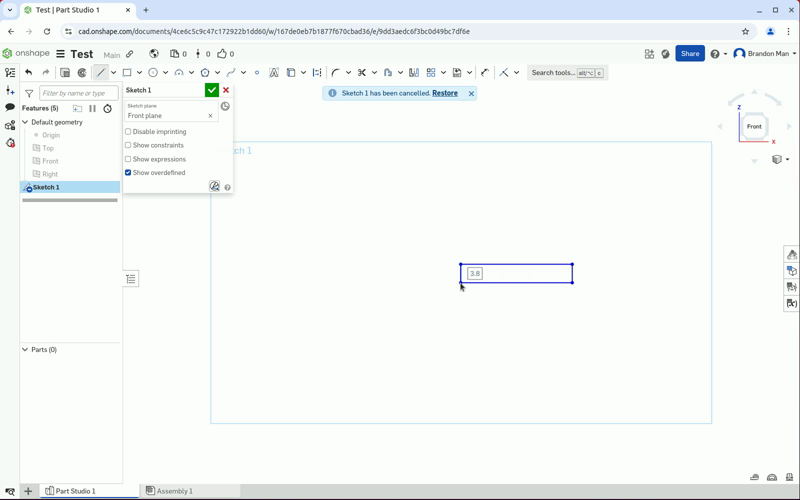
mouse_move(569, 277)
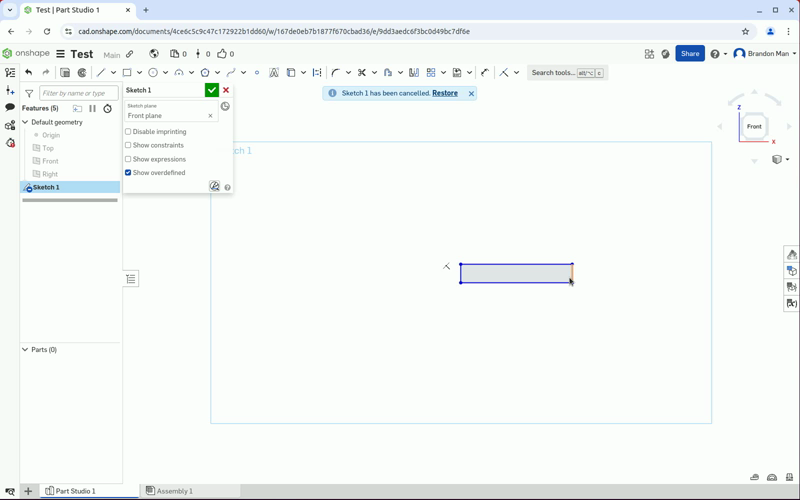
click(569, 277)
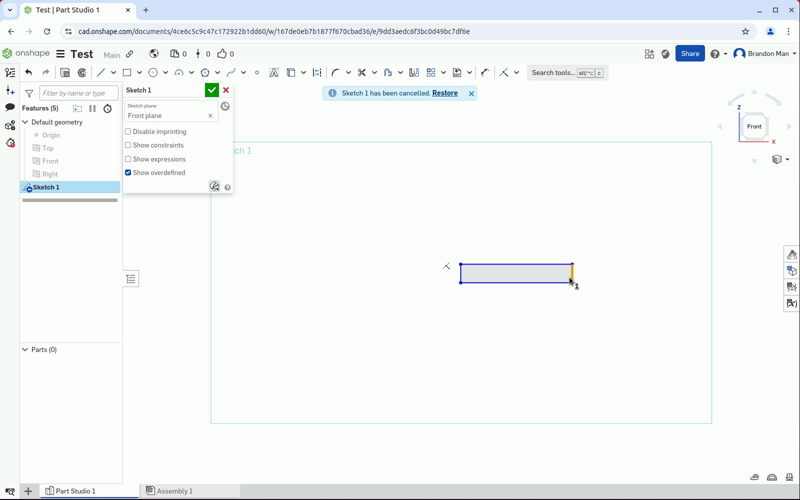
mouse_move(73, 352)
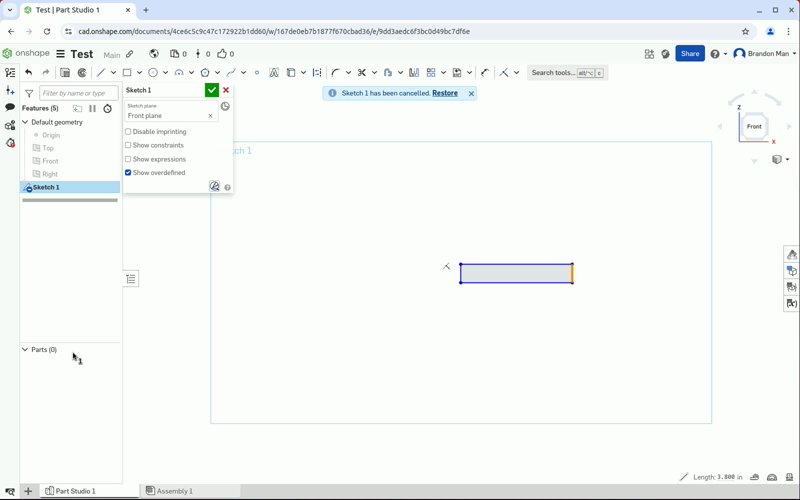
key(shift+y)
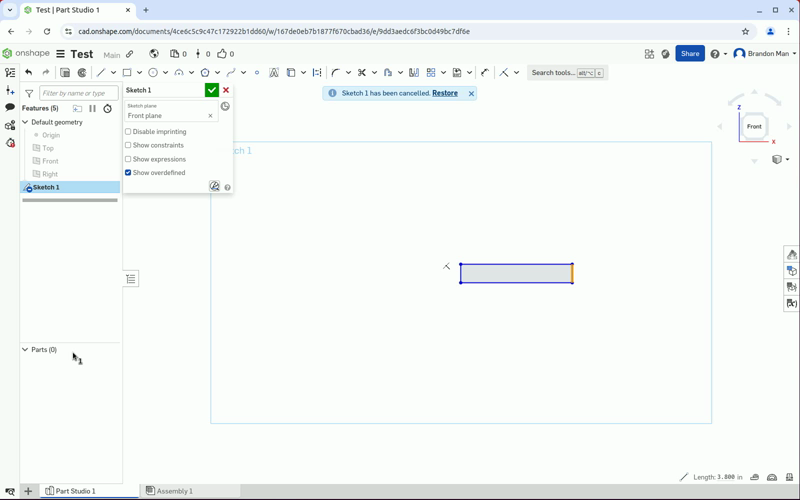
key(shift+e)
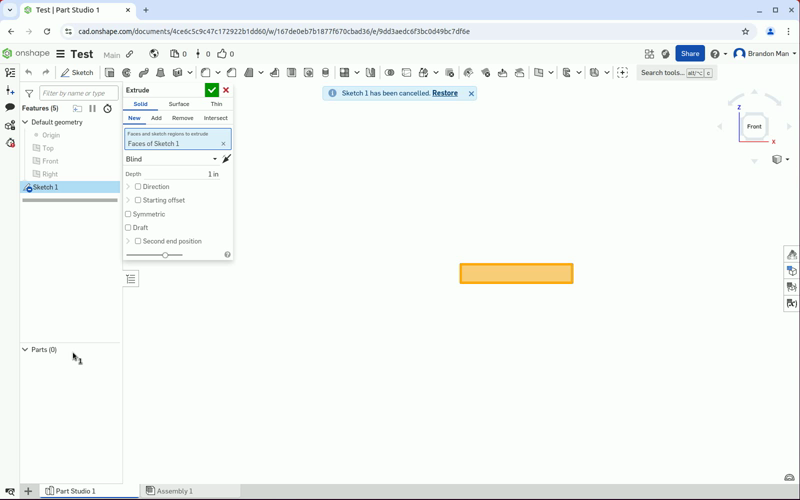
mouse_move(143, 106)
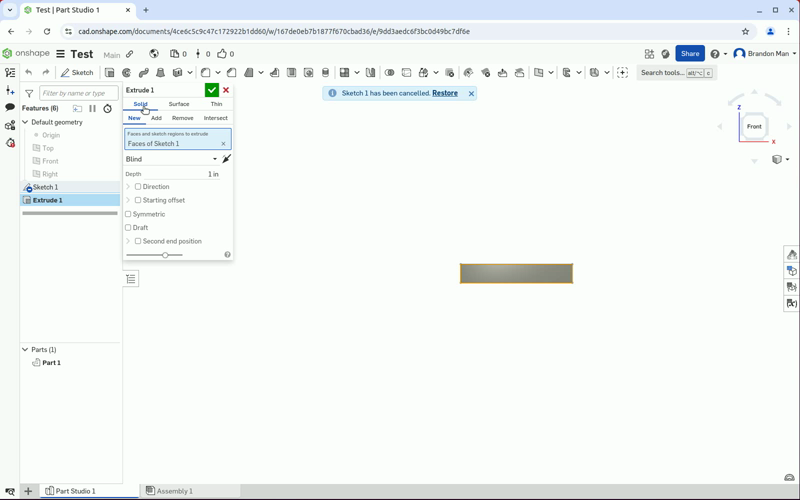
click(143, 106)
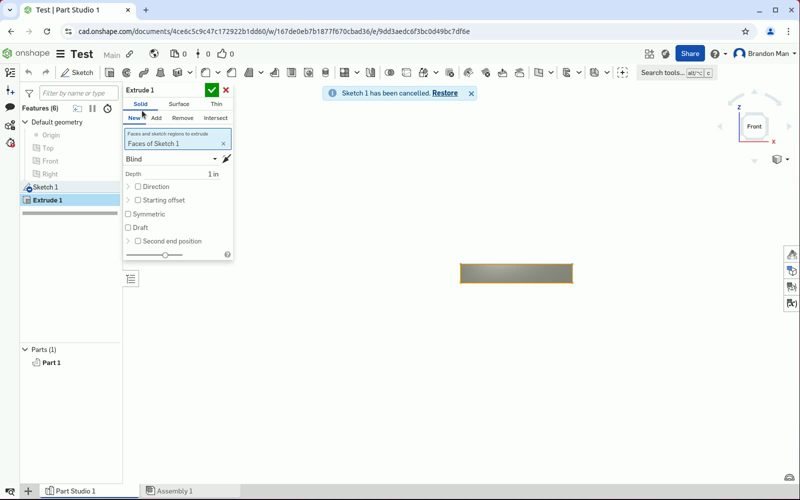
mouse_move(137, 120)
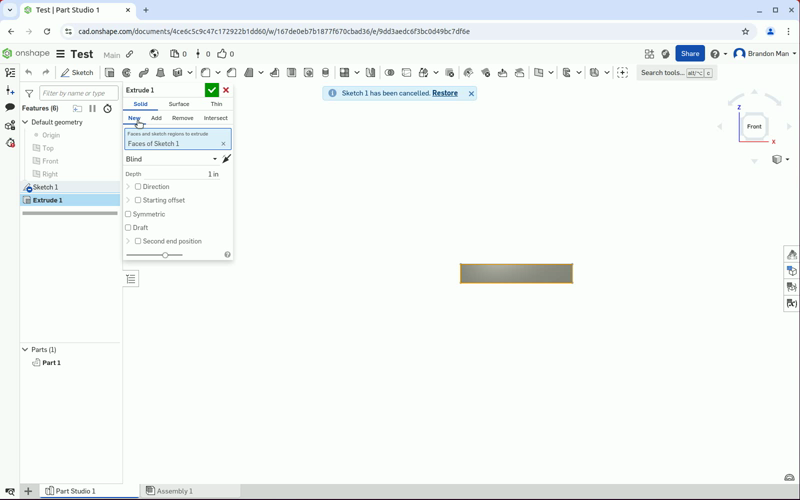
click(137, 120)
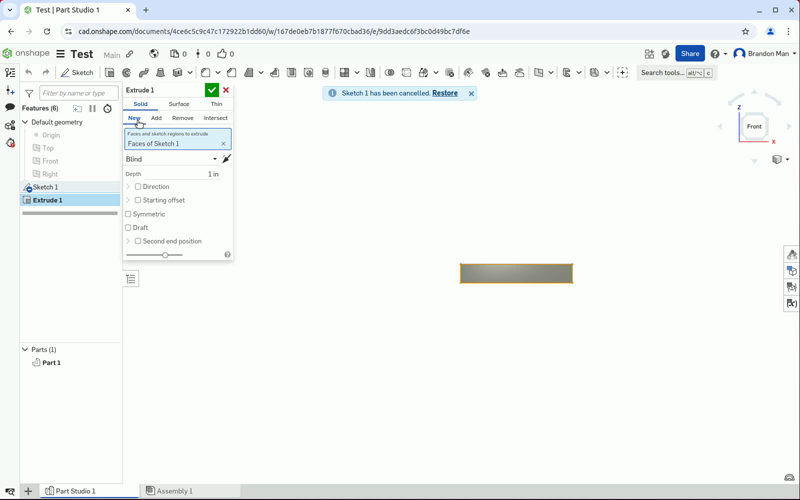
key(tab, 4)
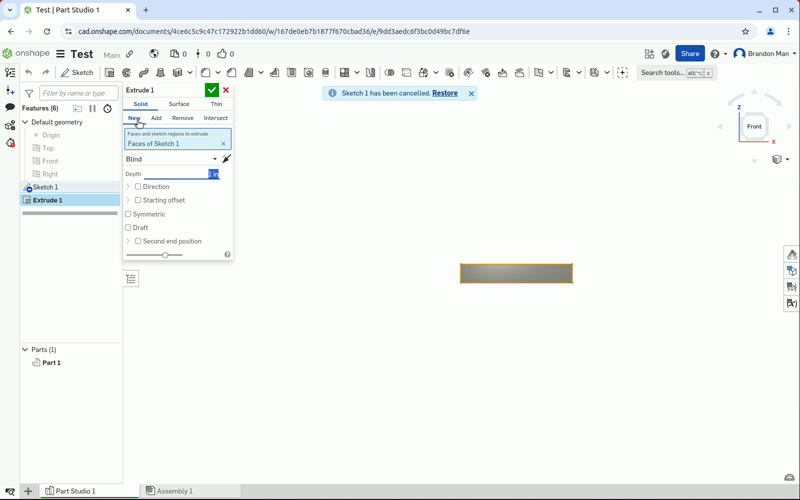
text(1.685)
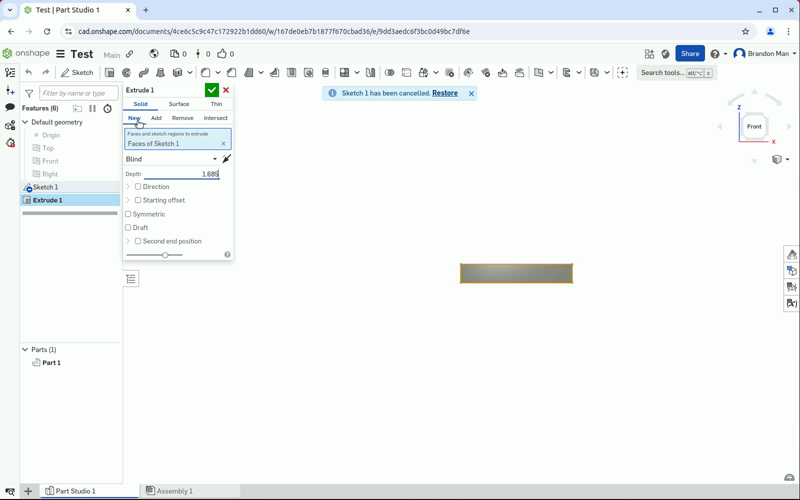
key(enter)
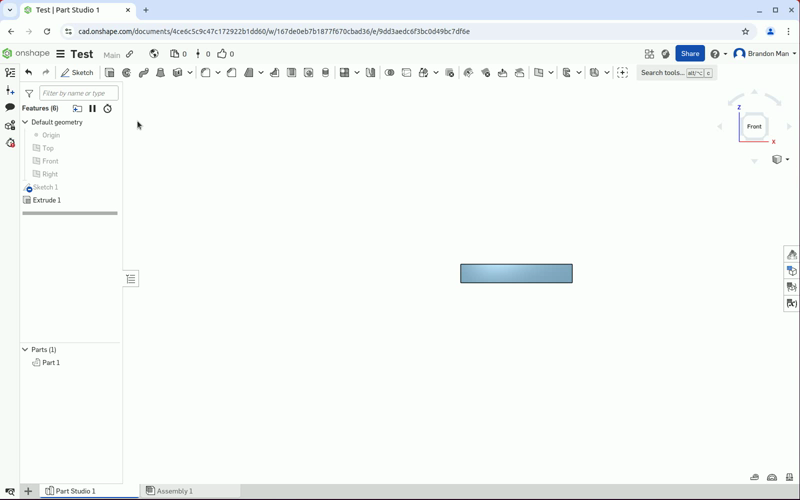
key(shift+h)
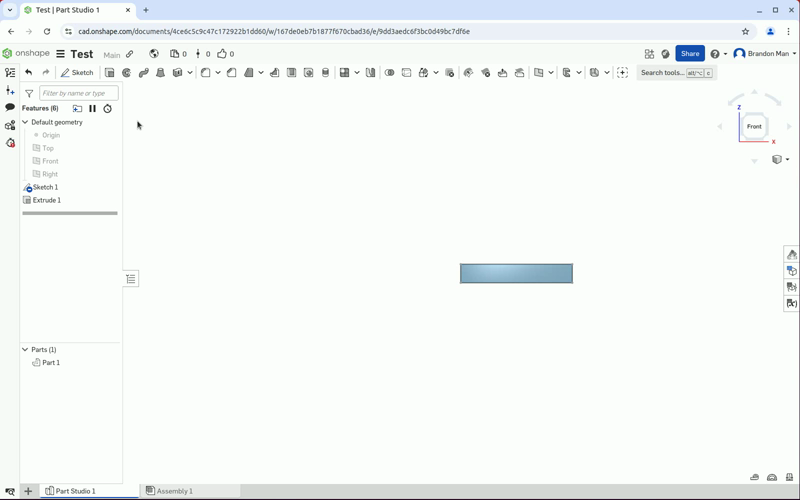
key(shift+h)
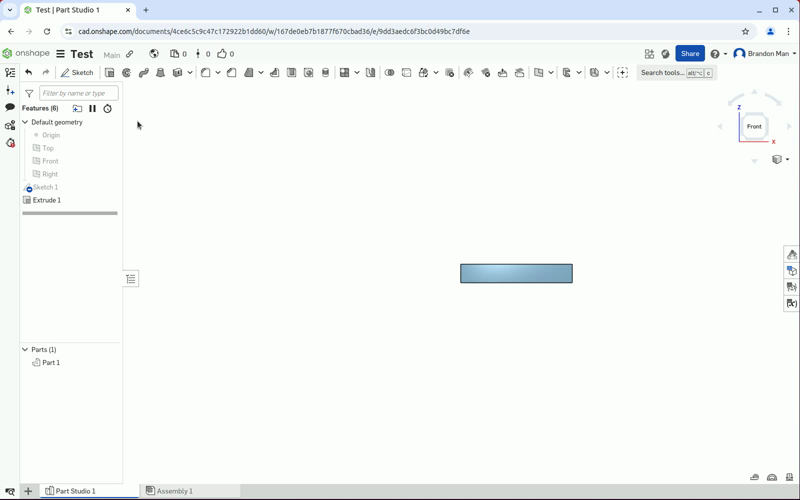
mouse_move(73, 189)
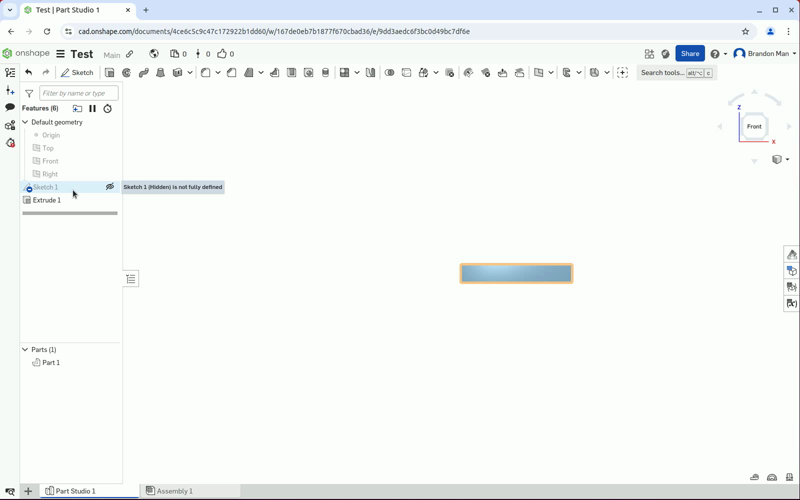
click(73, 189)
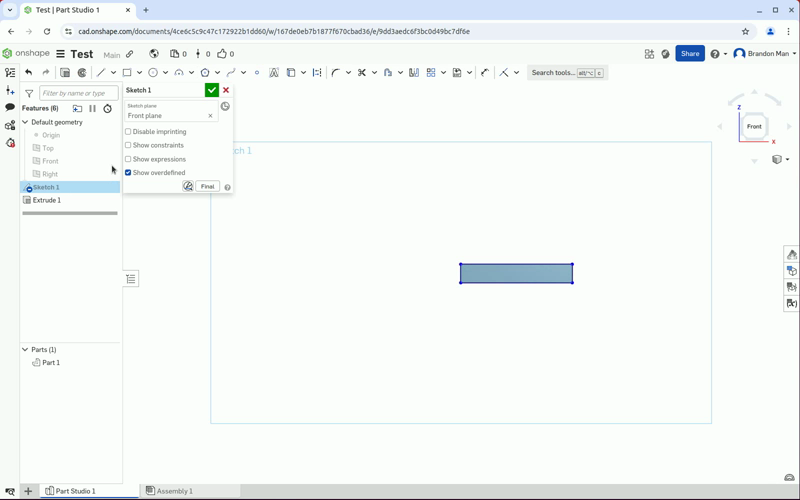
mouse_move(229, 92)
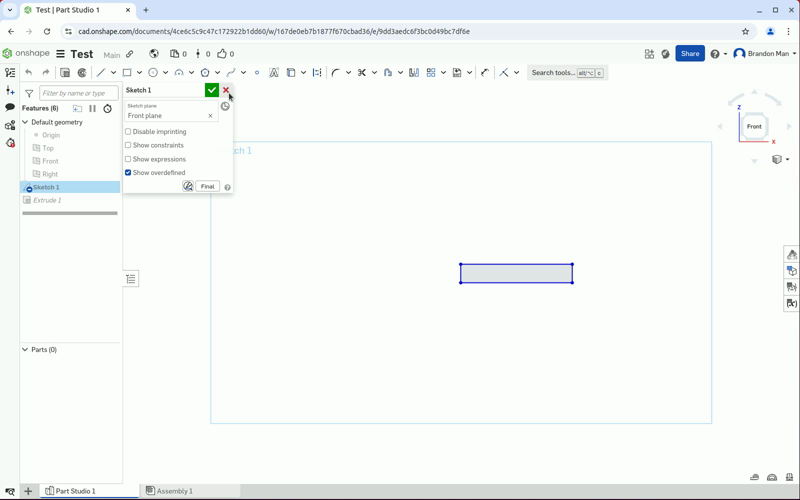
click(229, 92)
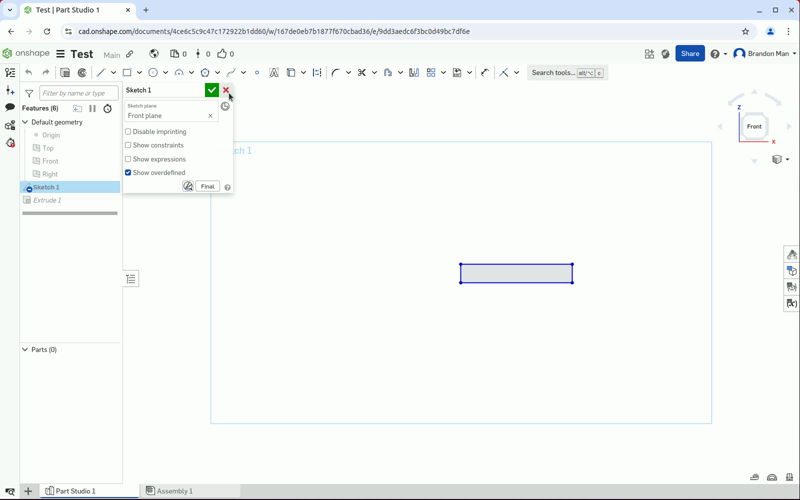
key(shift+s)
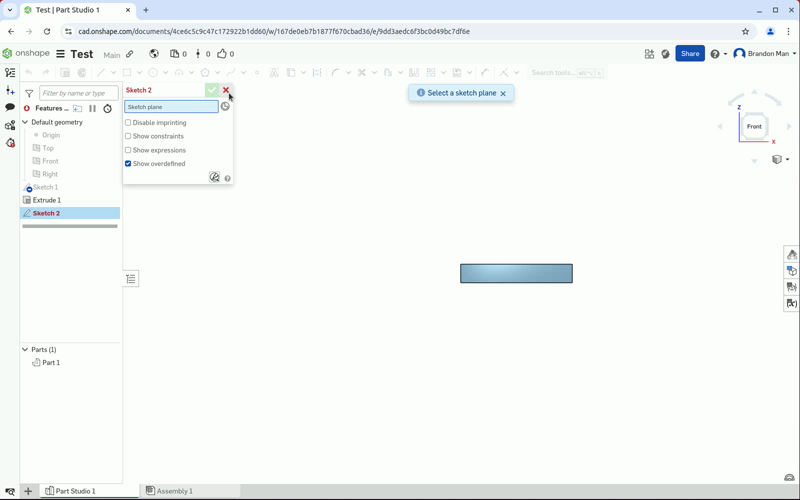
mouse_move(73, 163)
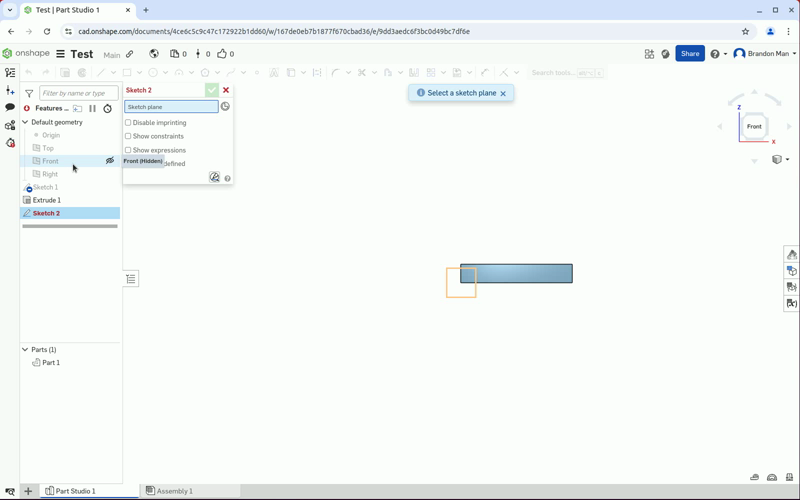
click(73, 163)
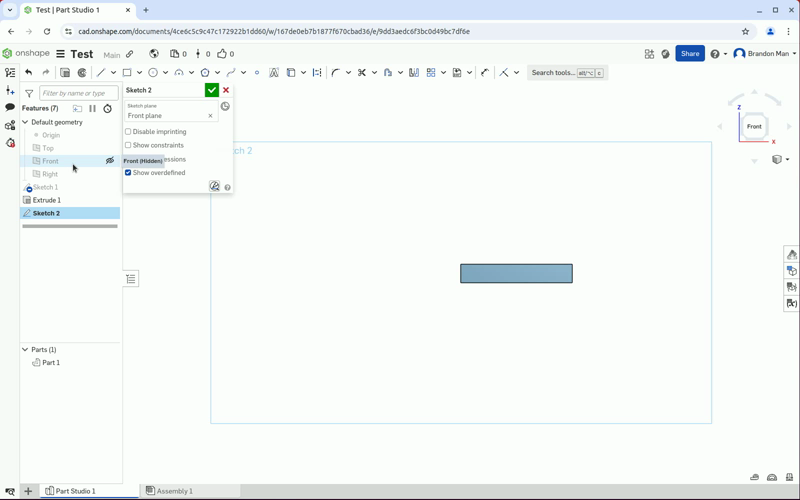
mouse_move(73, 352)
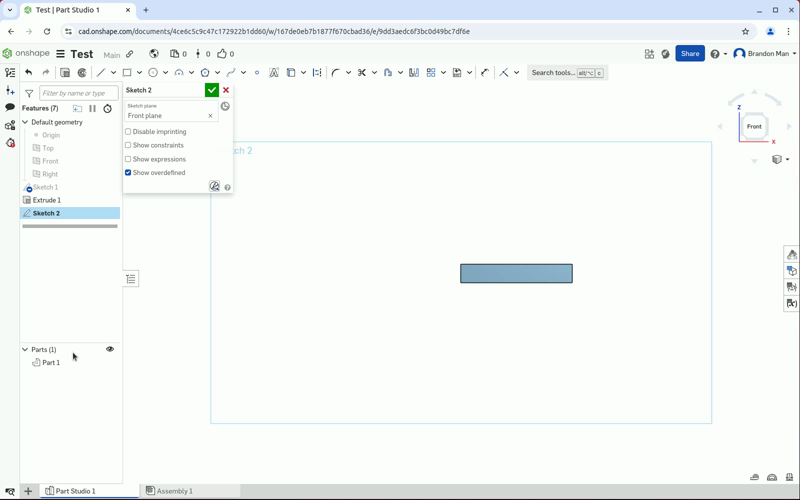
key(y)
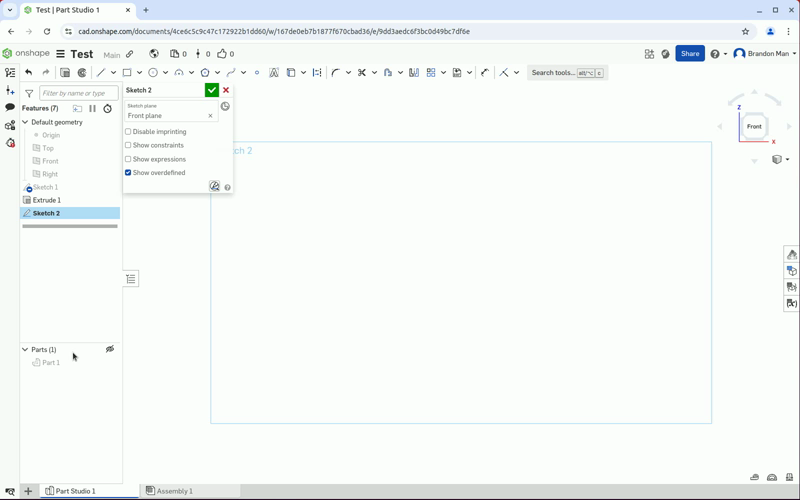
key(c)
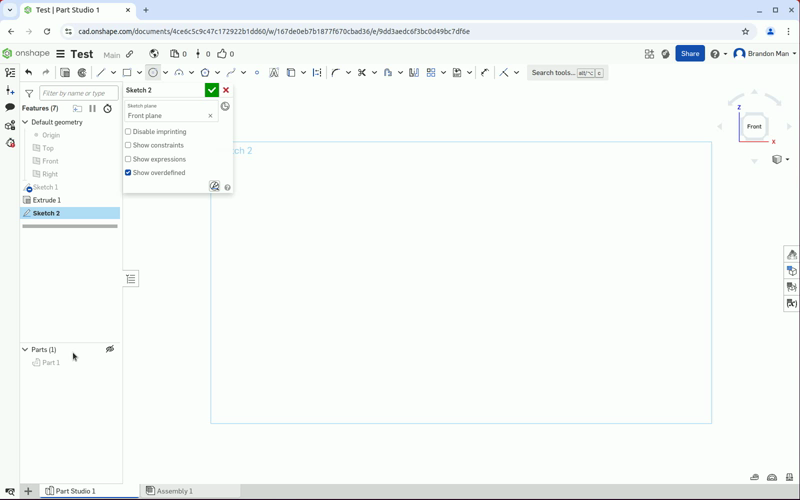
key_down(shift)
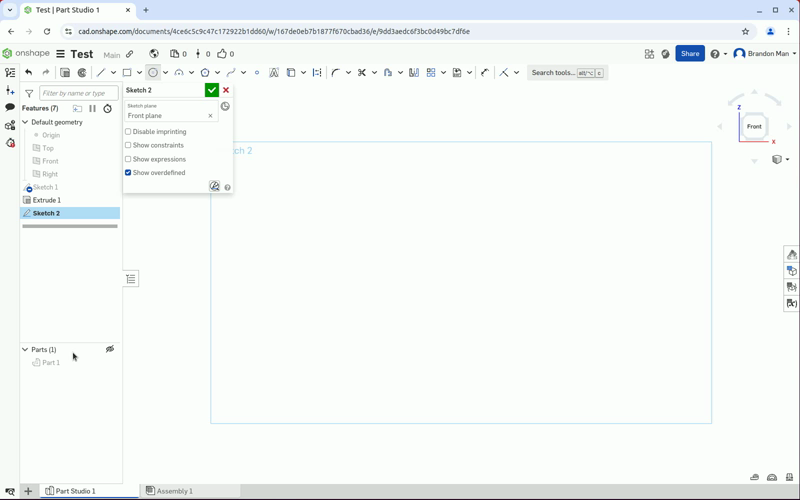
mouse_move(475, 272)
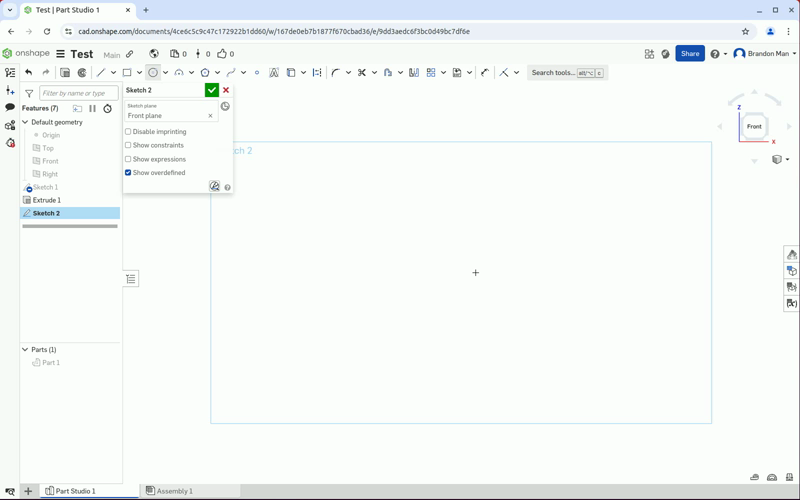
click(475, 272)
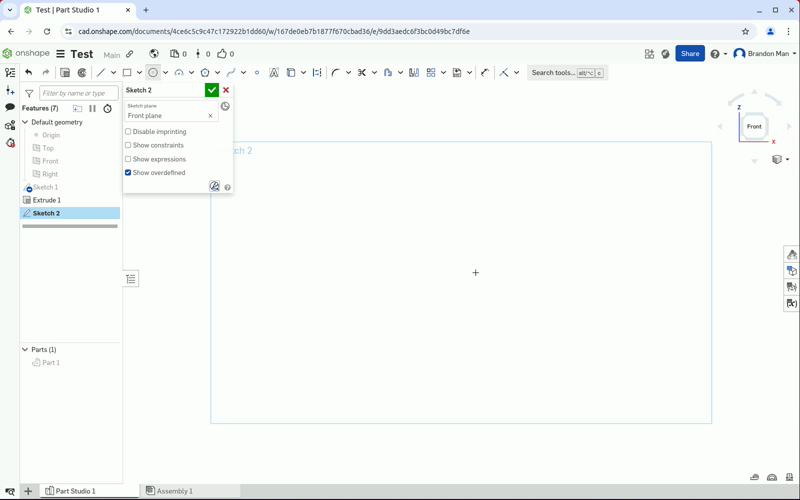
key_up(shift)
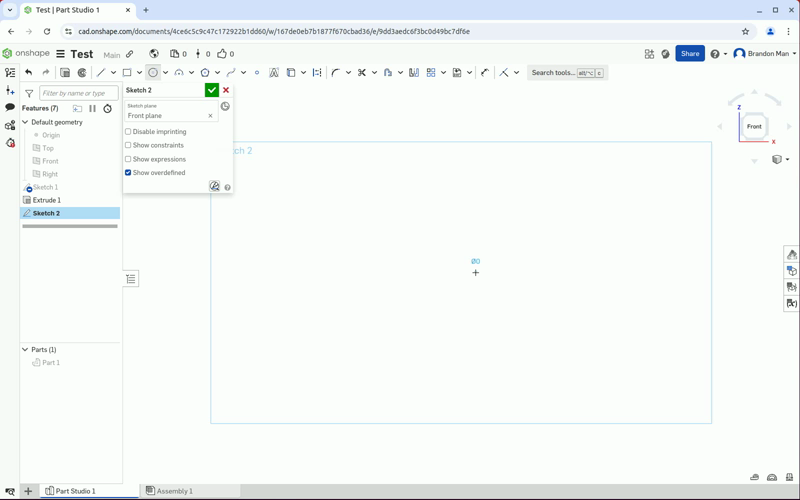
mouse_move(481, 272)
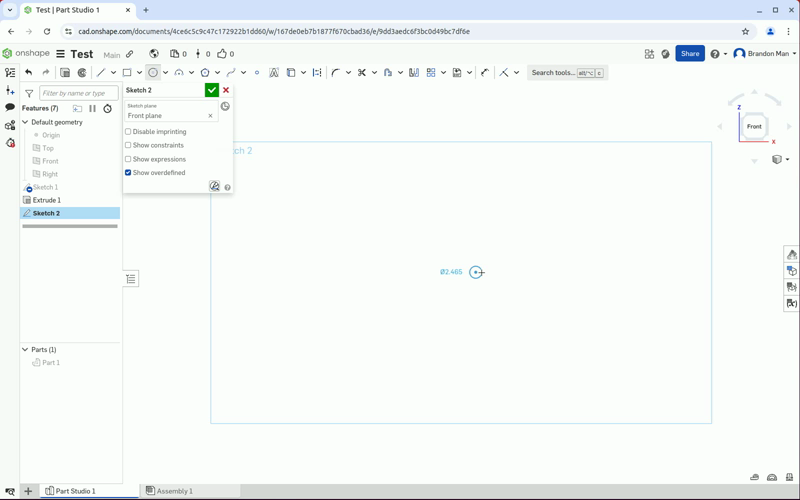
click(481, 272)
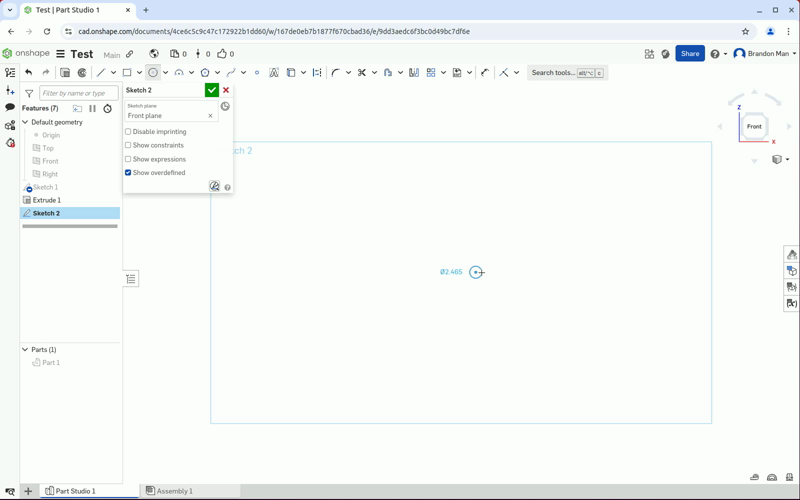
key(esc)
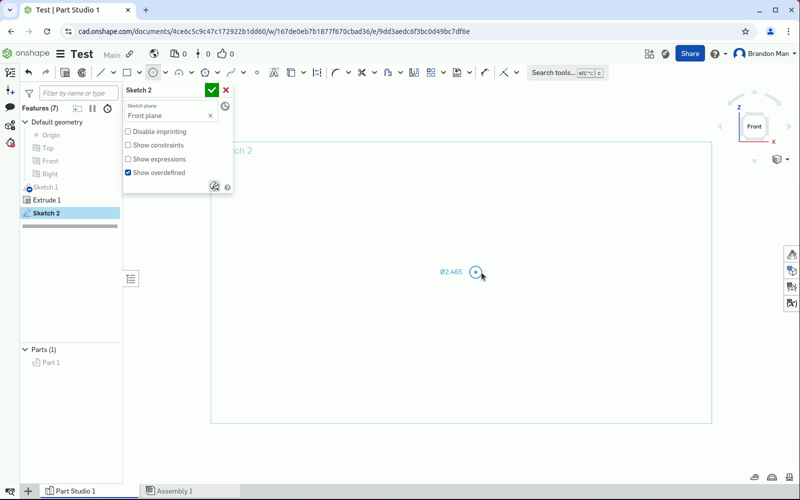
mouse_move(477, 271)
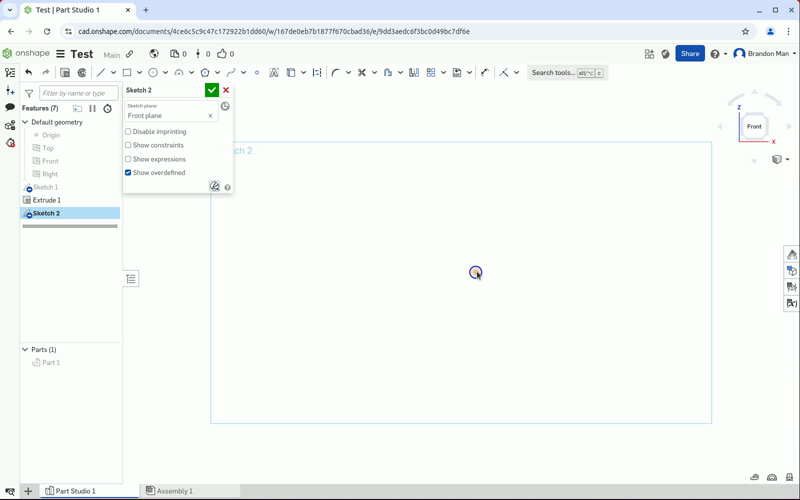
scroll(6)
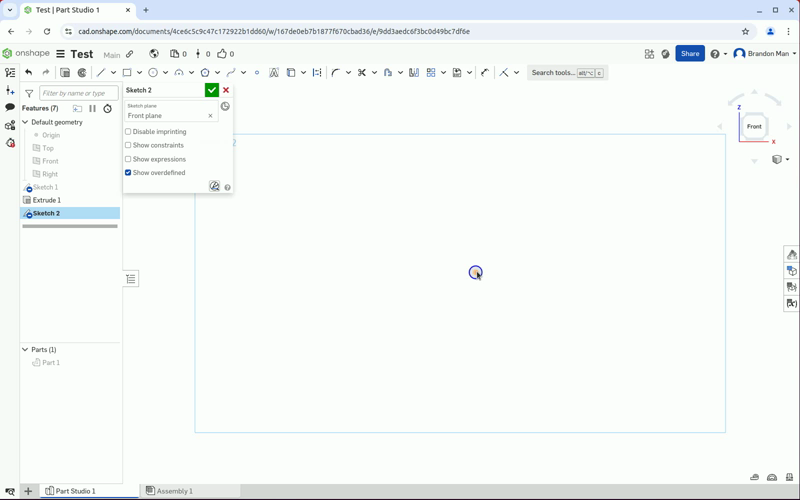
scroll(6)
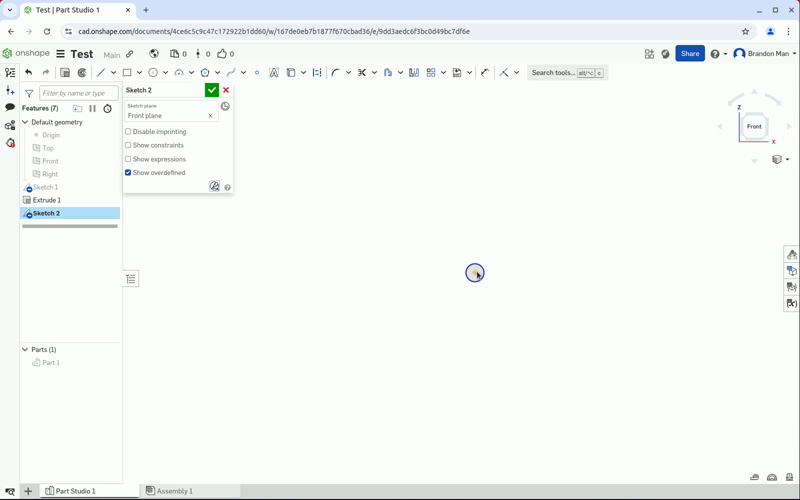
scroll(6)
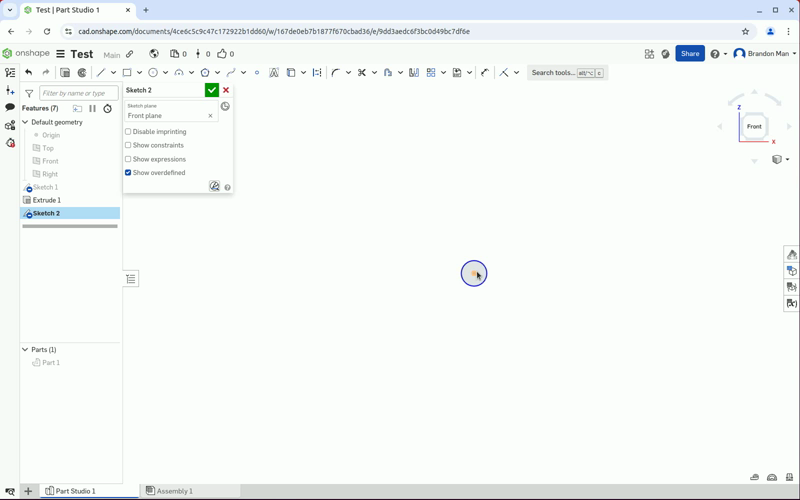
scroll(6)
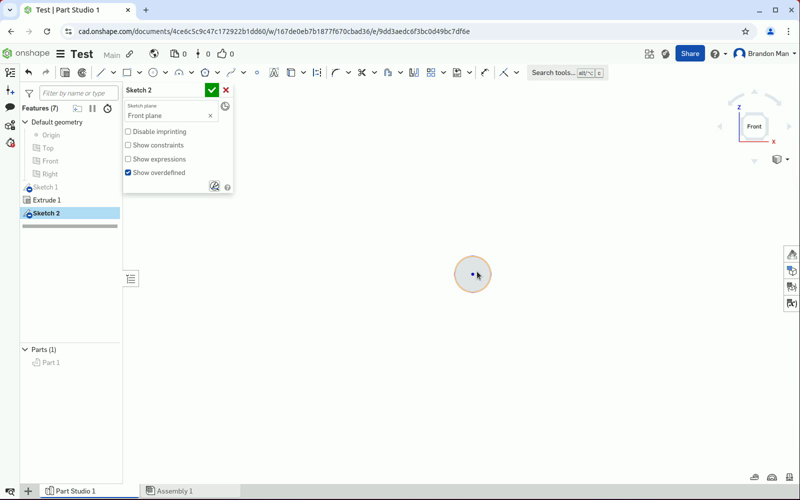
scroll(6)
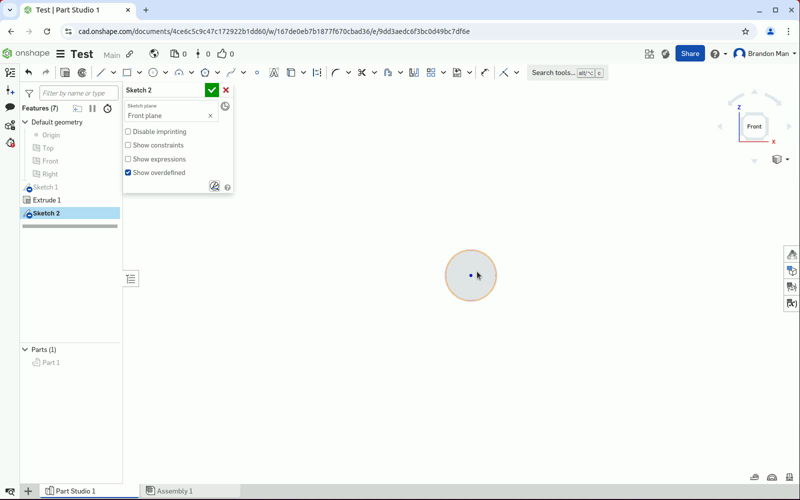
scroll(6)
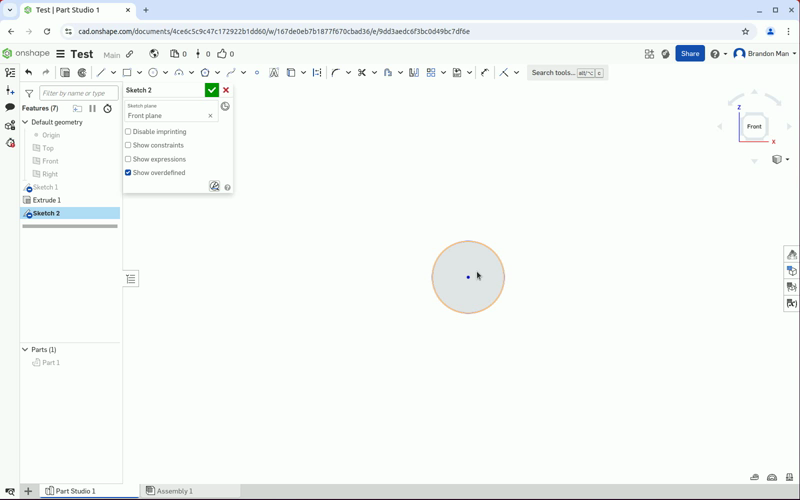
scroll(6)
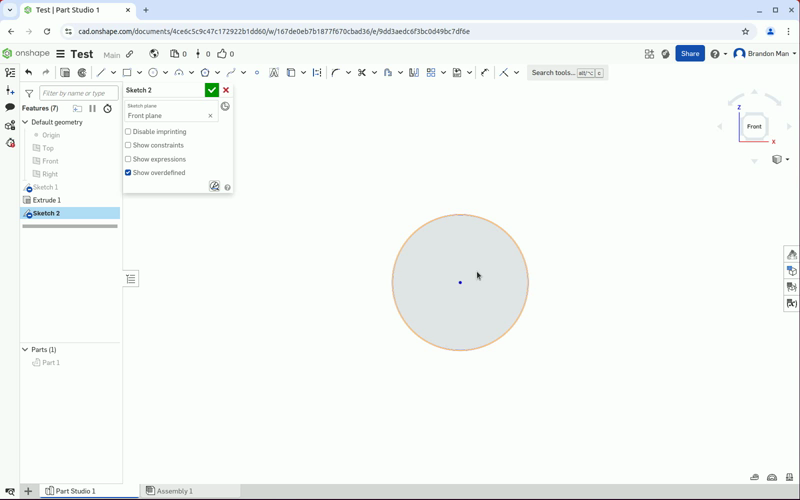
click(477, 271)
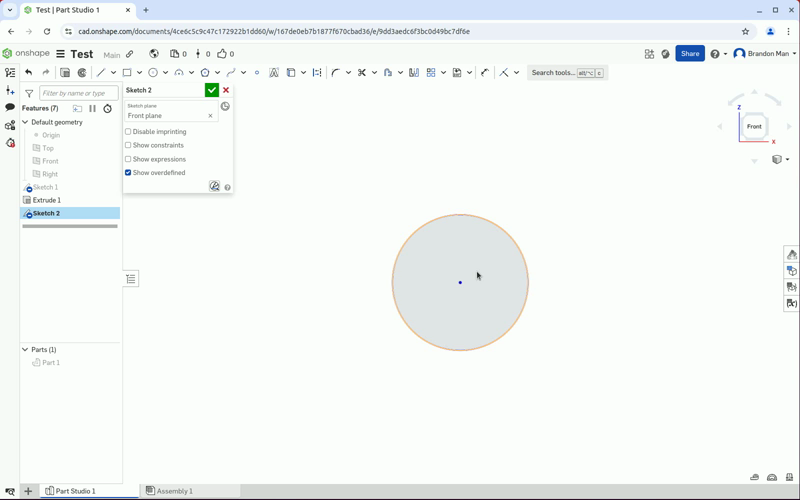
scroll(-6)
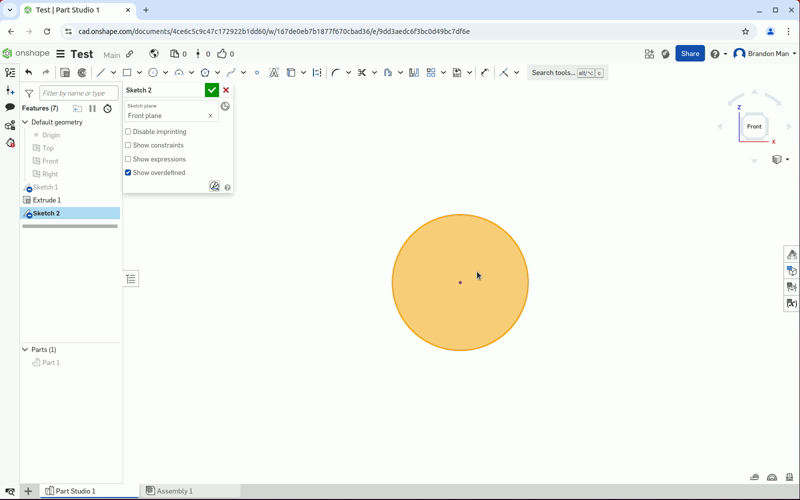
scroll(-6)
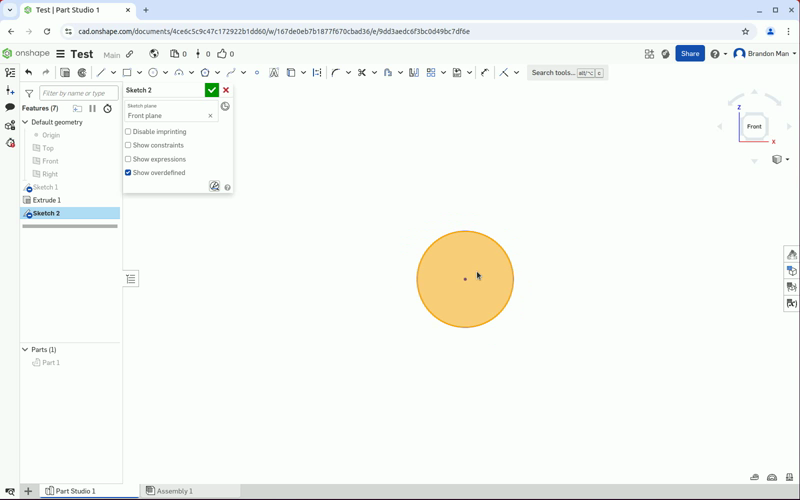
scroll(-6)
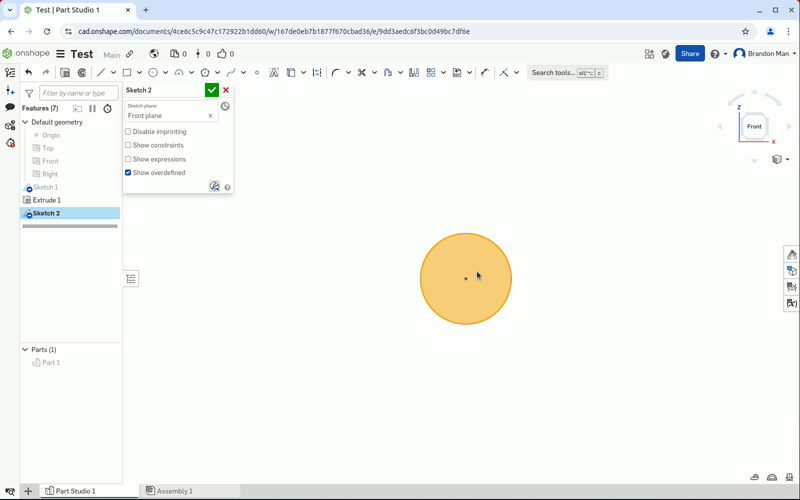
scroll(-6)
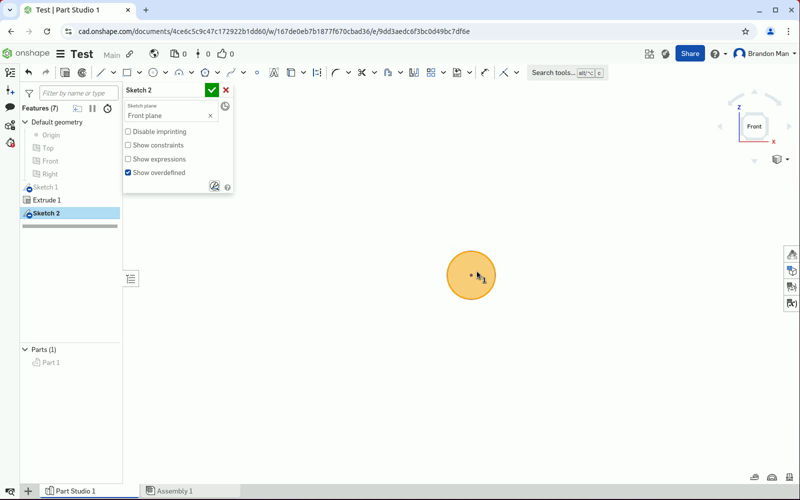
scroll(-6)
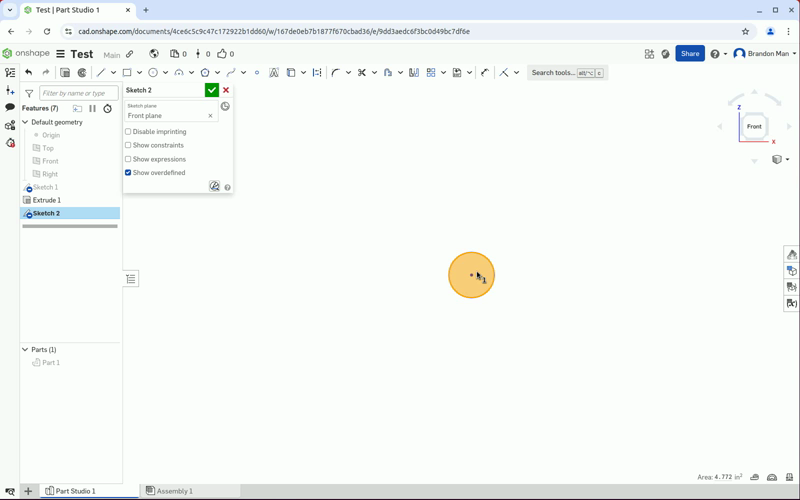
scroll(-6)
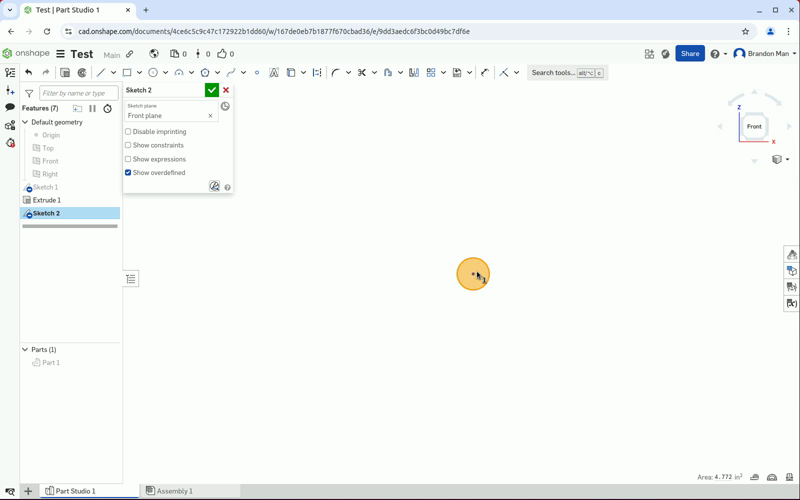
scroll(-6)
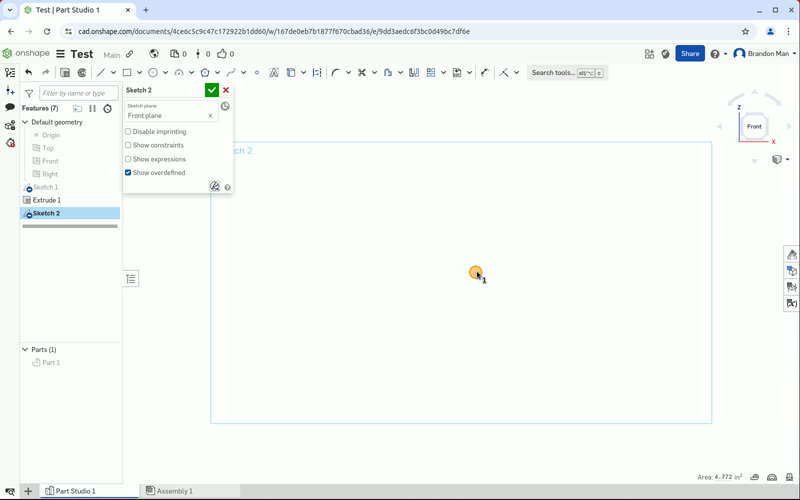
mouse_move(73, 352)
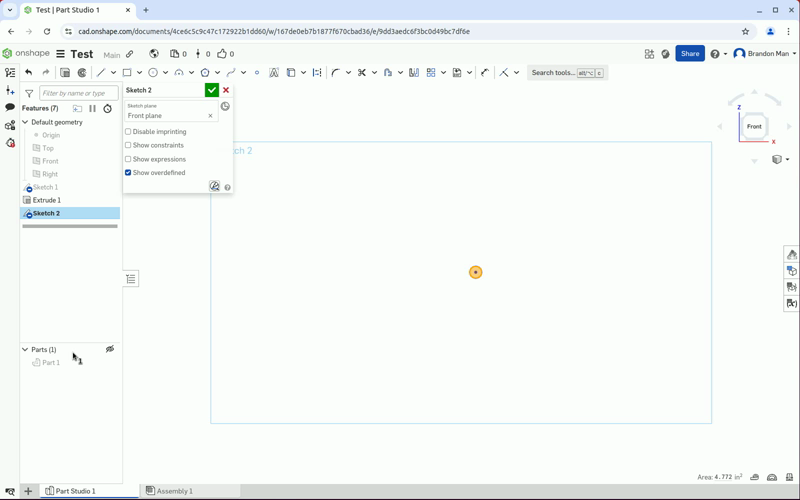
key(shift+y)
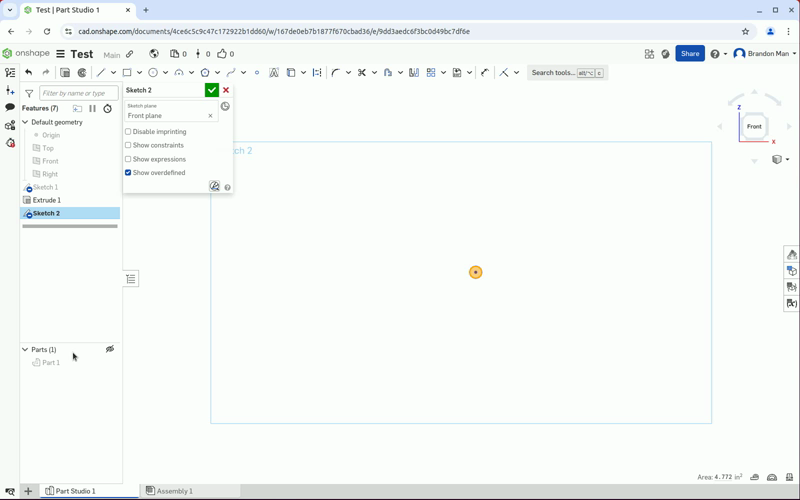
key(shift+e)
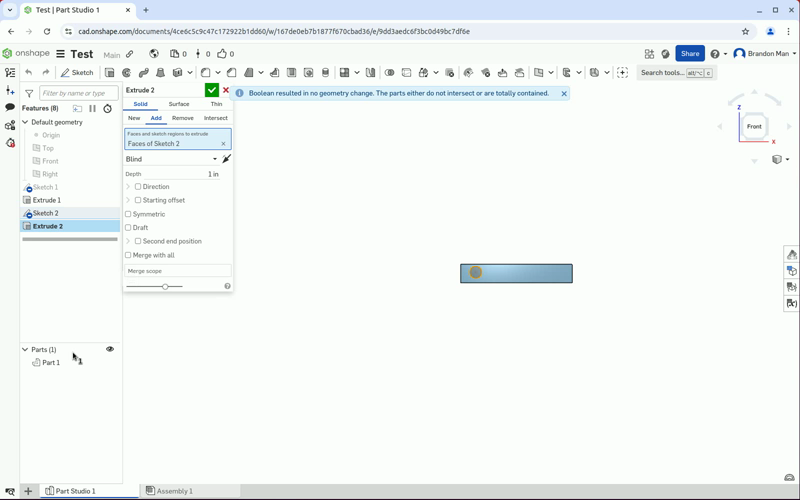
mouse_move(143, 106)
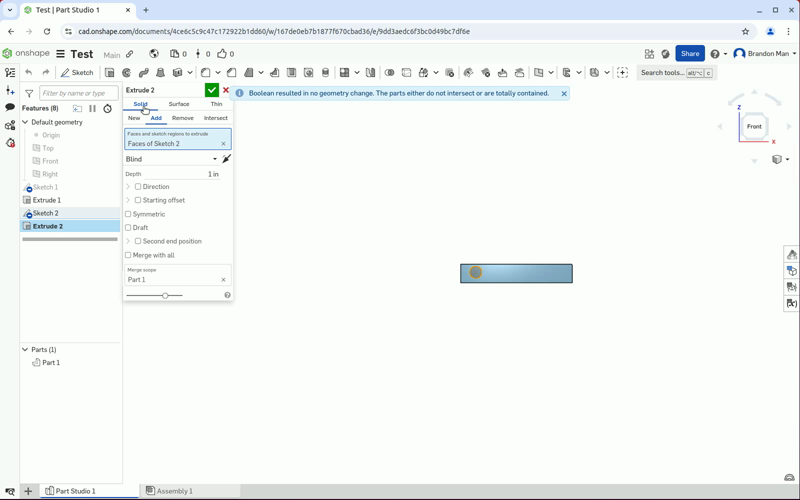
click(143, 106)
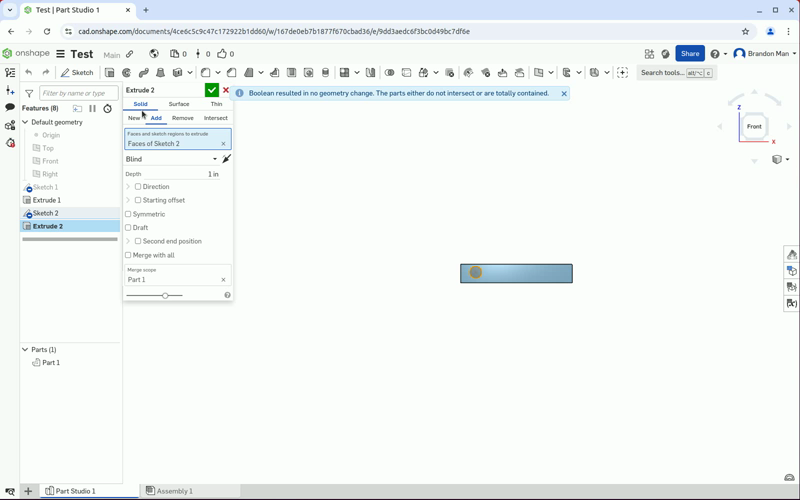
mouse_move(137, 120)
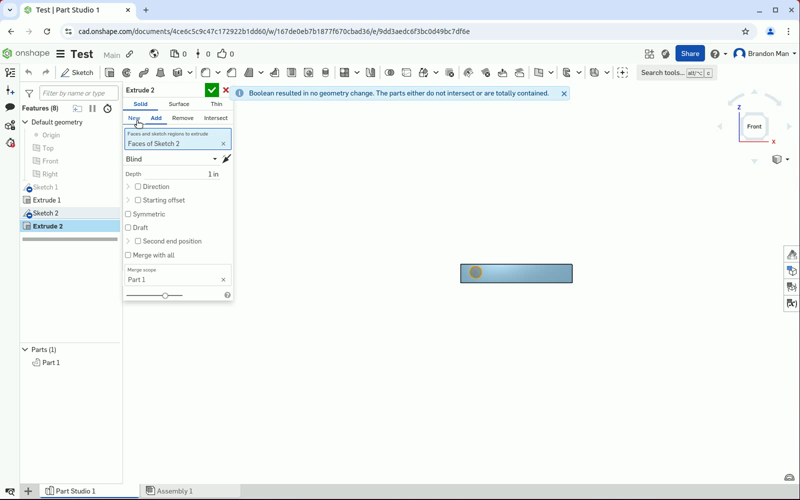
click(137, 120)
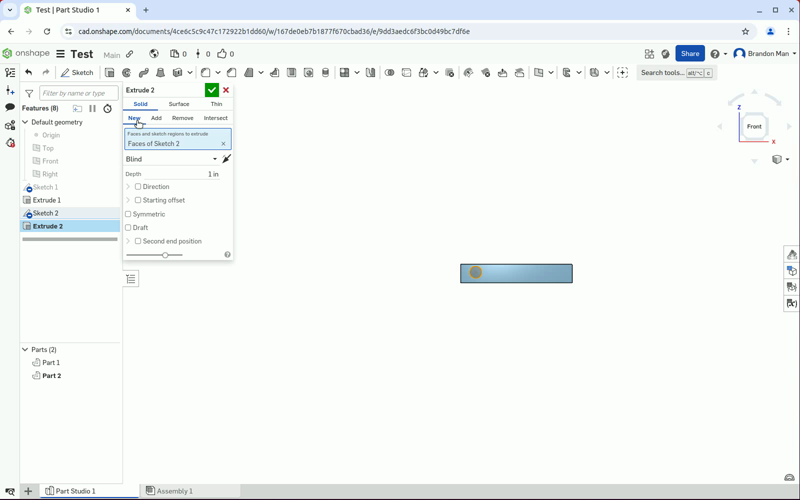
key(tab, 4)
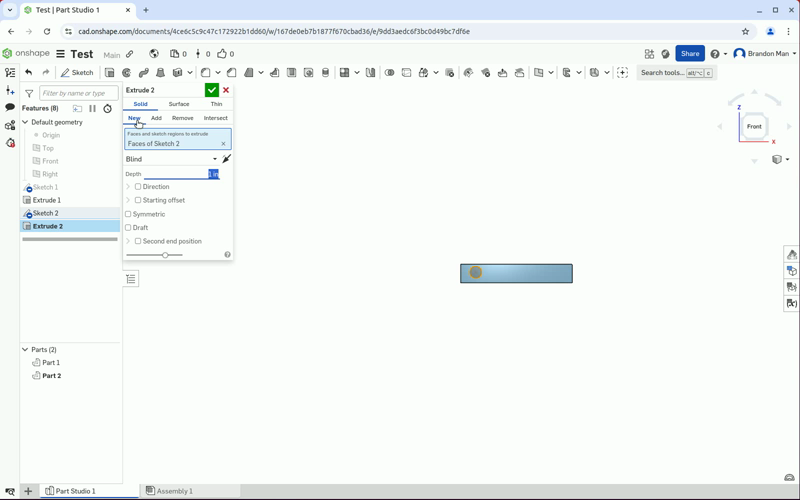
text(-2.648)
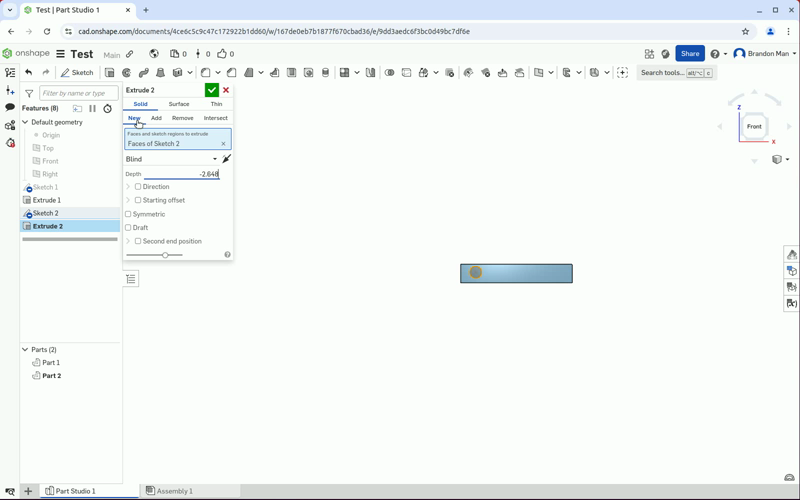
key(enter)
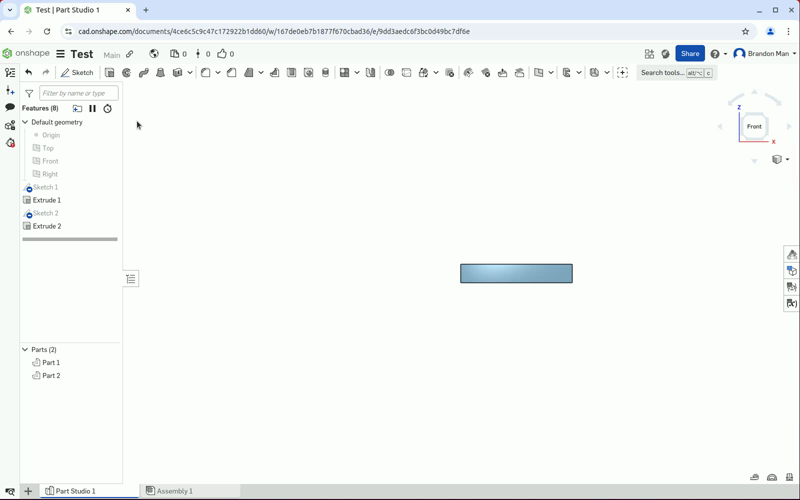
key(shift+h)
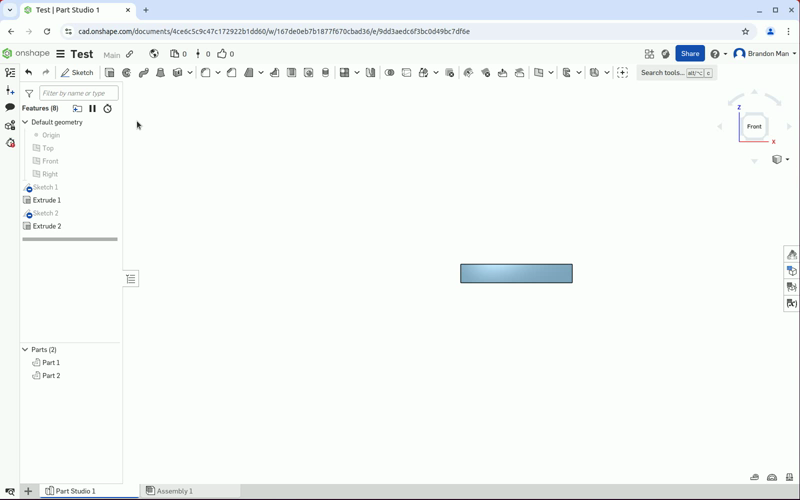
key(shift+h)
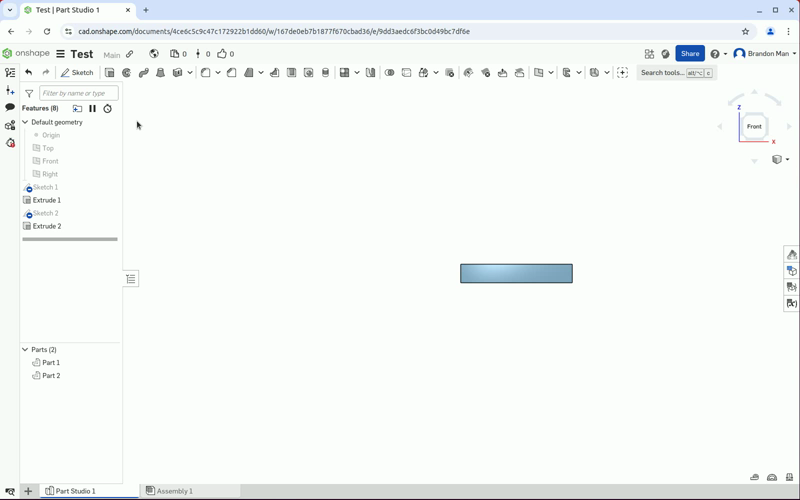
mouse_move(73, 189)
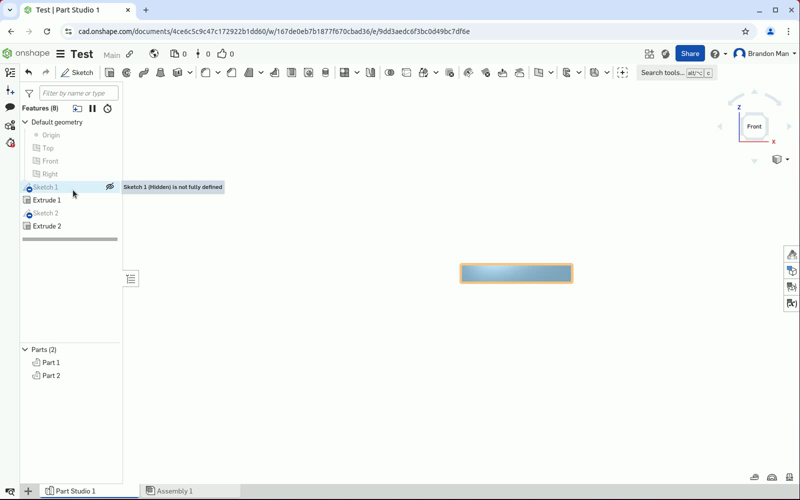
click(73, 189)
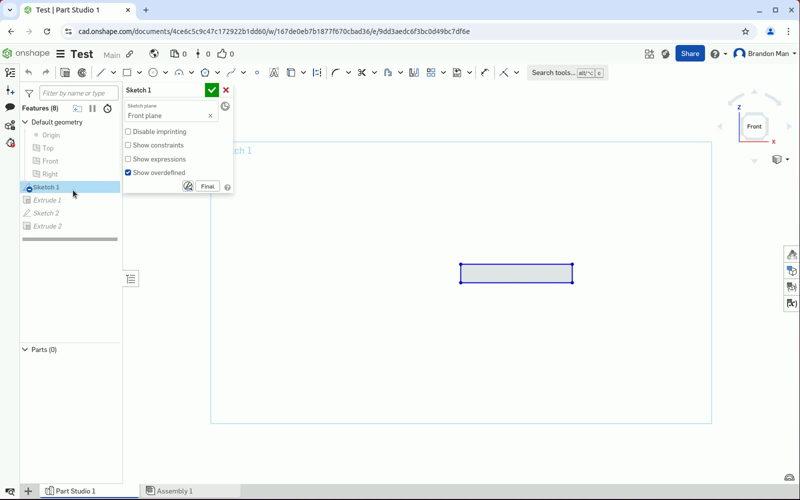
mouse_move(229, 92)
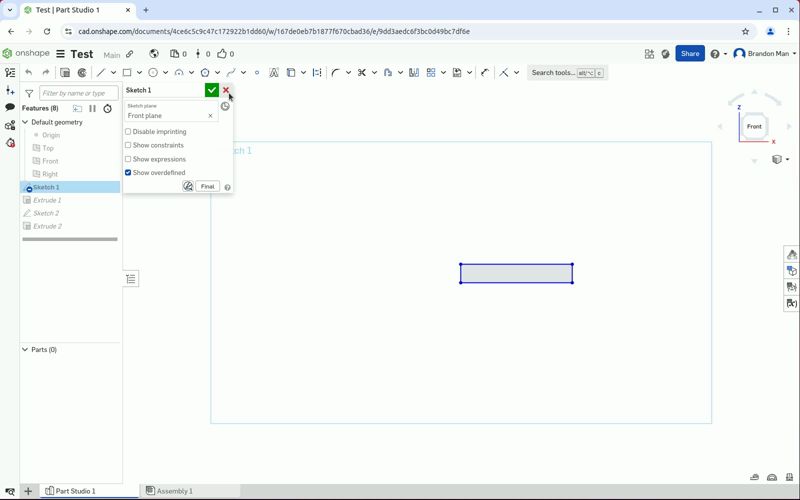
click(229, 92)
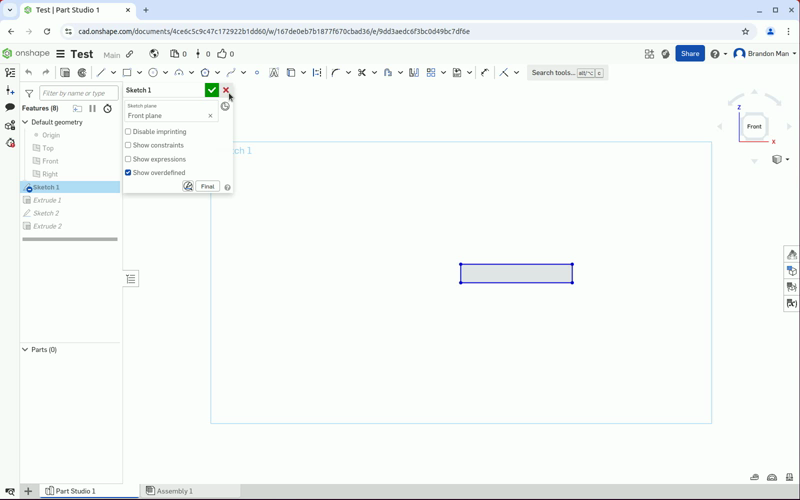
key(shift+s)
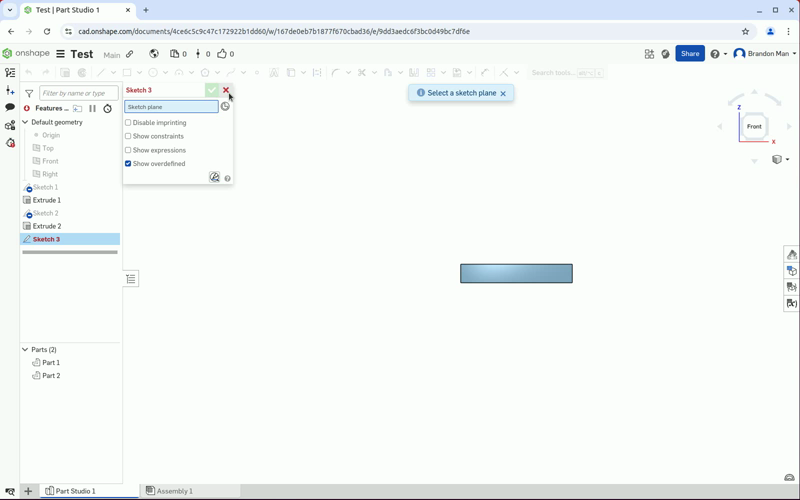
mouse_move(73, 163)
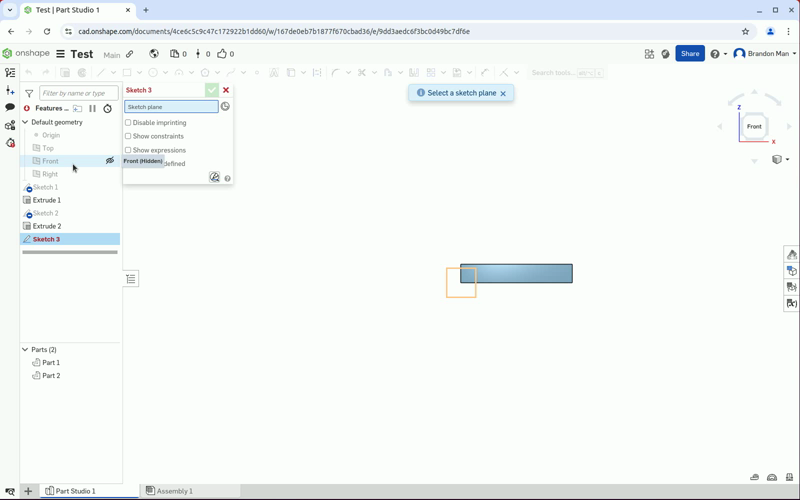
click(73, 163)
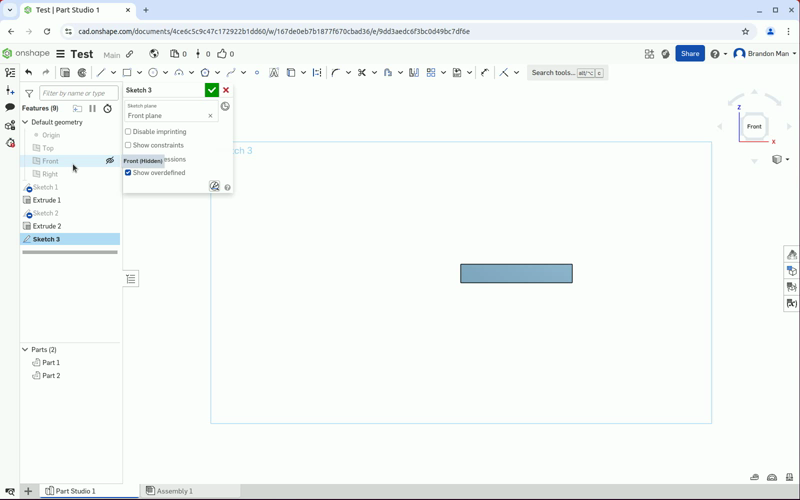
mouse_move(73, 352)
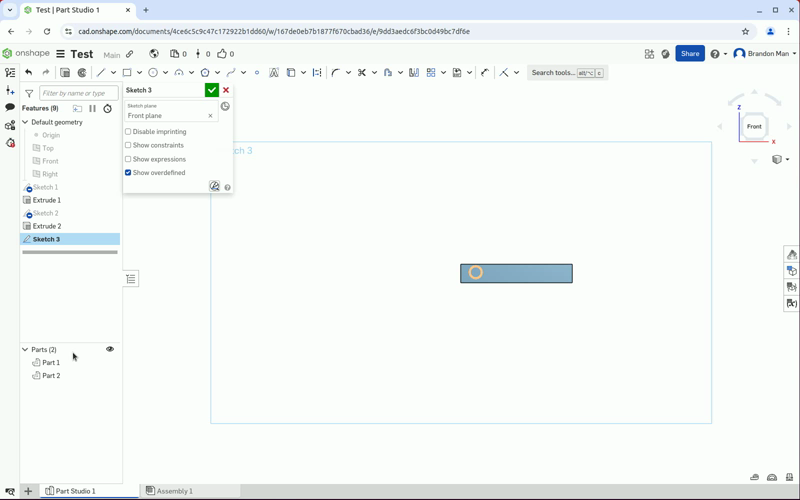
key(y)
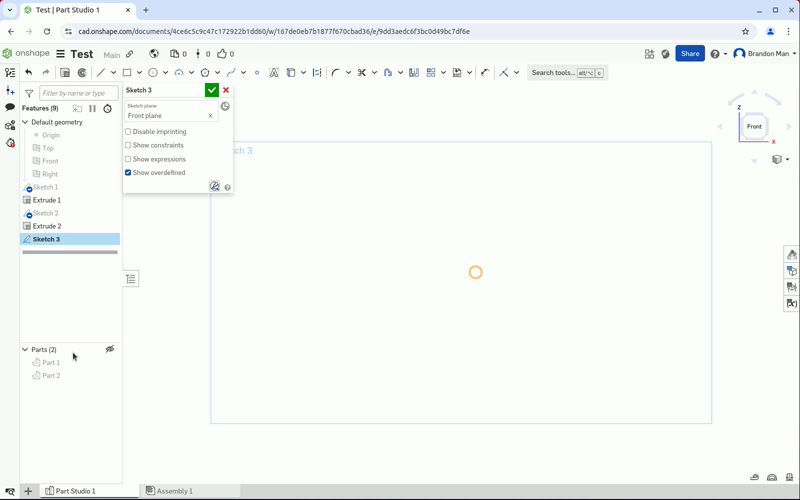
key(c)
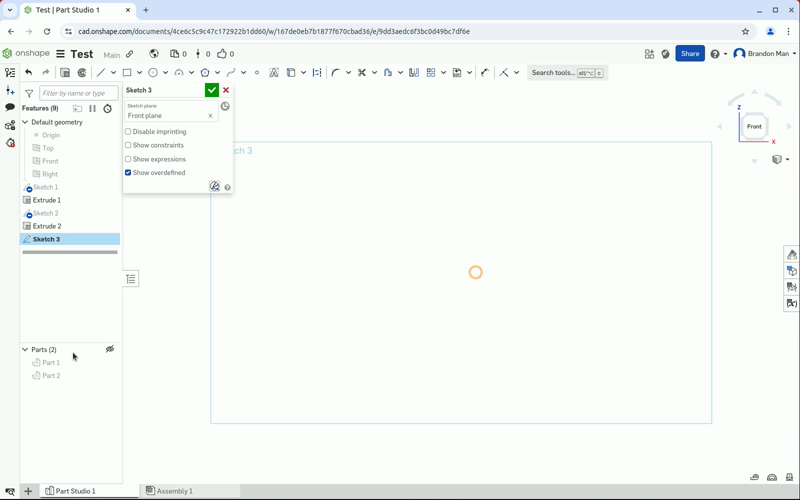
key_down(shift)
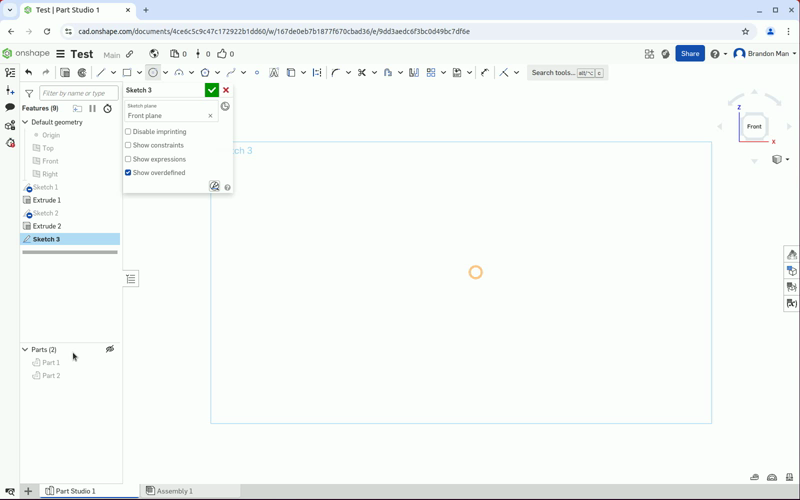
mouse_move(494, 272)
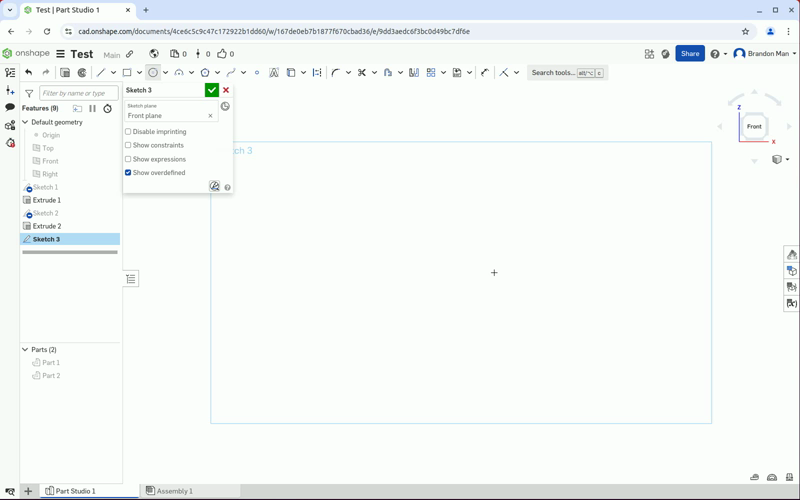
click(494, 272)
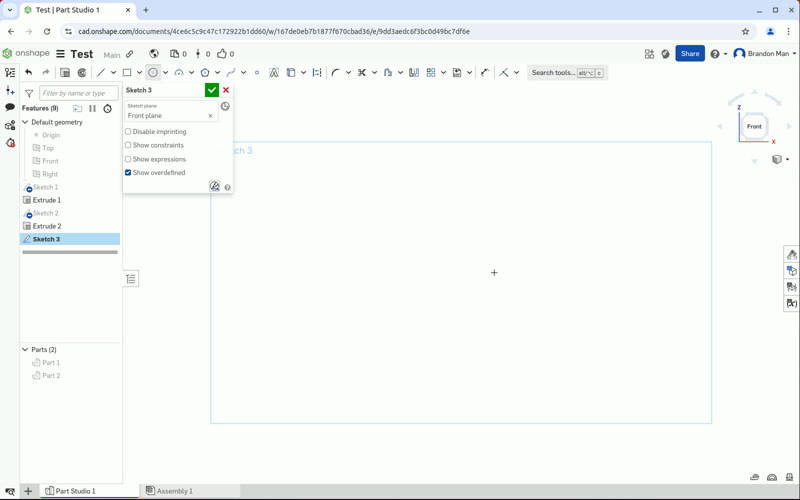
key_up(shift)
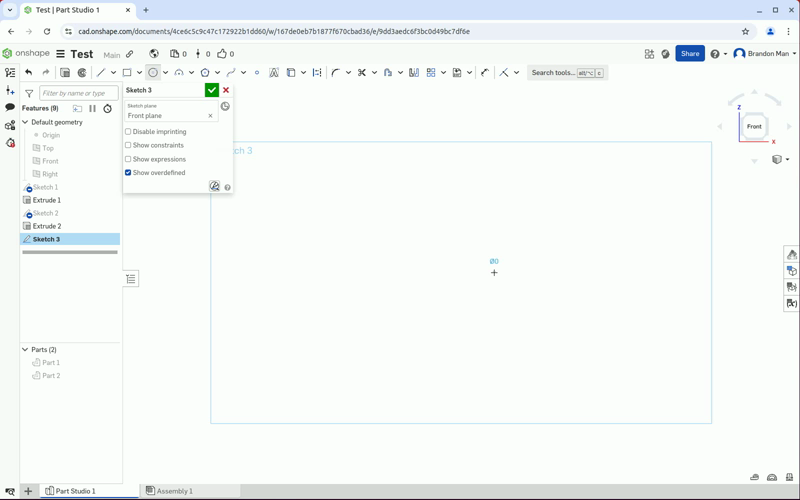
mouse_move(500, 272)
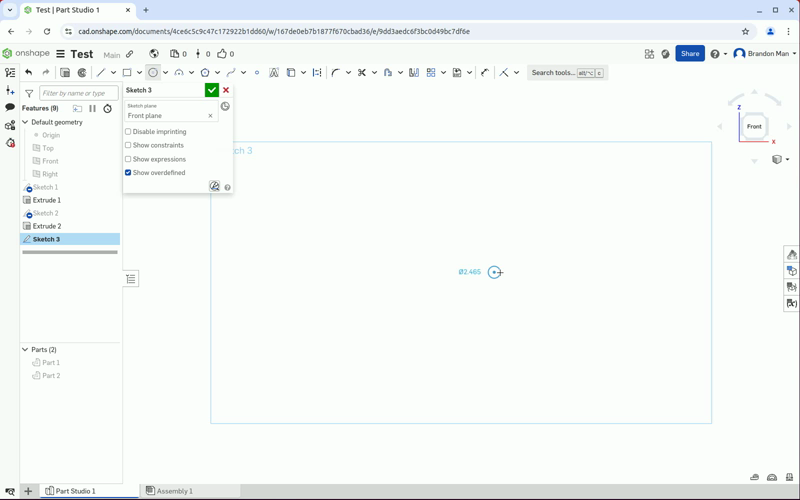
click(500, 272)
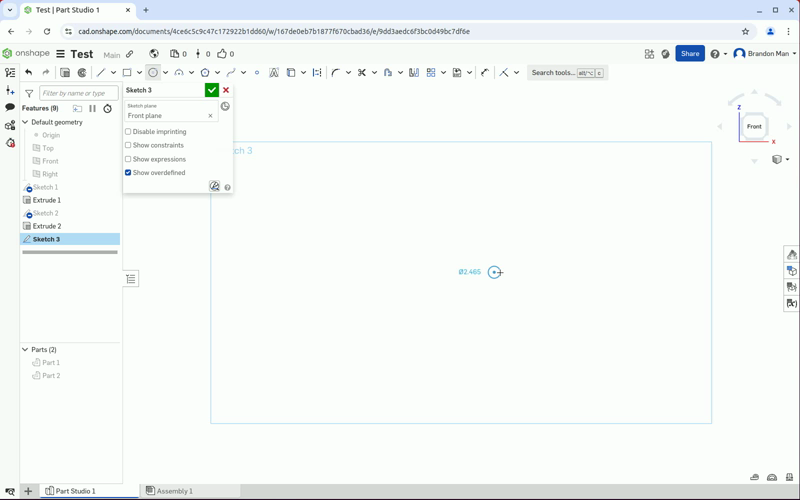
key(esc)
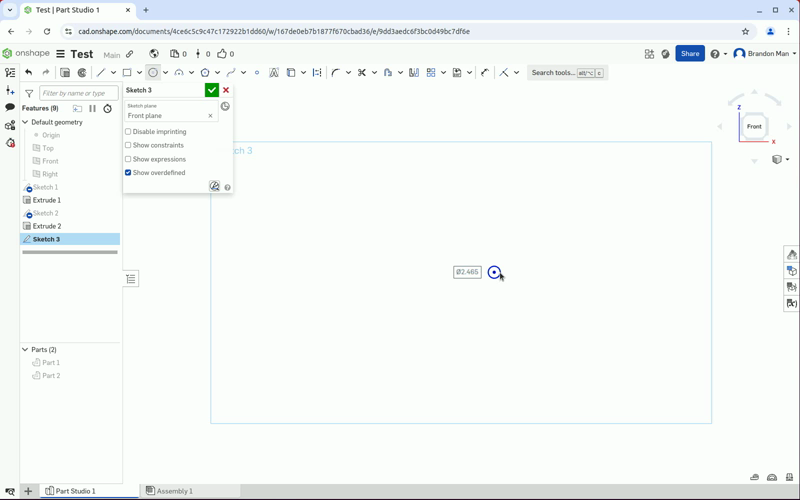
mouse_move(497, 271)
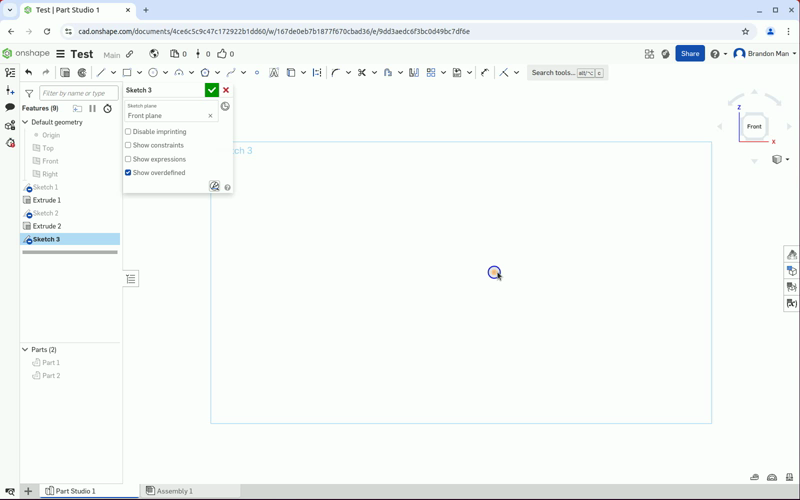
scroll(6)
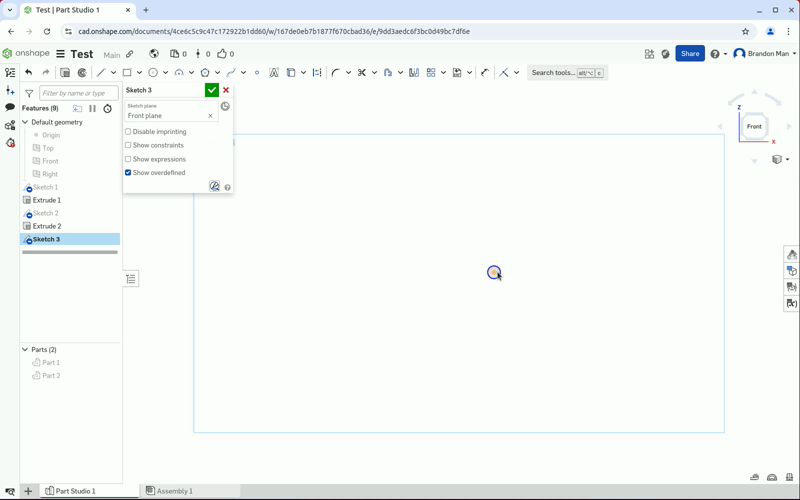
scroll(6)
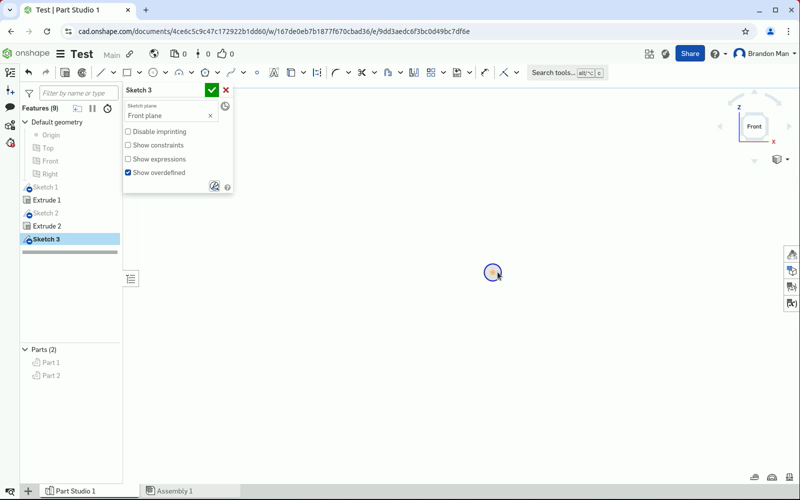
scroll(6)
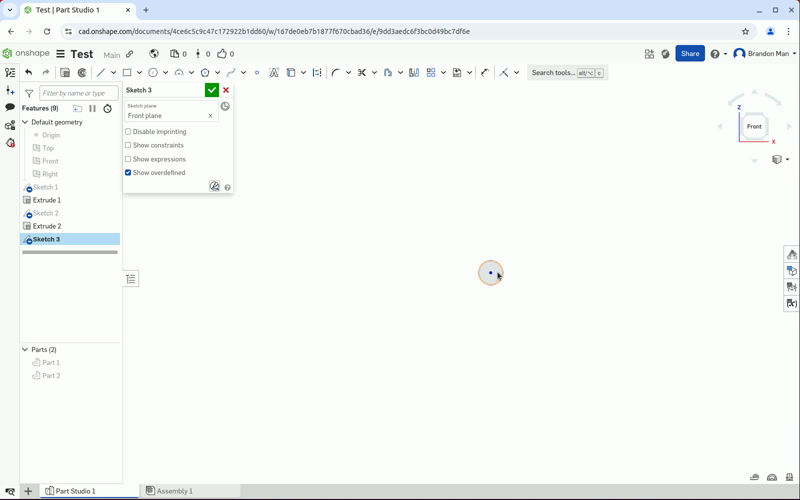
scroll(6)
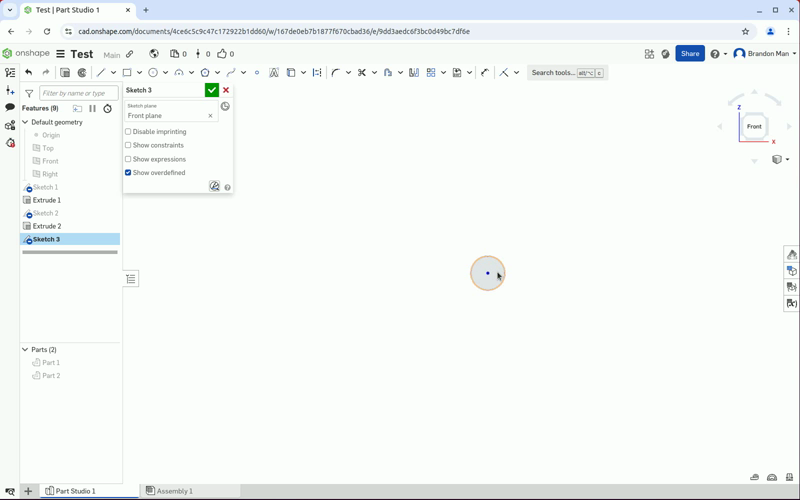
scroll(6)
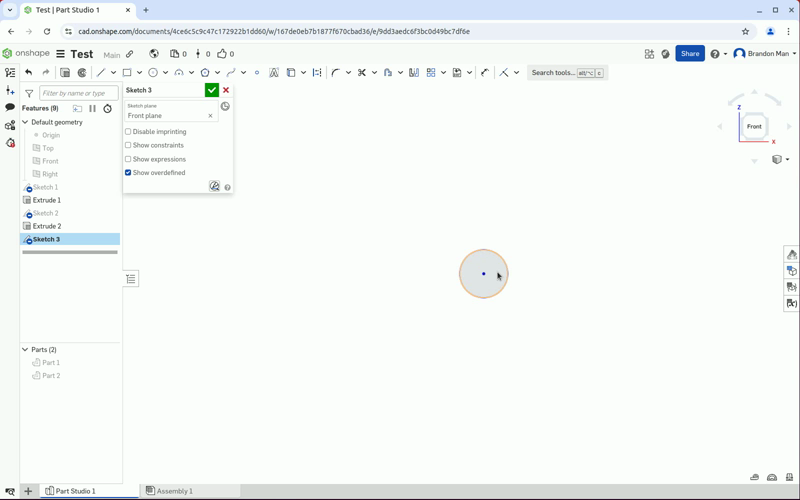
scroll(6)
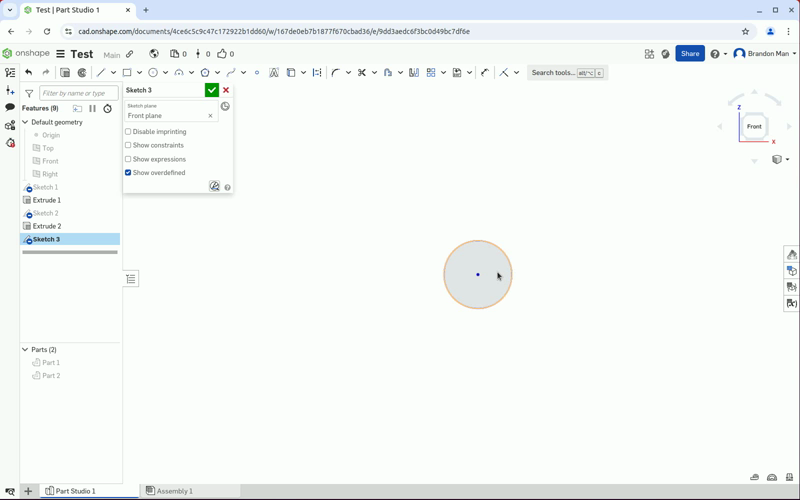
scroll(6)
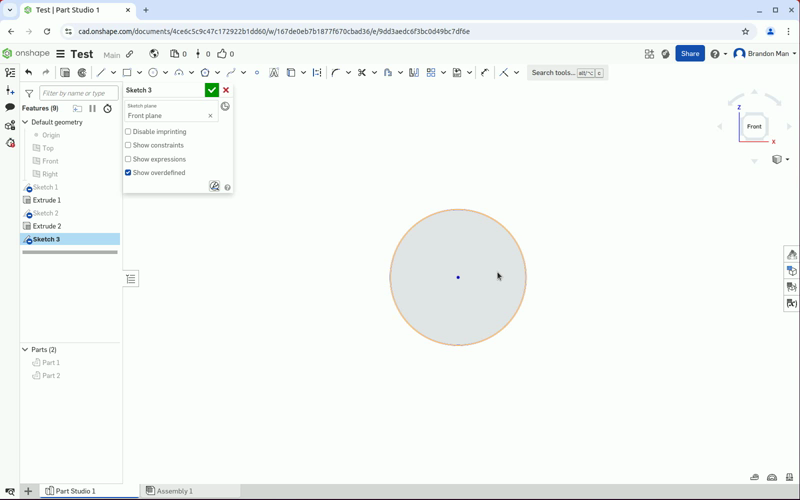
click(497, 271)
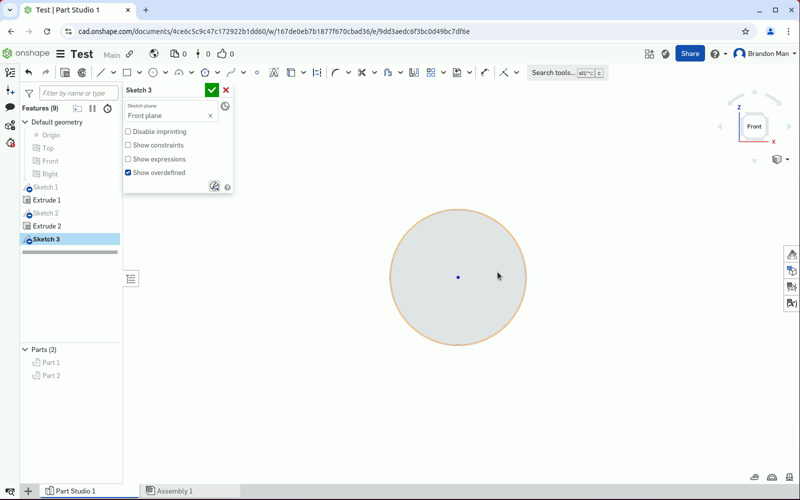
scroll(-6)
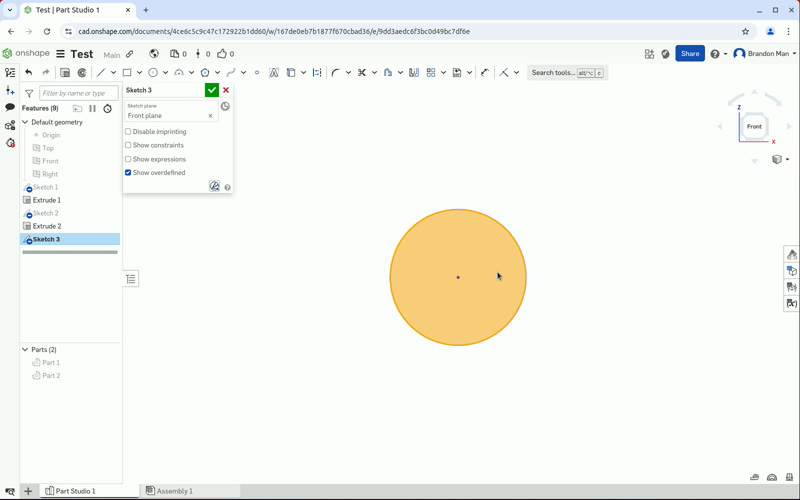
scroll(-6)
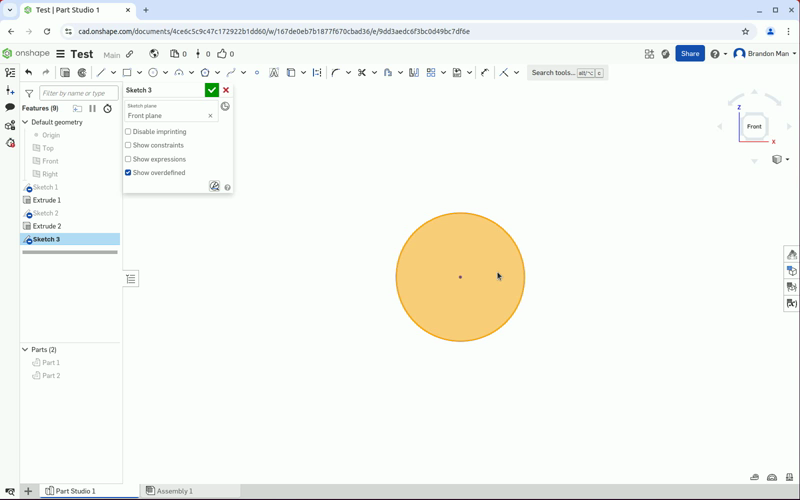
scroll(-6)
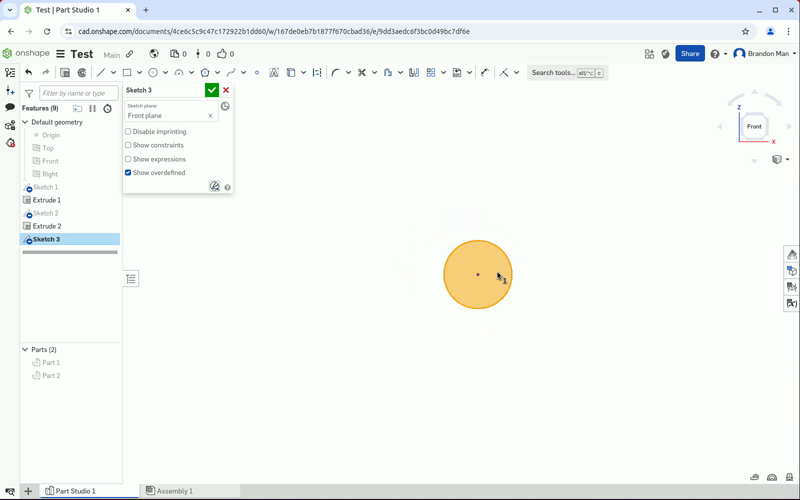
scroll(-6)
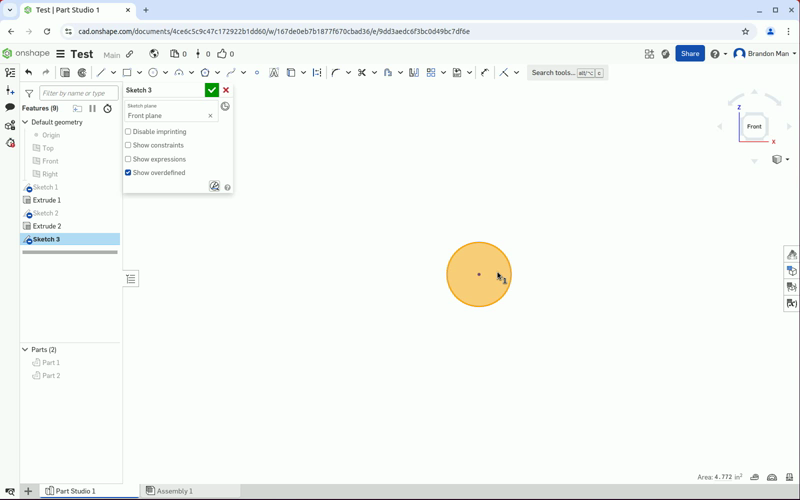
scroll(-6)
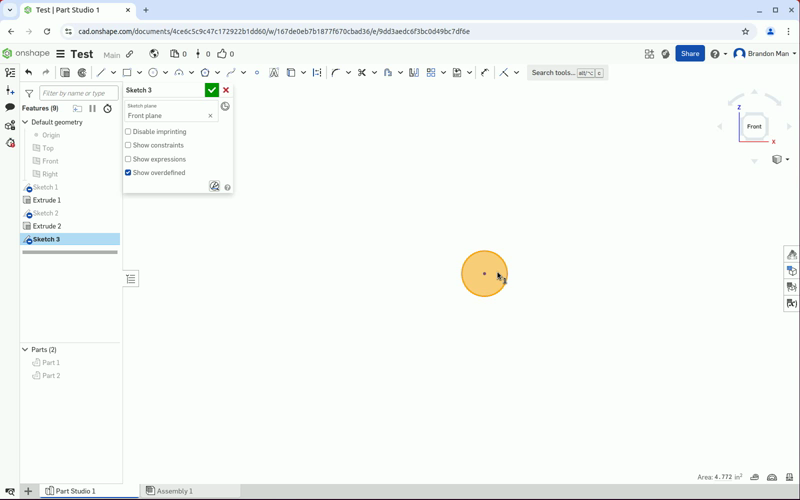
scroll(-6)
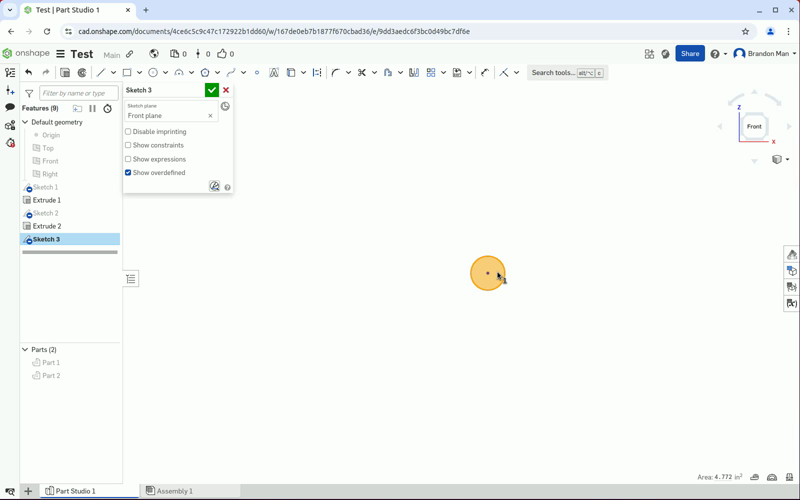
scroll(-6)
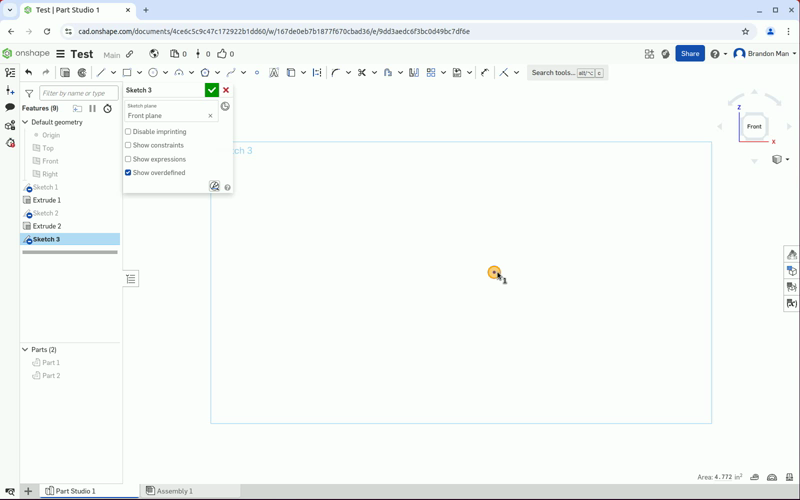
mouse_move(73, 352)
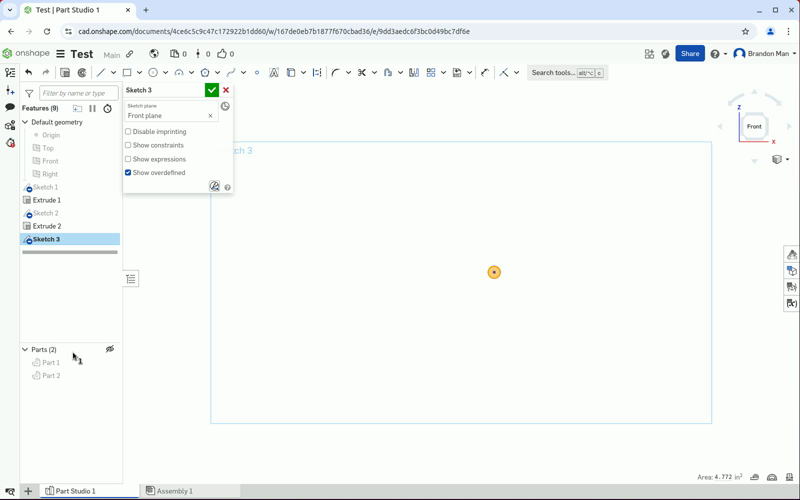
key(shift+y)
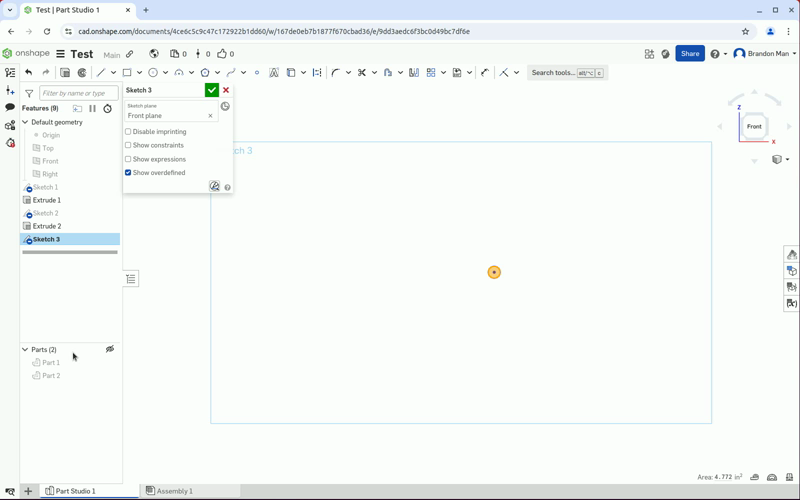
key(shift+e)
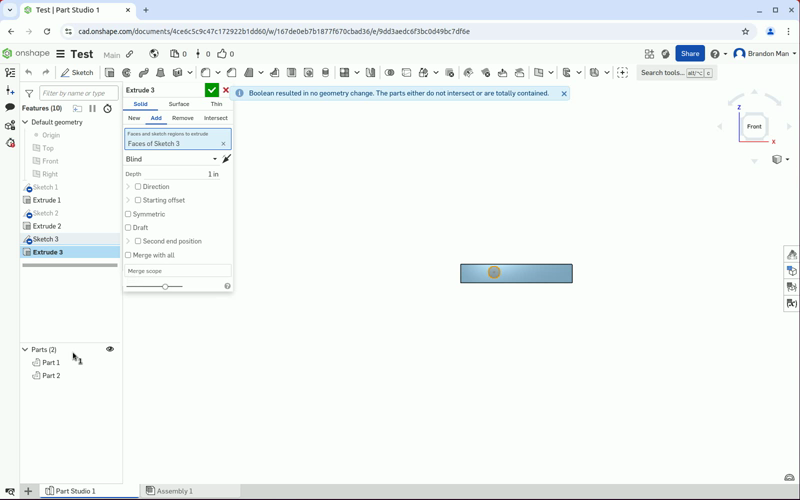
mouse_move(143, 106)
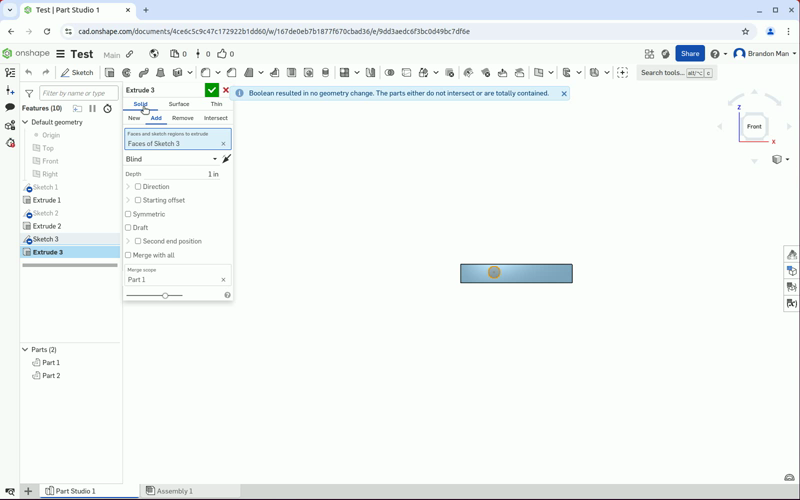
click(143, 106)
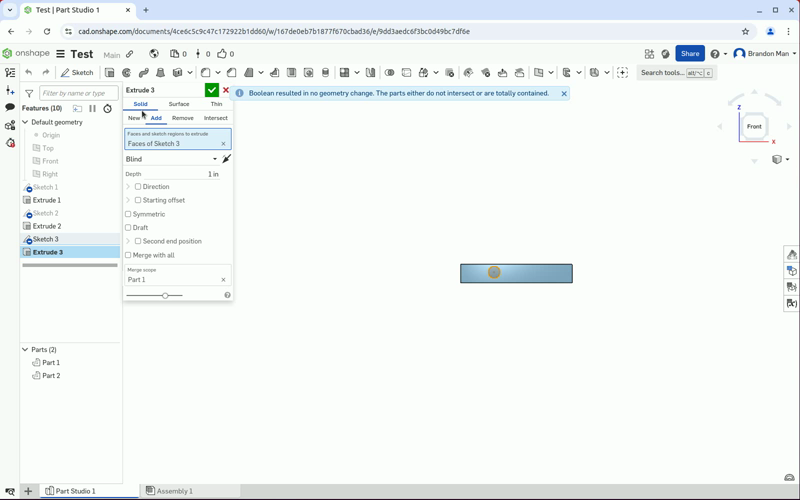
mouse_move(137, 120)
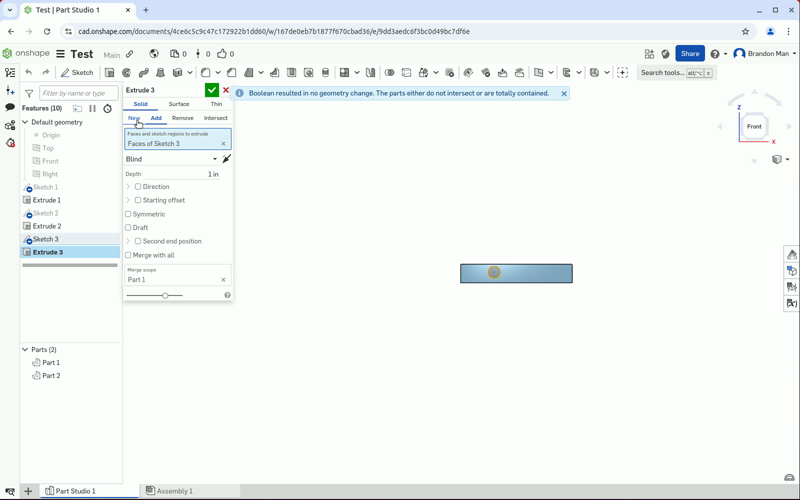
click(137, 120)
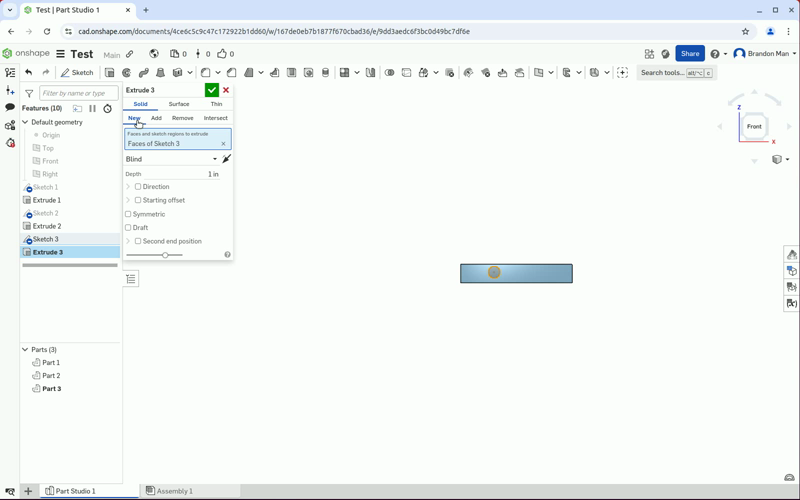
key(tab, 4)
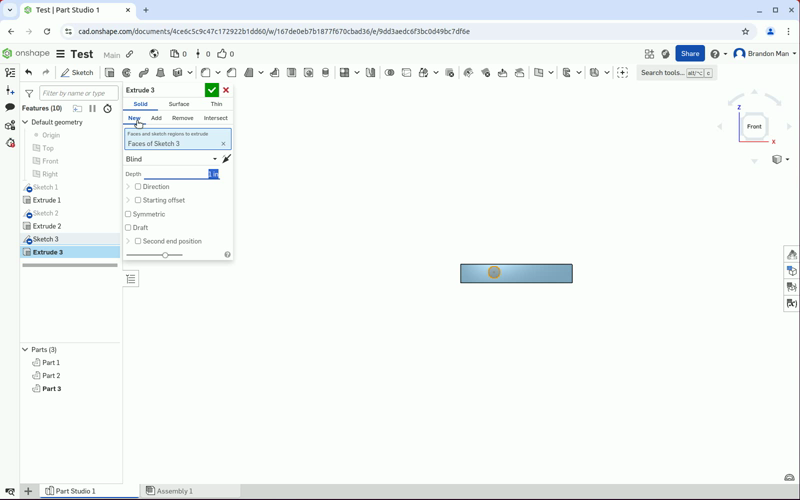
text(-2.648)
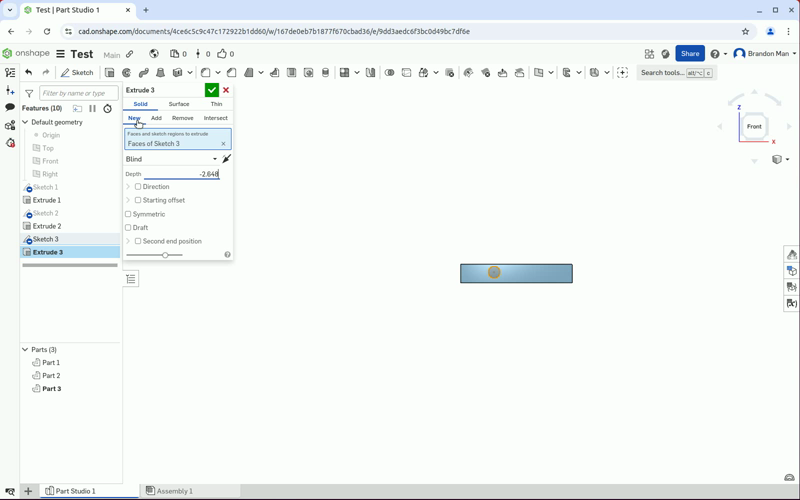
key(enter)
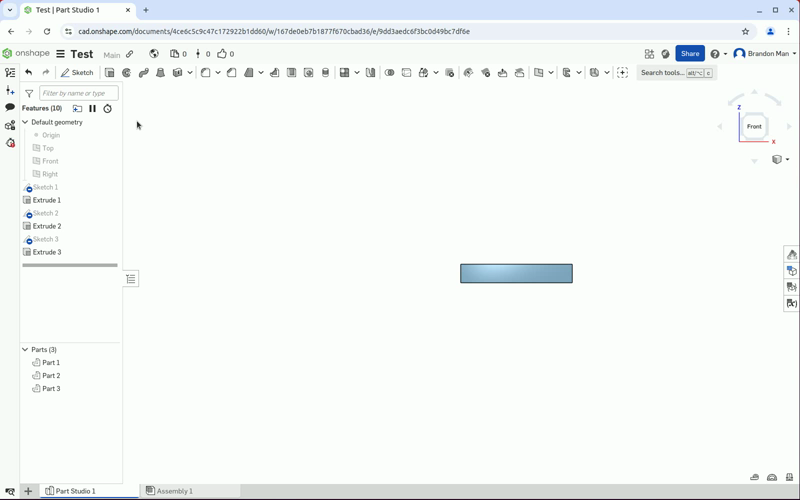
key(shift+h)
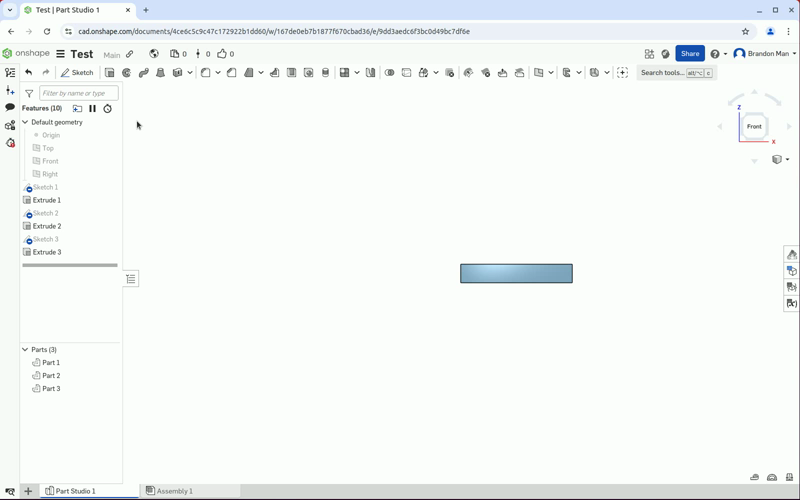
key(shift+h)
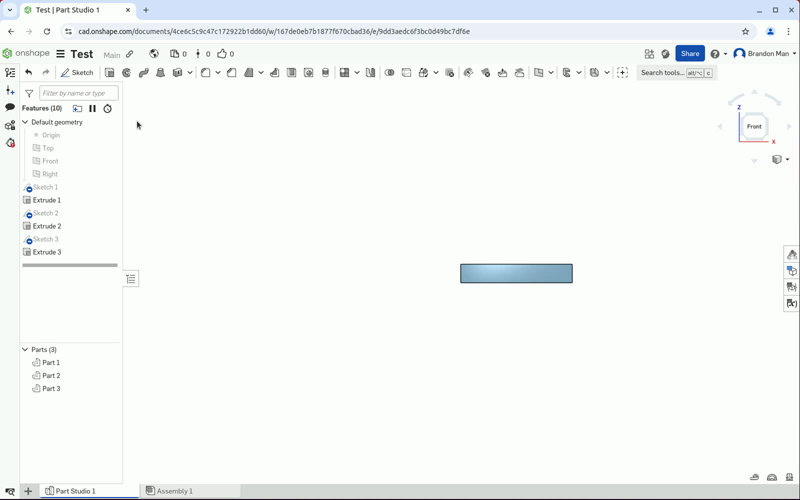
mouse_move(73, 189)
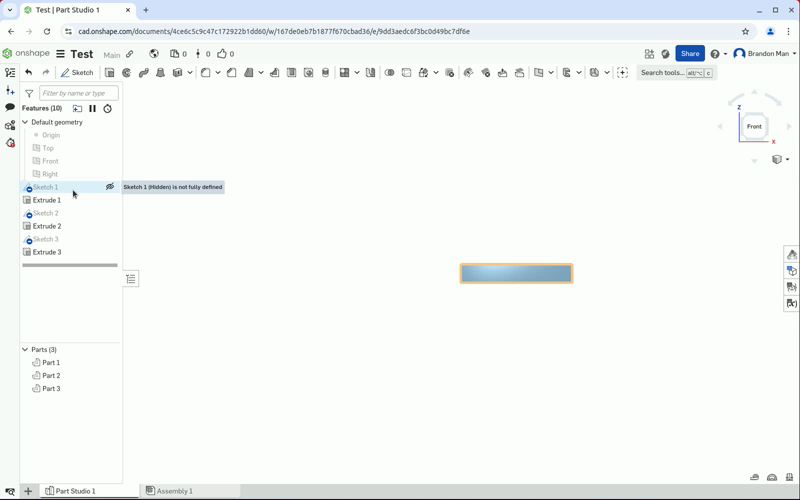
click(73, 189)
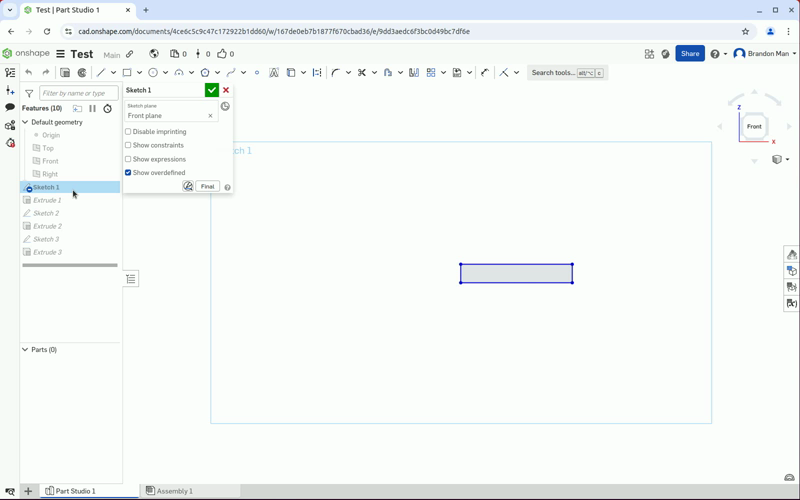
mouse_move(229, 92)
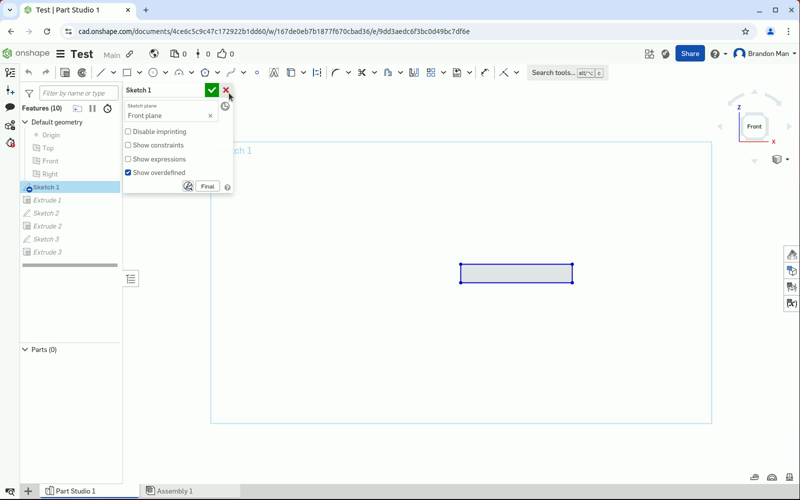
click(229, 92)
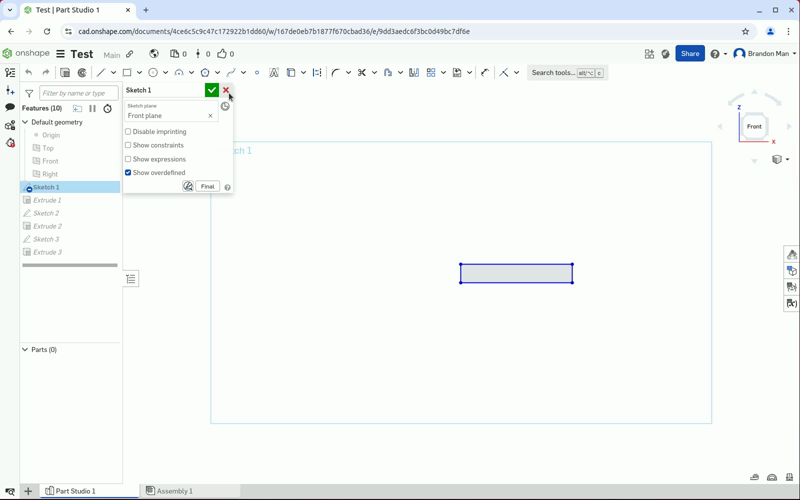
key(shift+s)
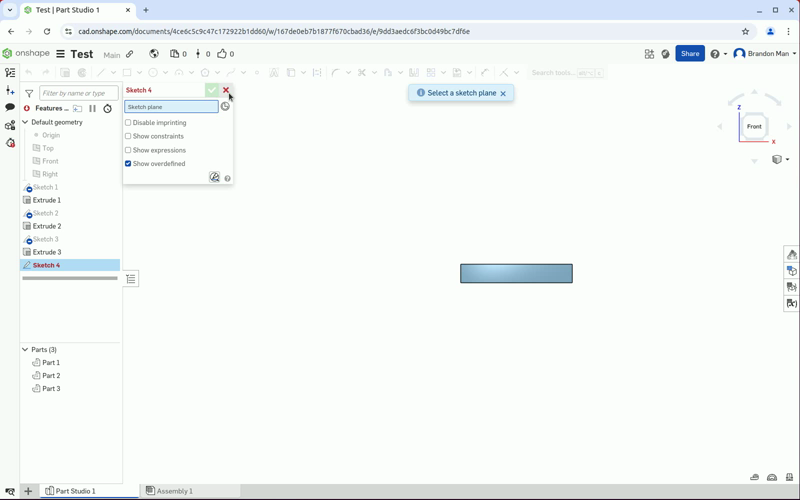
mouse_move(73, 163)
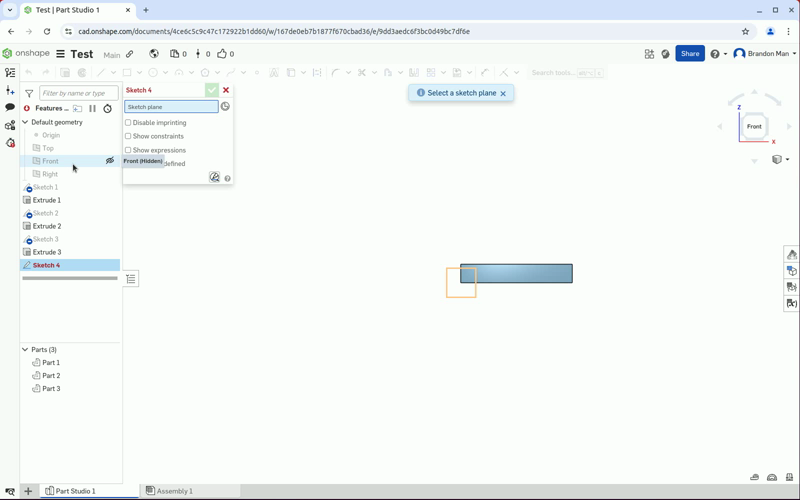
click(73, 163)
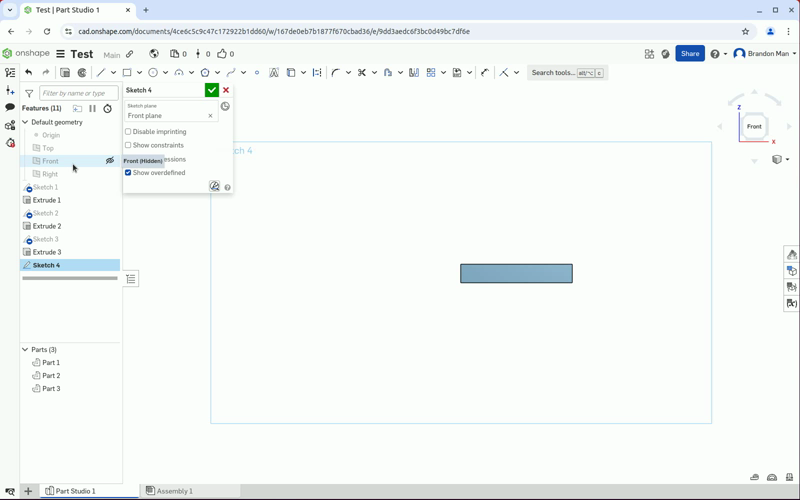
mouse_move(73, 352)
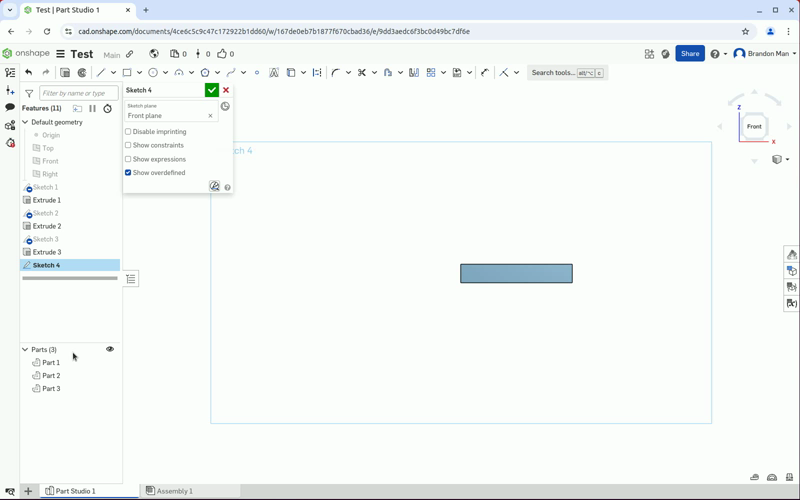
key(y)
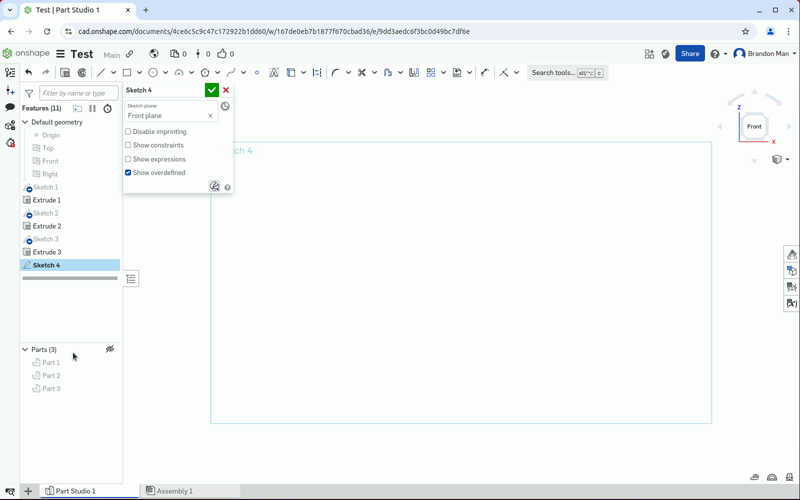
key(c)
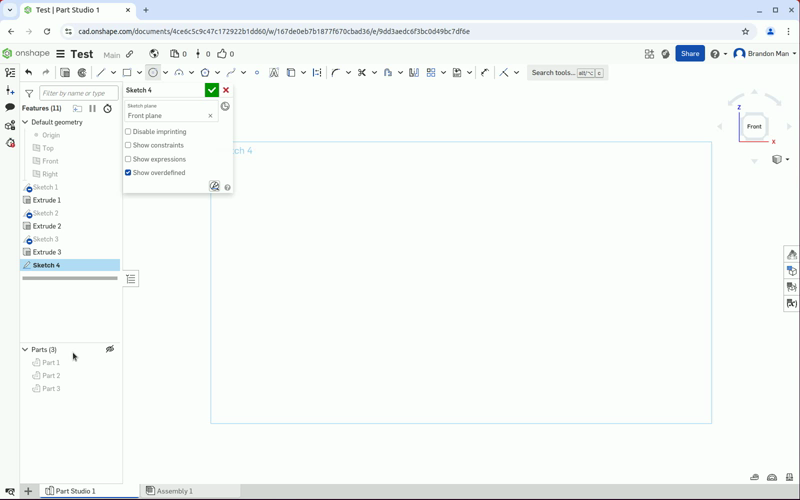
key_down(shift)
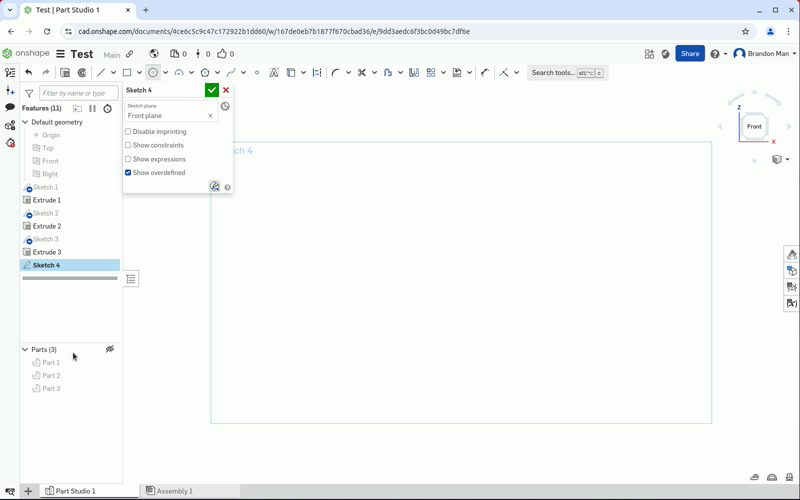
mouse_move(511, 272)
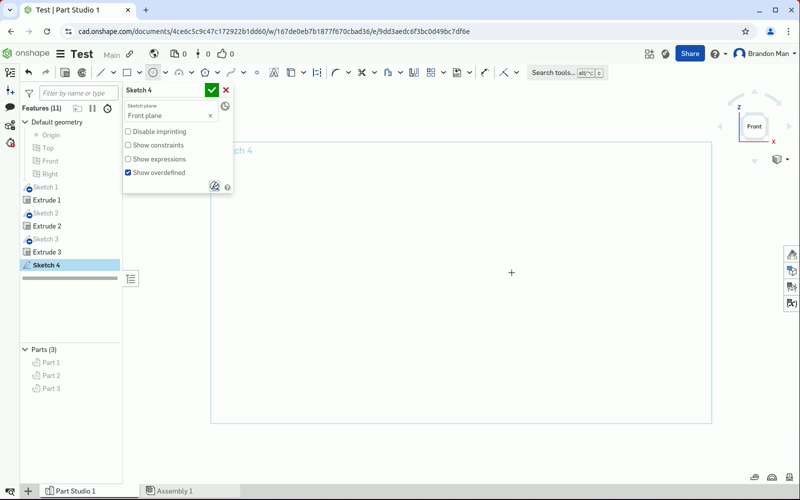
click(511, 272)
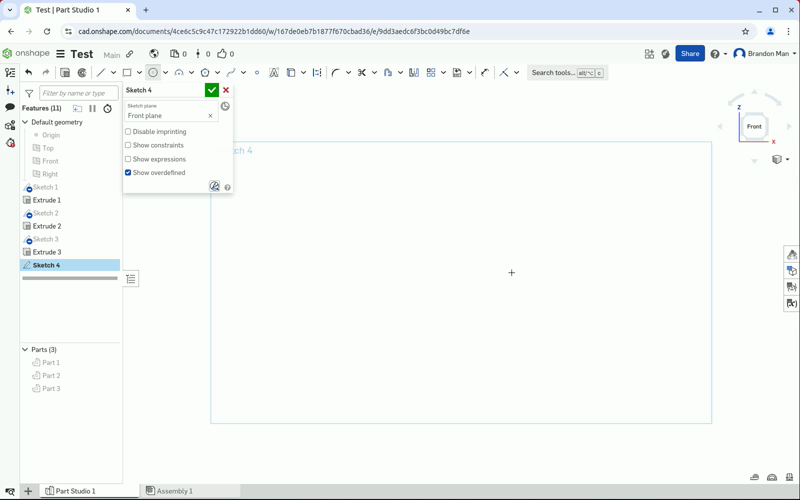
key_up(shift)
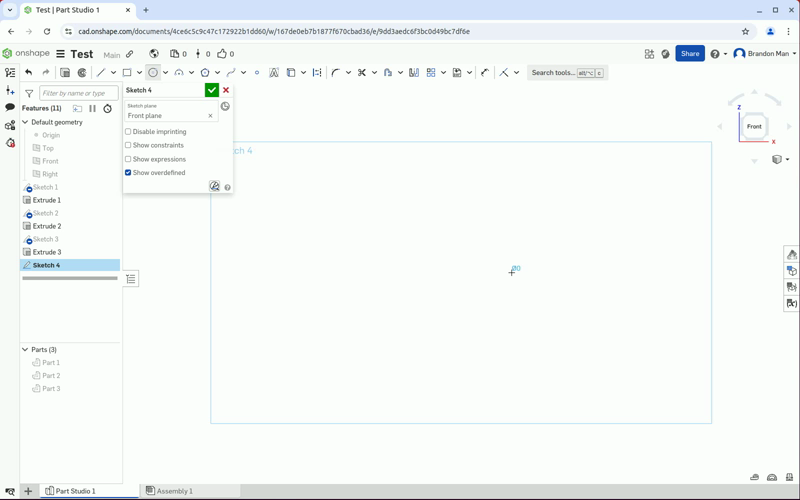
mouse_move(518, 272)
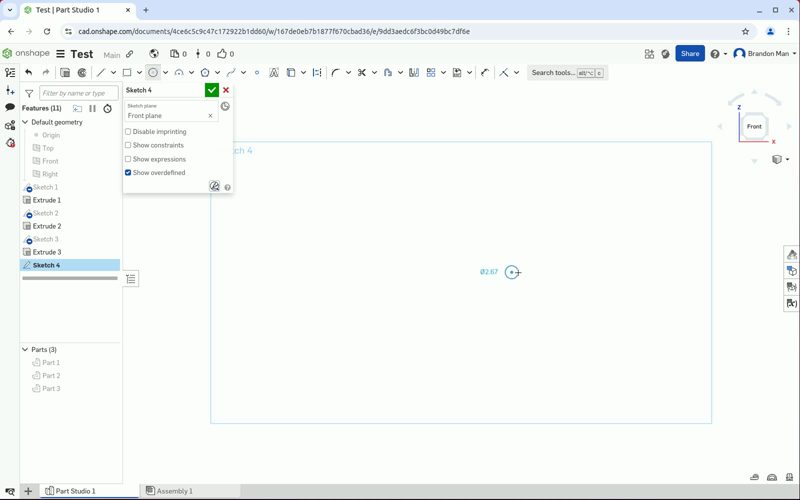
click(518, 272)
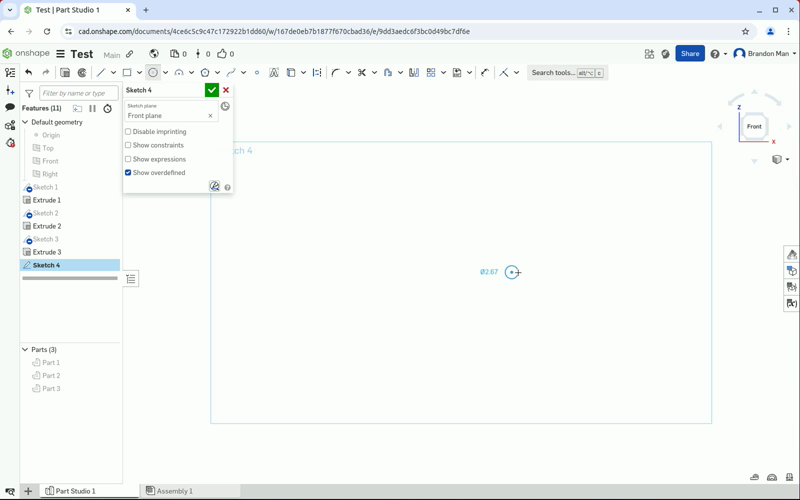
key(esc)
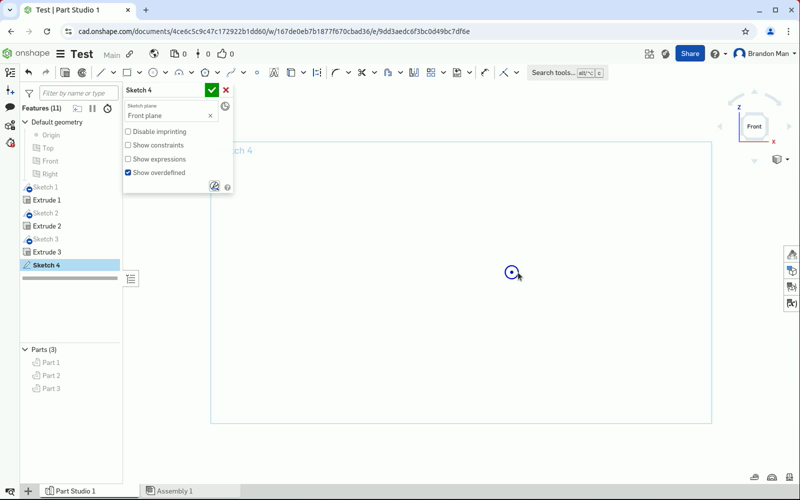
mouse_move(512, 269)
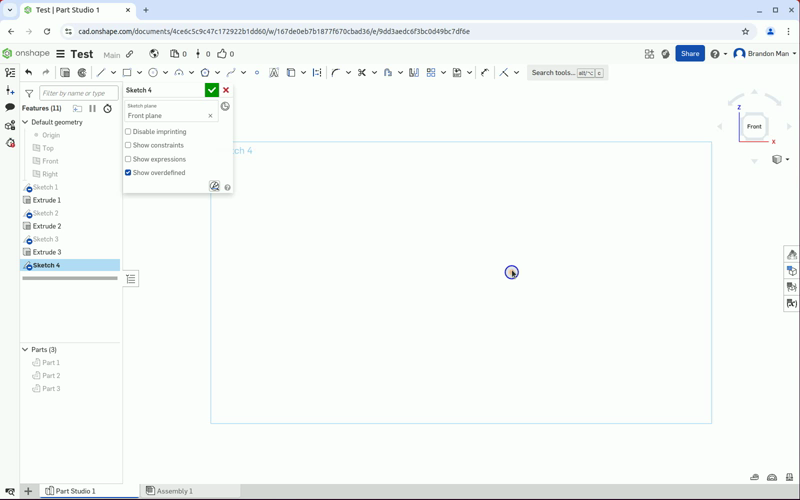
scroll(6)
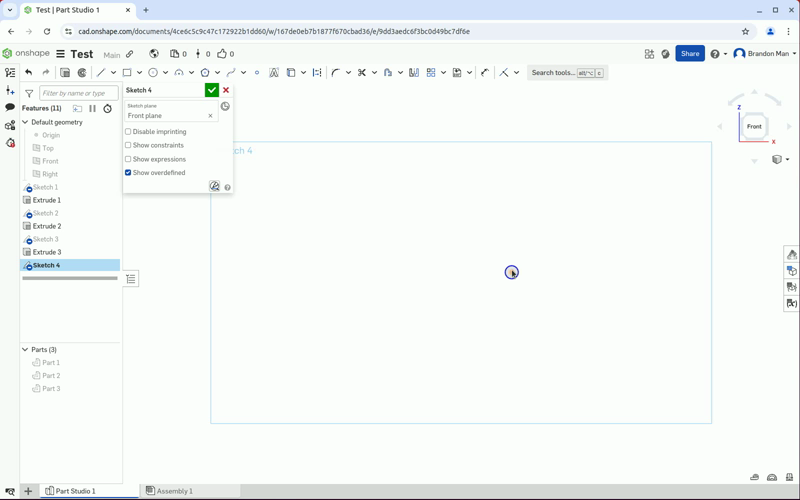
scroll(6)
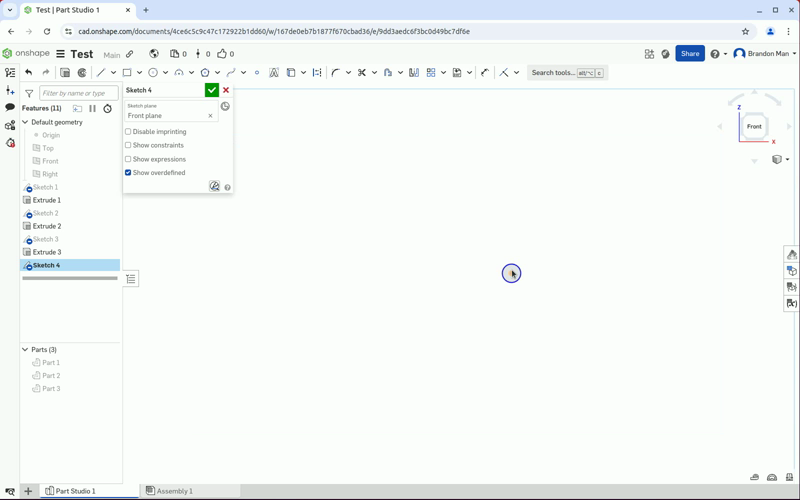
scroll(6)
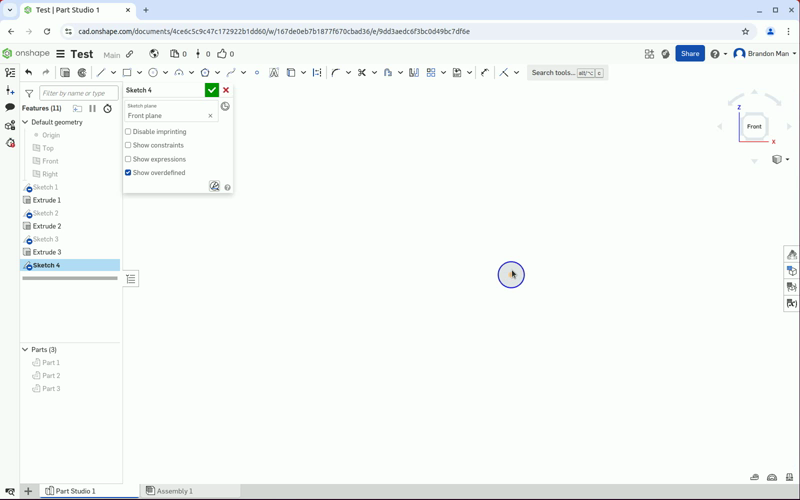
scroll(6)
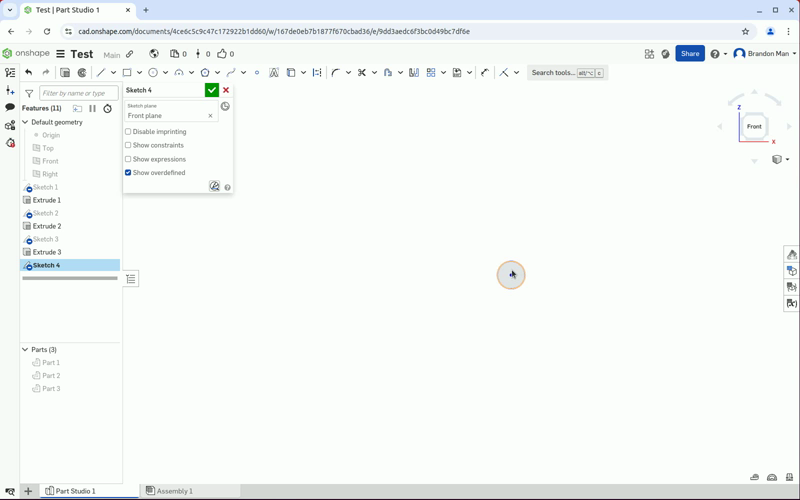
scroll(6)
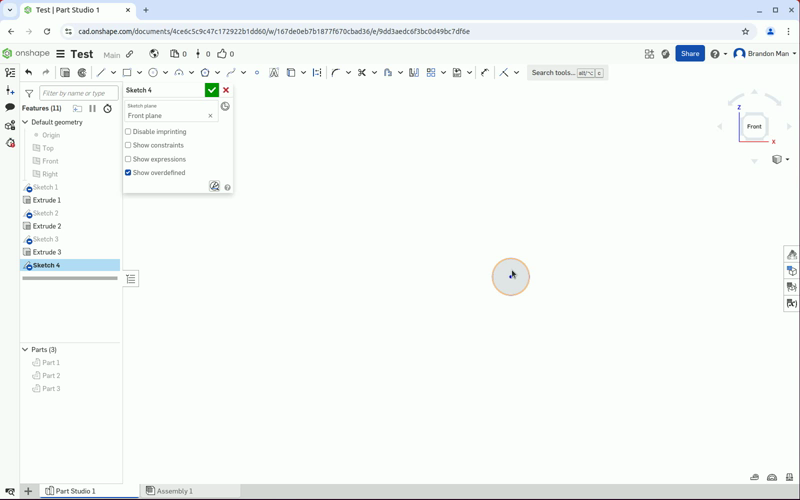
scroll(6)
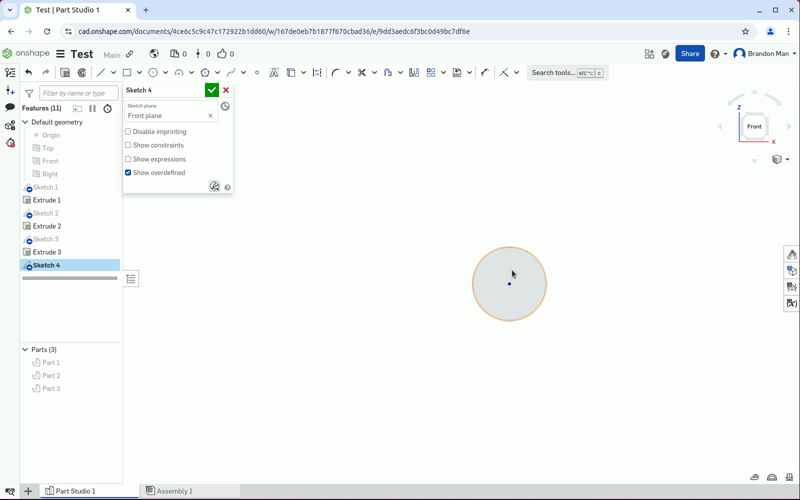
scroll(6)
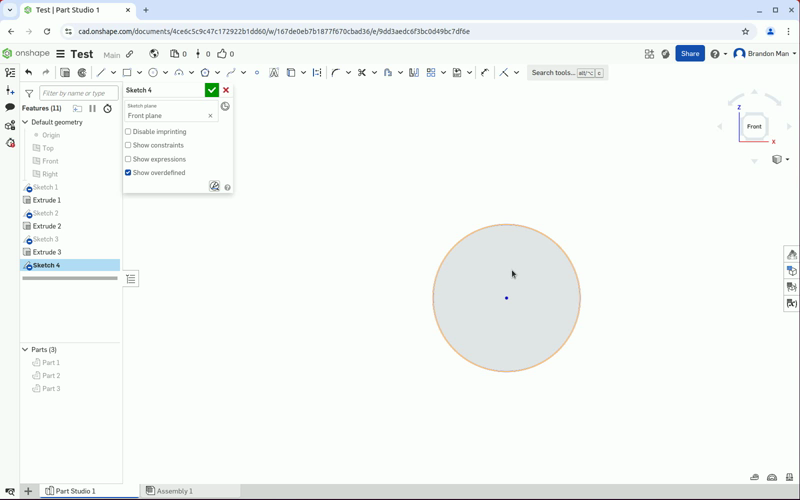
click(512, 269)
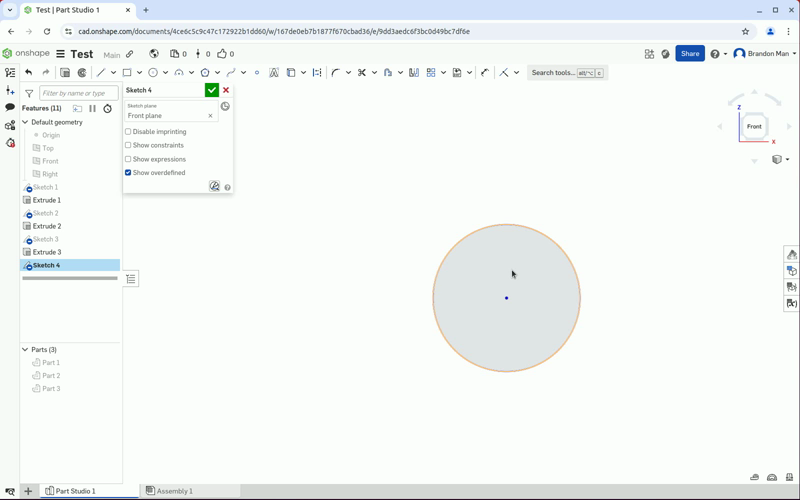
scroll(-6)
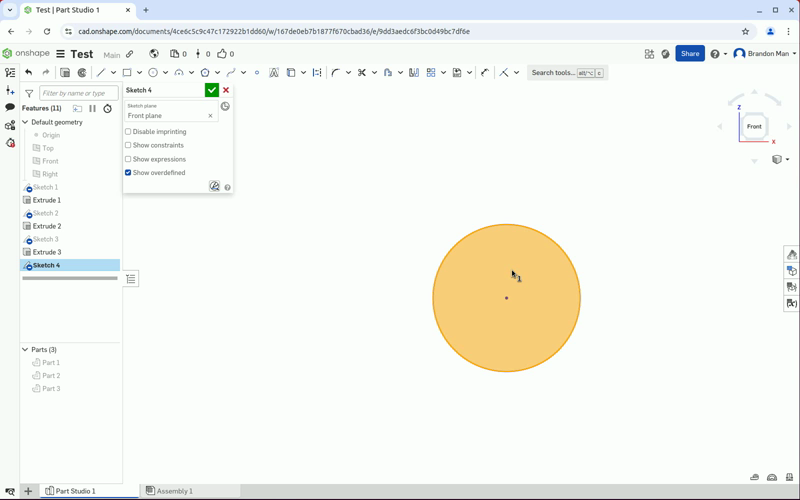
scroll(-6)
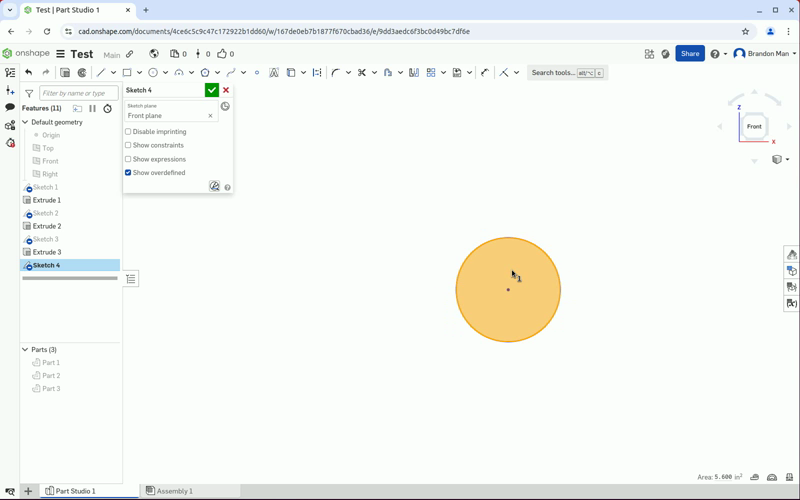
scroll(-6)
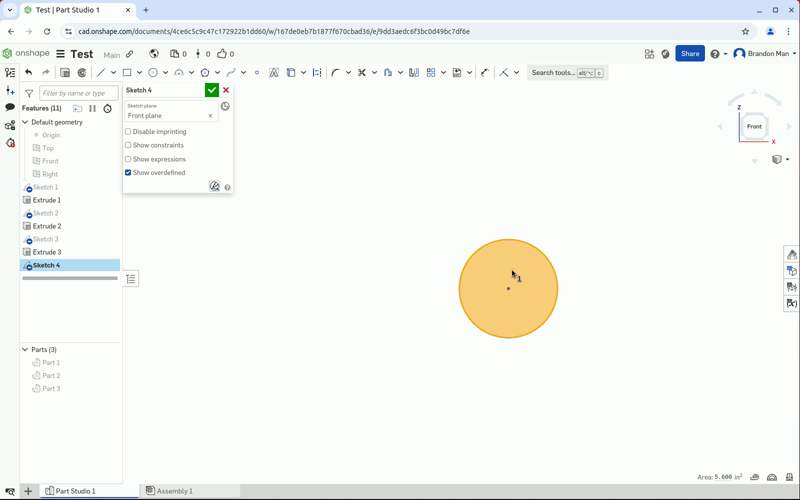
scroll(-6)
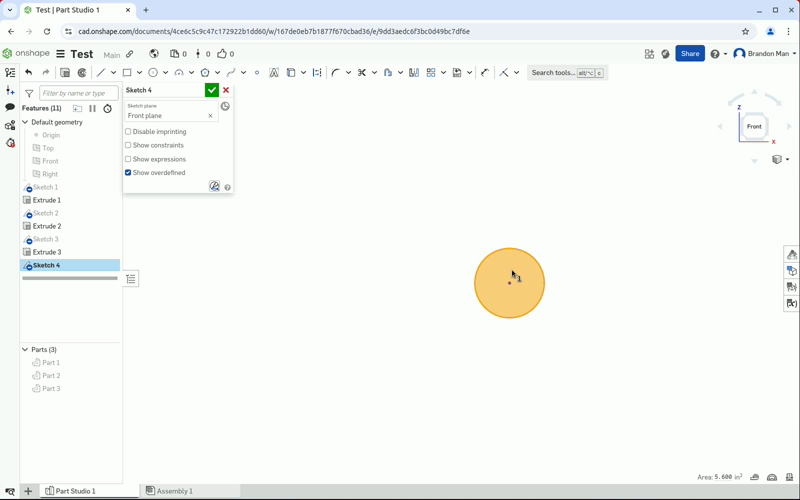
scroll(-6)
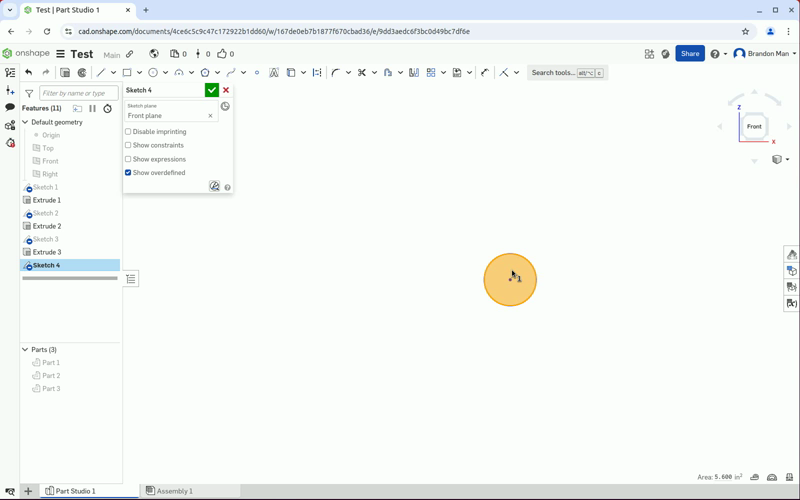
scroll(-6)
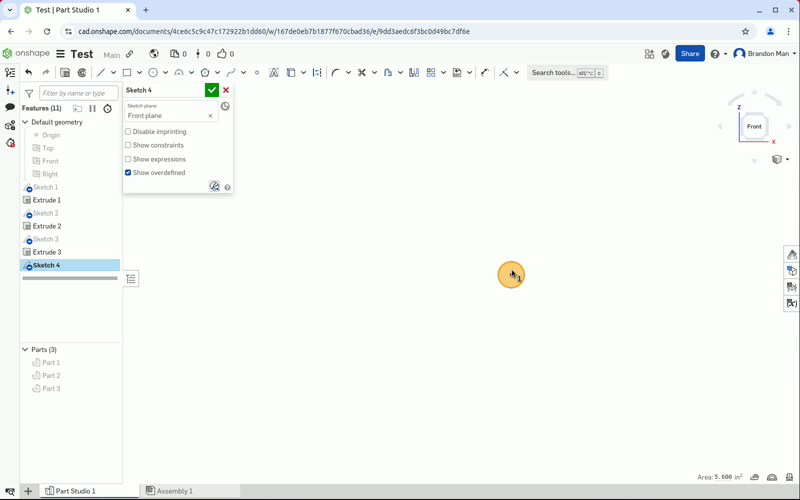
scroll(-6)
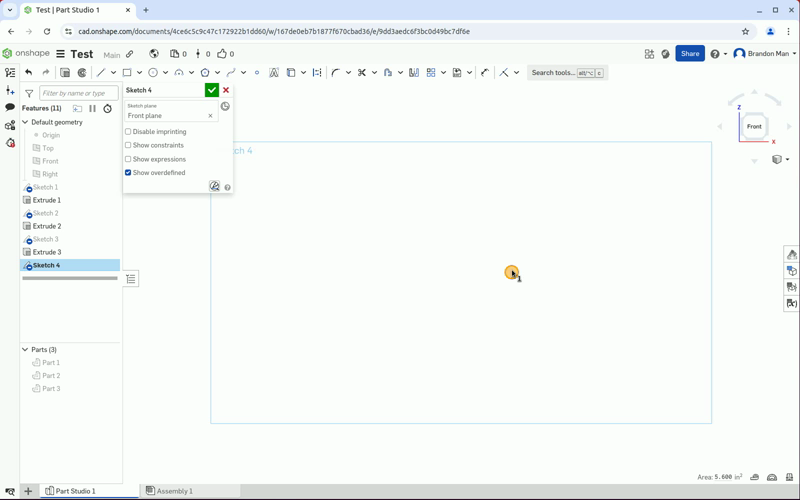
mouse_move(73, 352)
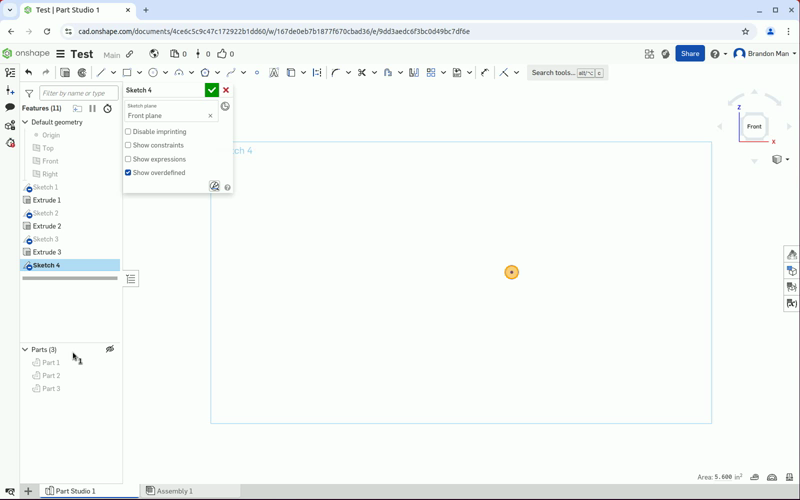
key(shift+y)
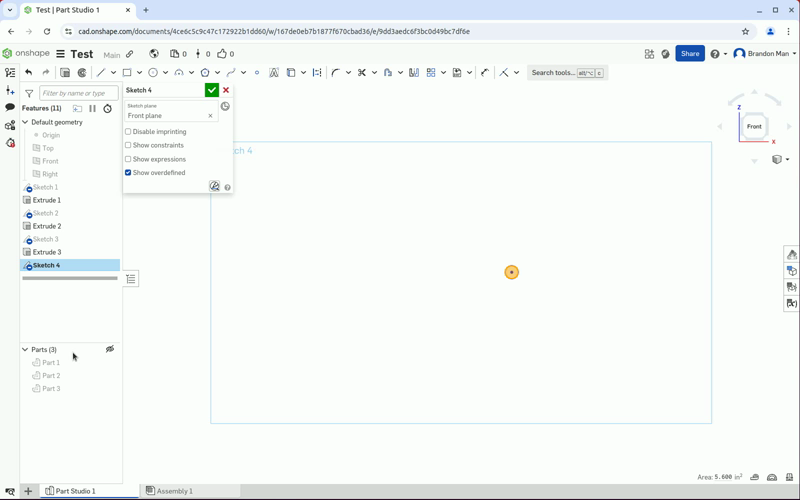
key(shift+e)
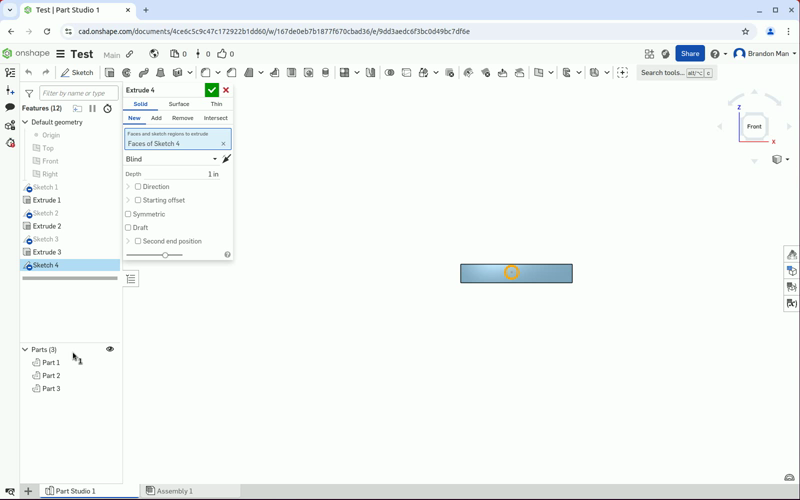
mouse_move(143, 106)
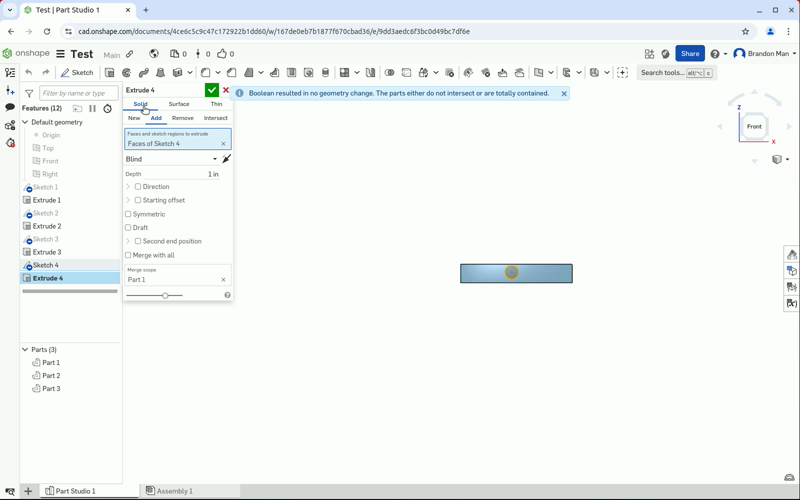
click(143, 106)
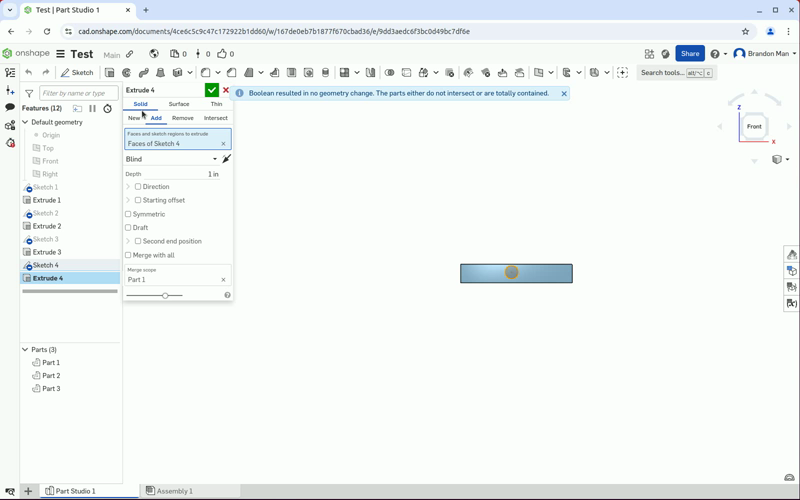
mouse_move(137, 120)
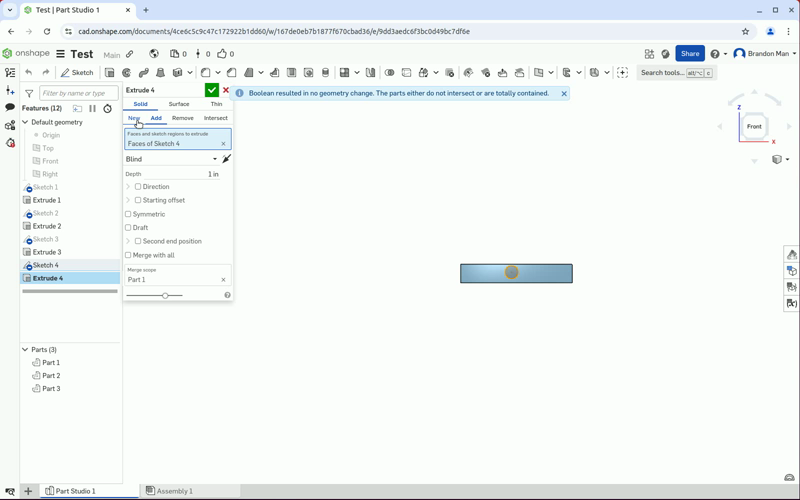
click(137, 120)
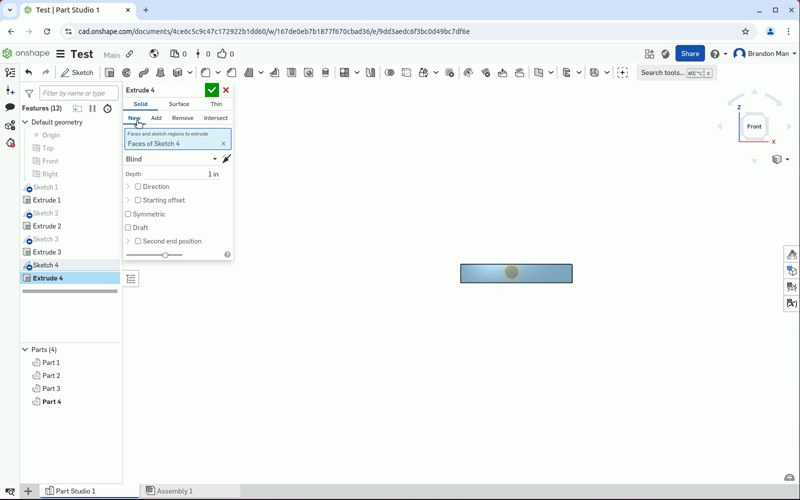
key(tab, 4)
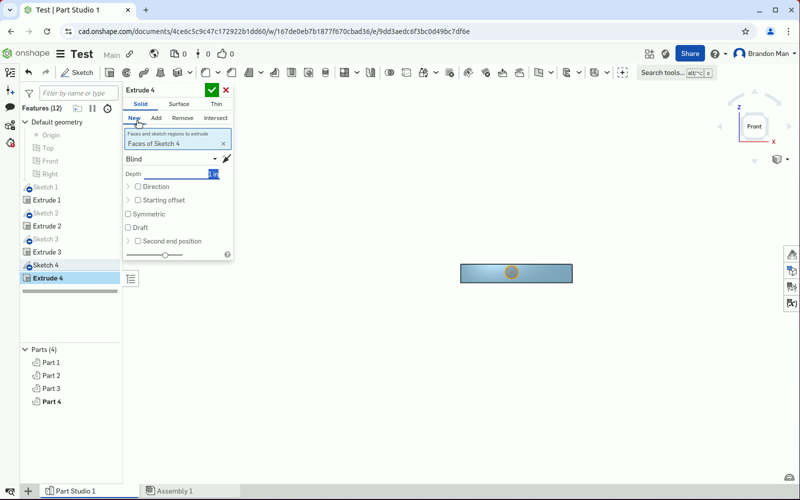
text(-2.648)
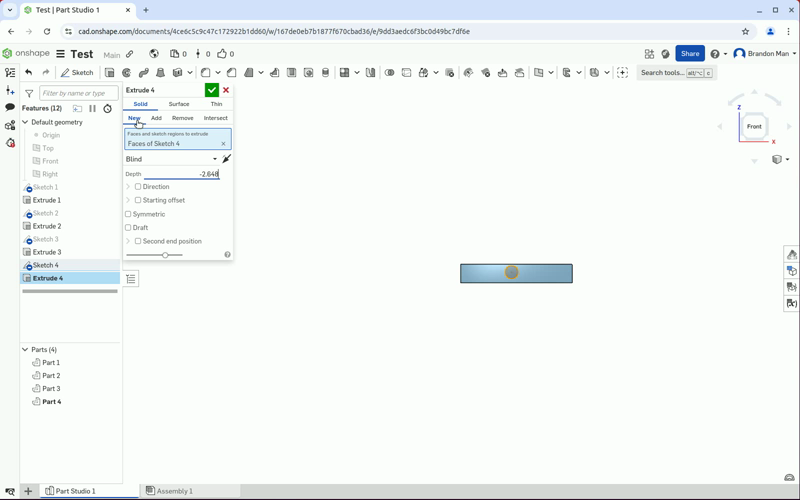
key(enter)
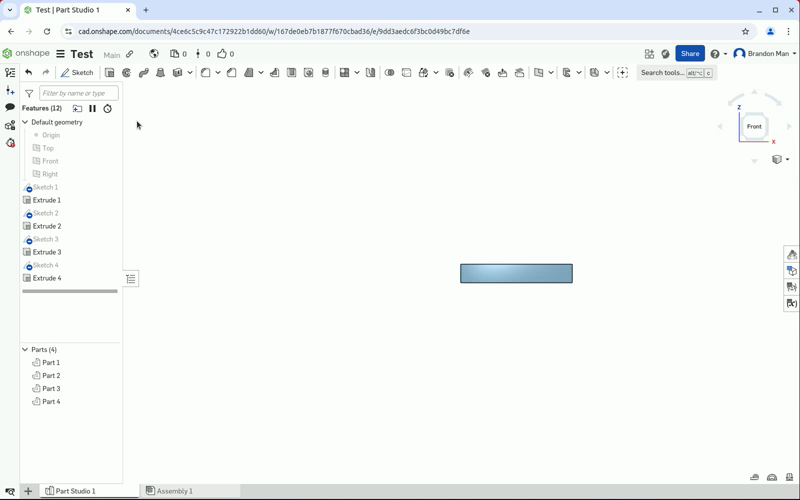
key(shift+h)
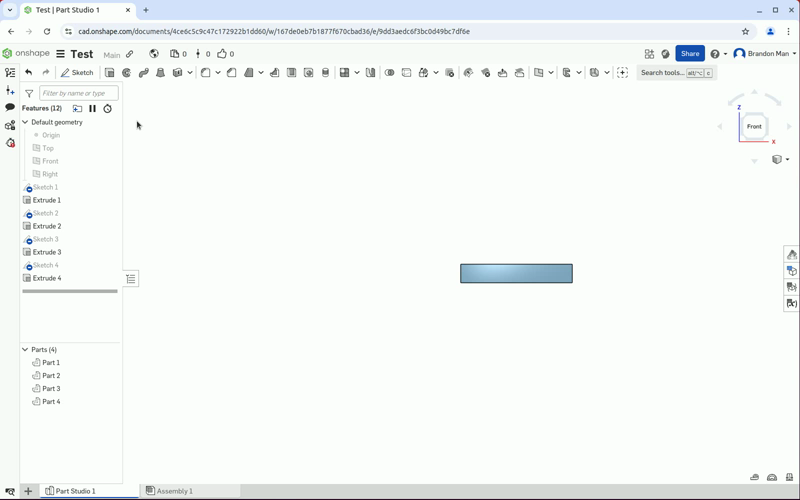
key(shift+h)
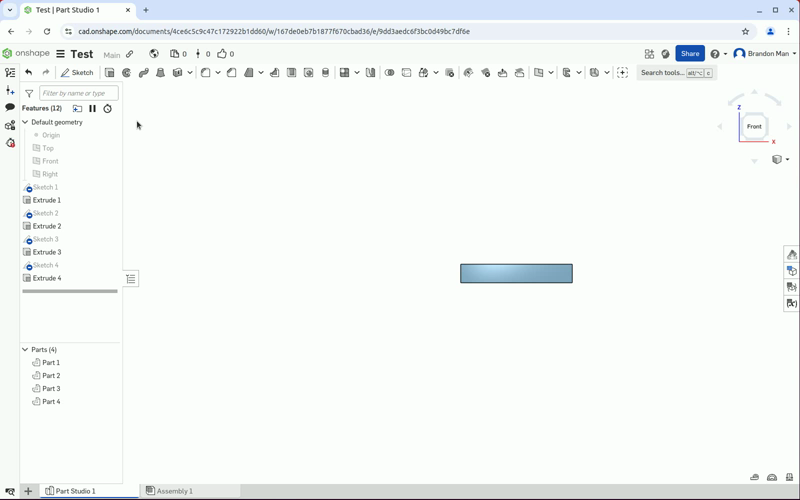
mouse_move(73, 189)
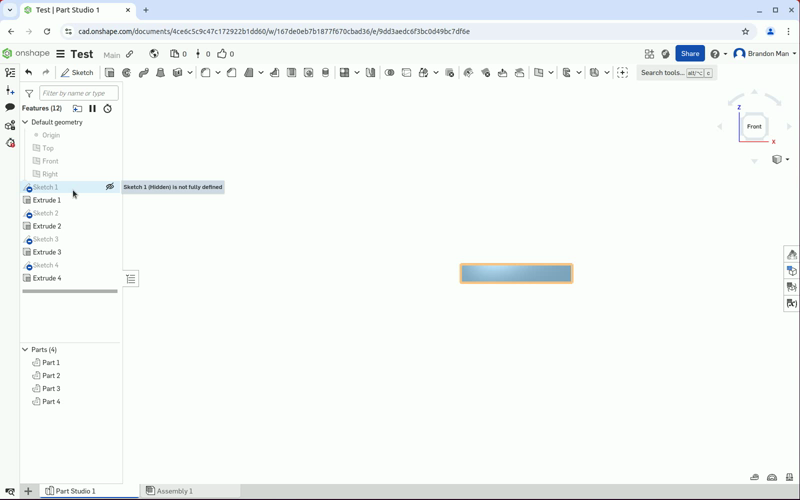
click(73, 189)
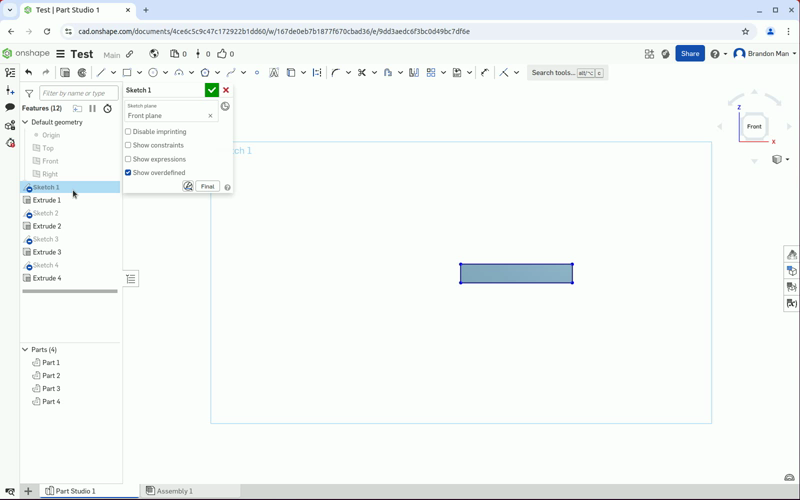
mouse_move(229, 92)
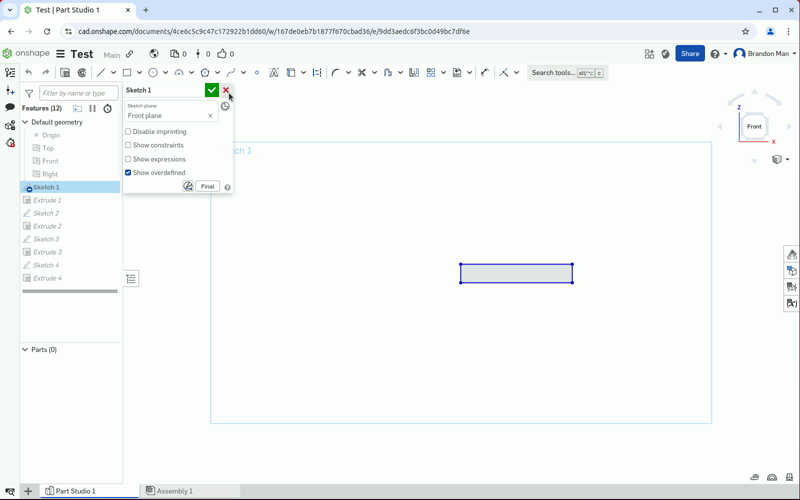
click(229, 92)
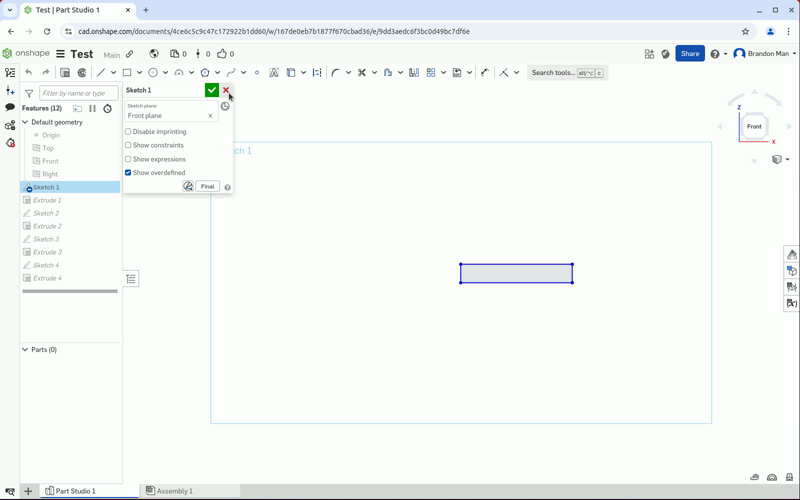
key(shift+s)
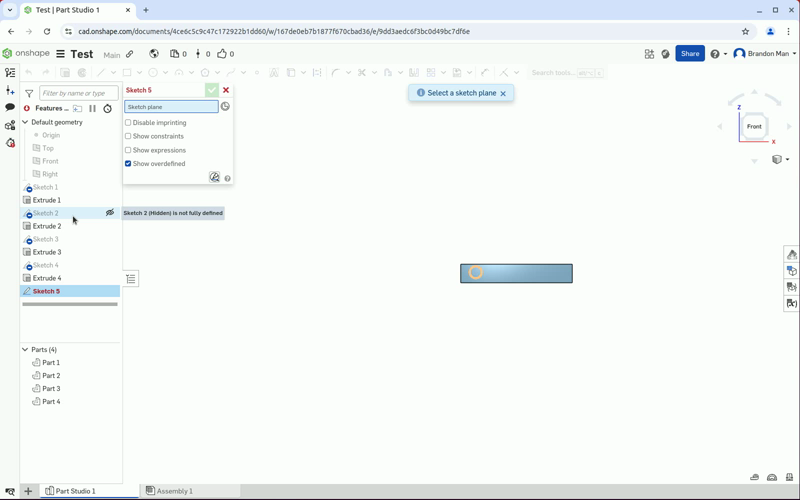
scroll(3)
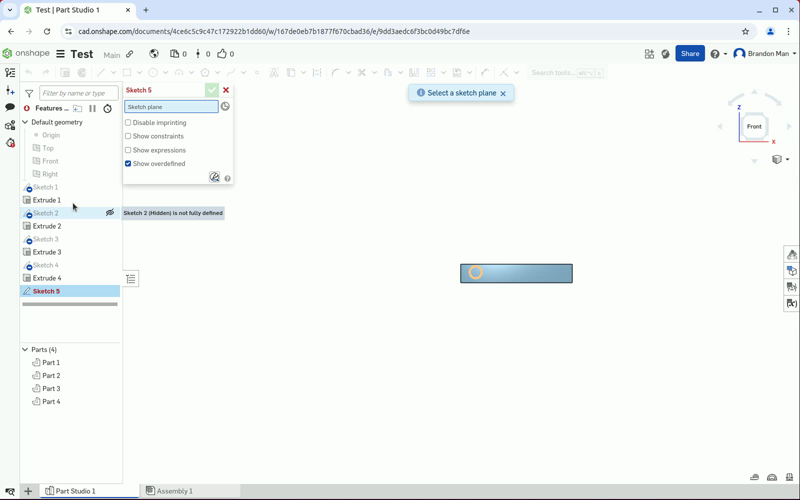
mouse_move(73, 163)
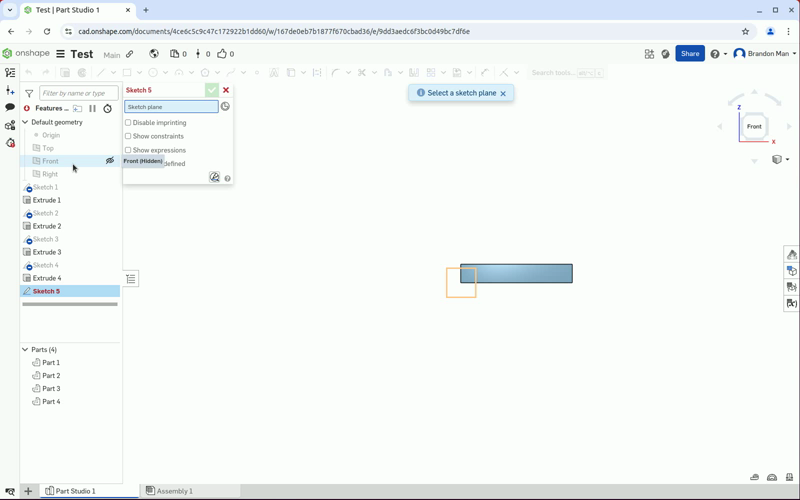
click(73, 163)
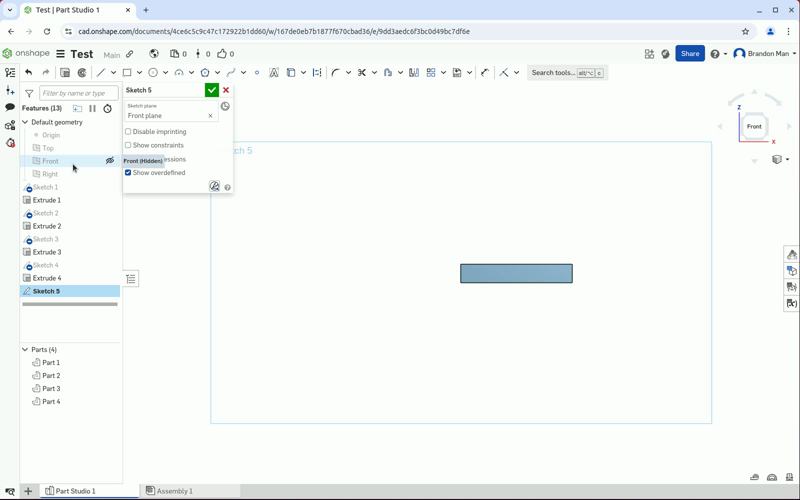
mouse_move(73, 352)
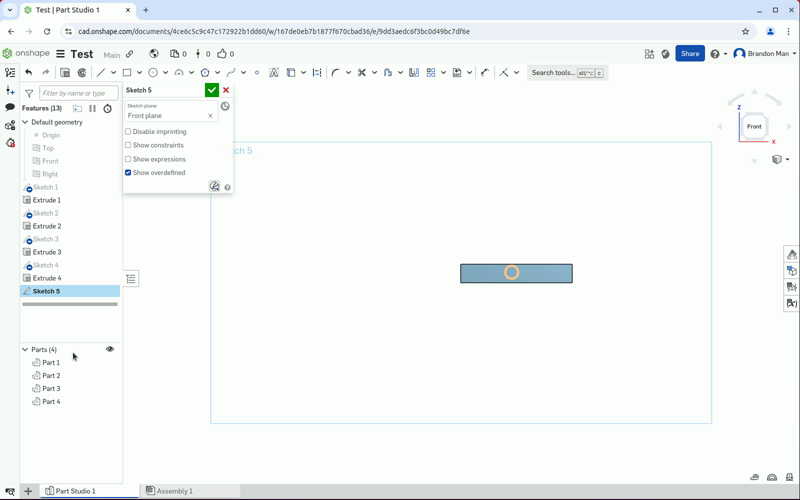
key(y)
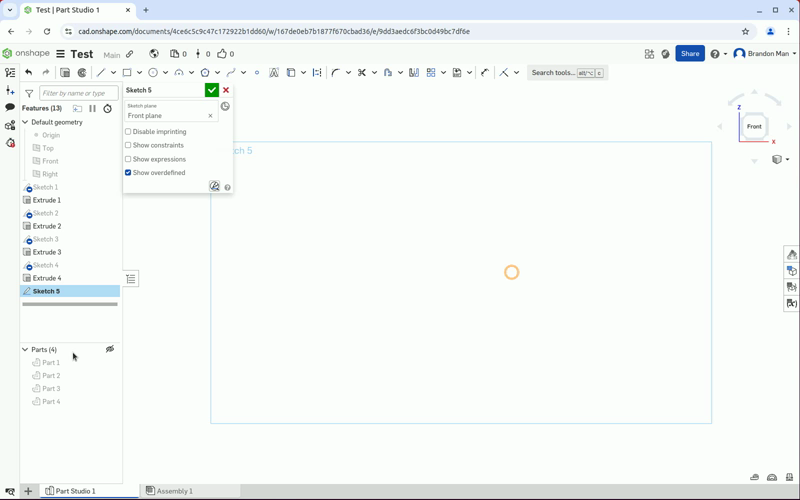
key(c)
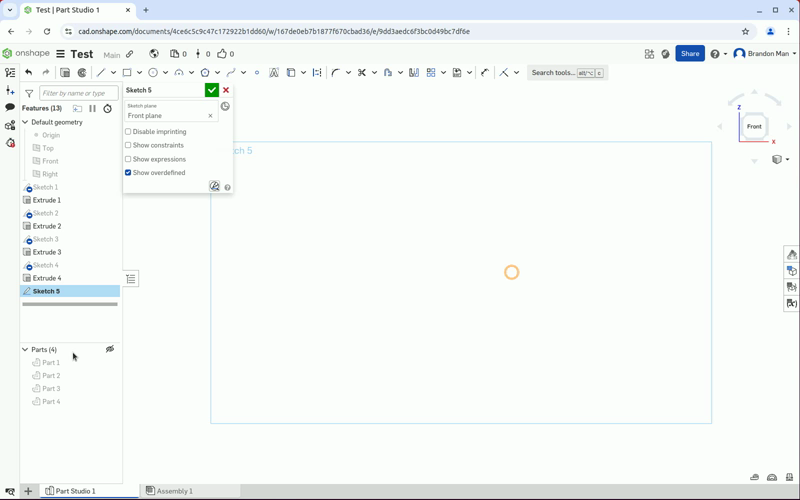
key_down(shift)
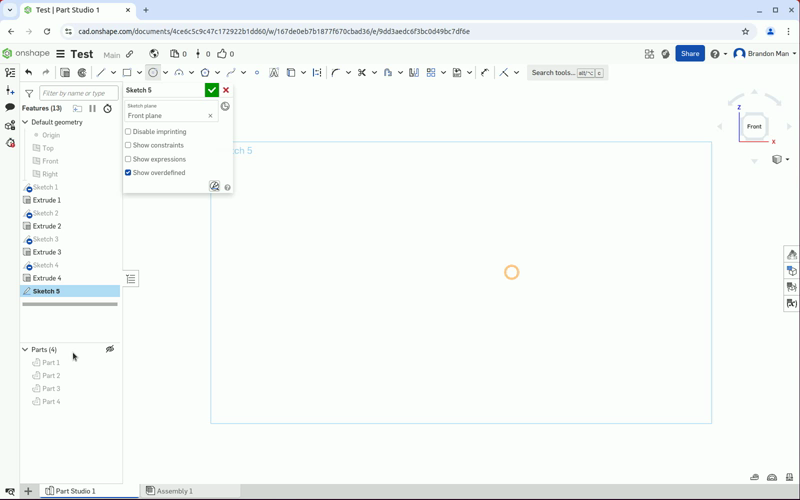
mouse_move(530, 272)
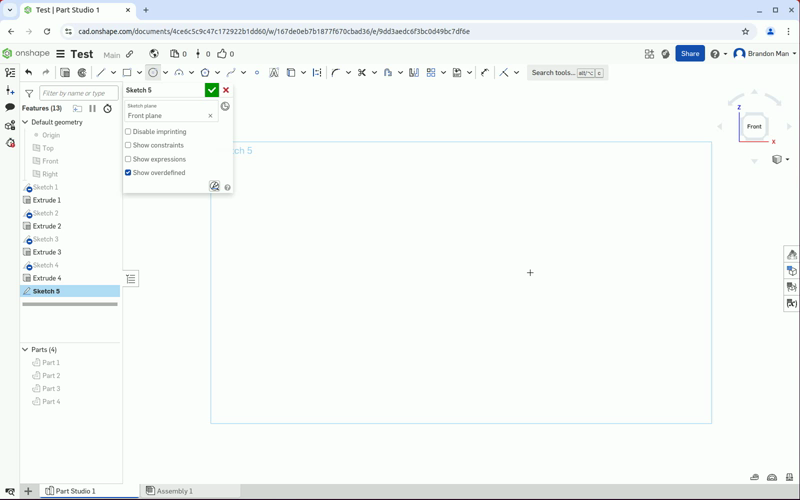
click(530, 272)
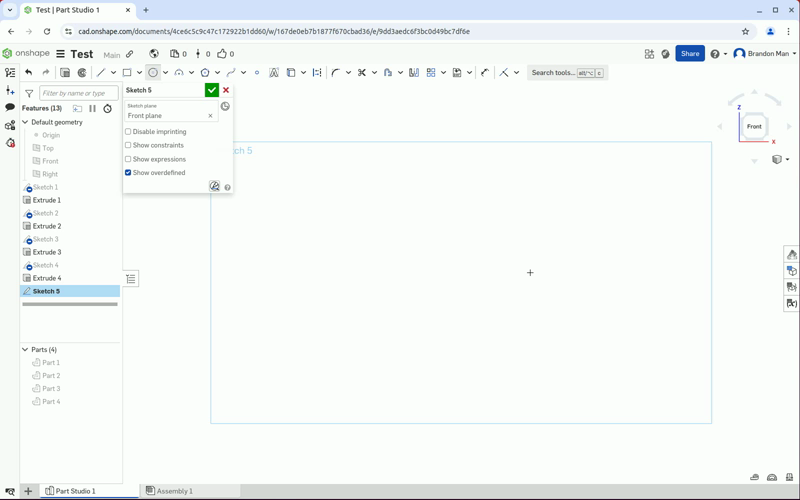
key_up(shift)
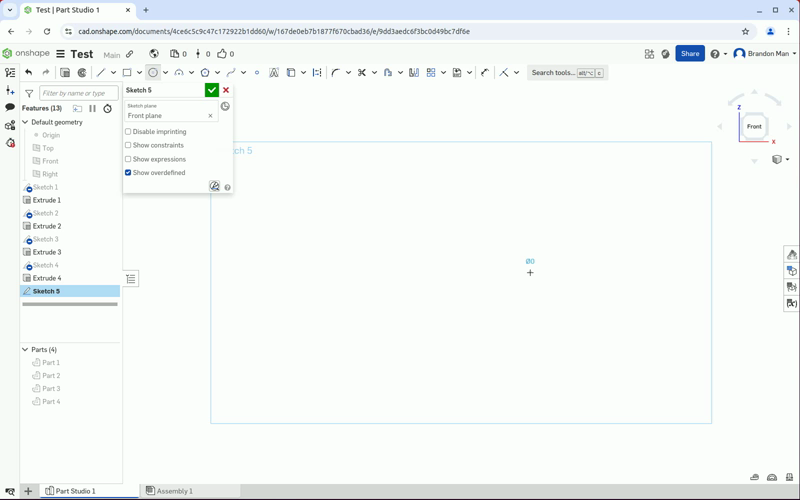
mouse_move(536, 272)
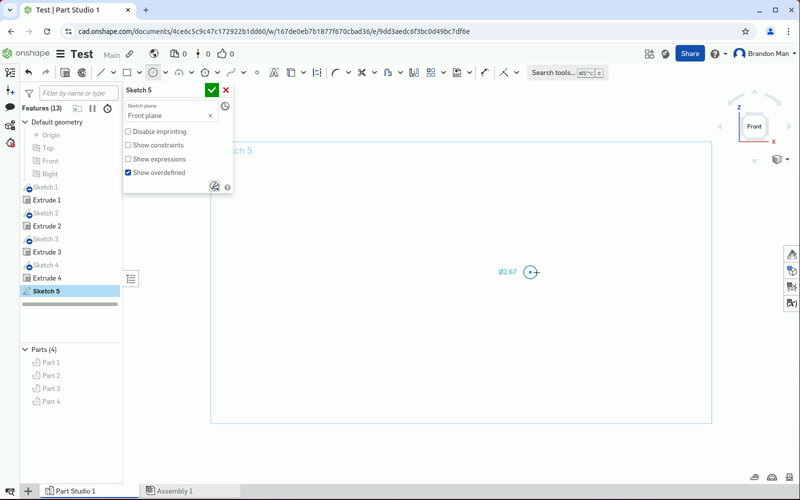
click(536, 272)
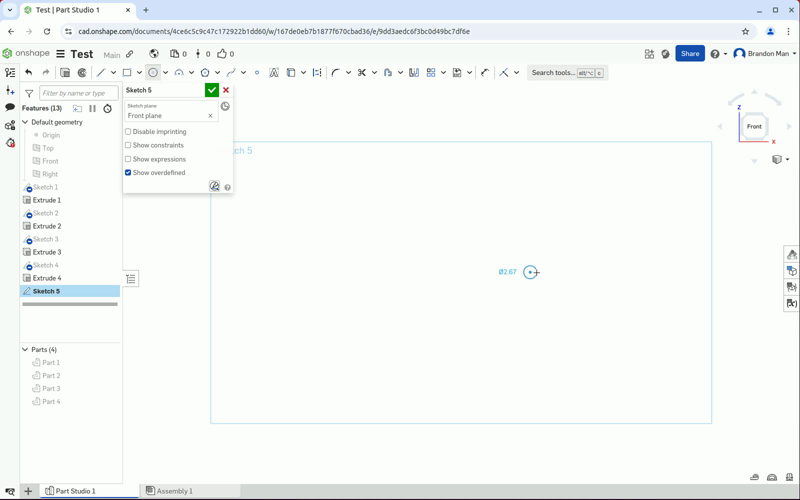
key(esc)
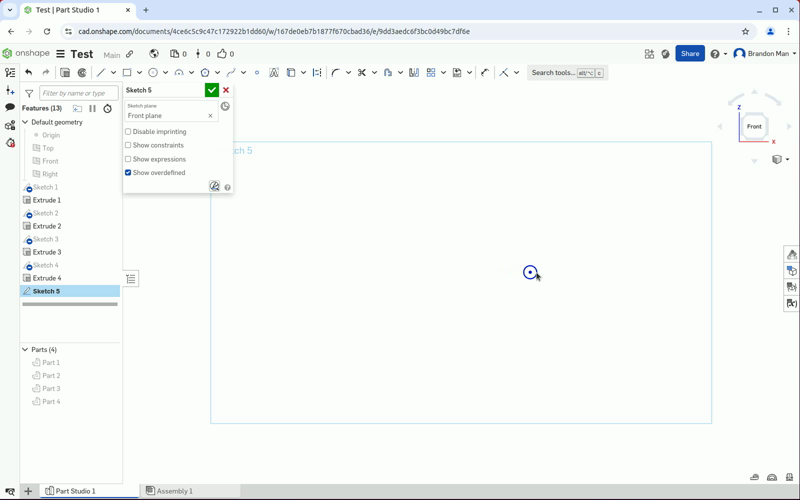
mouse_move(528, 277)
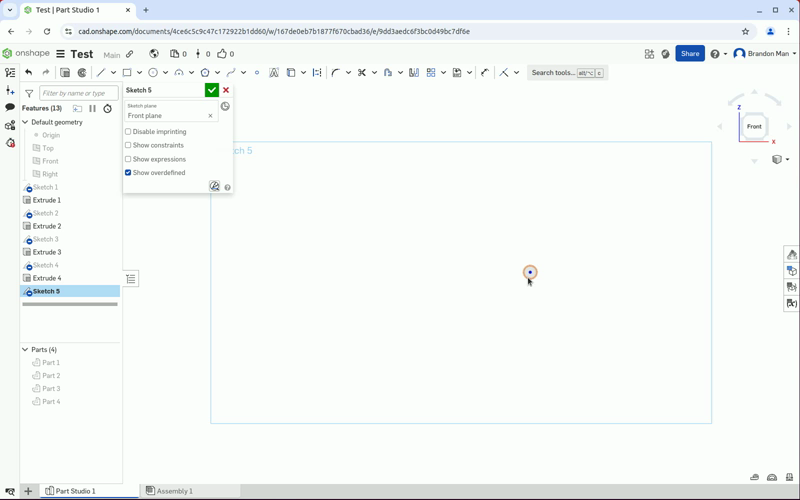
scroll(6)
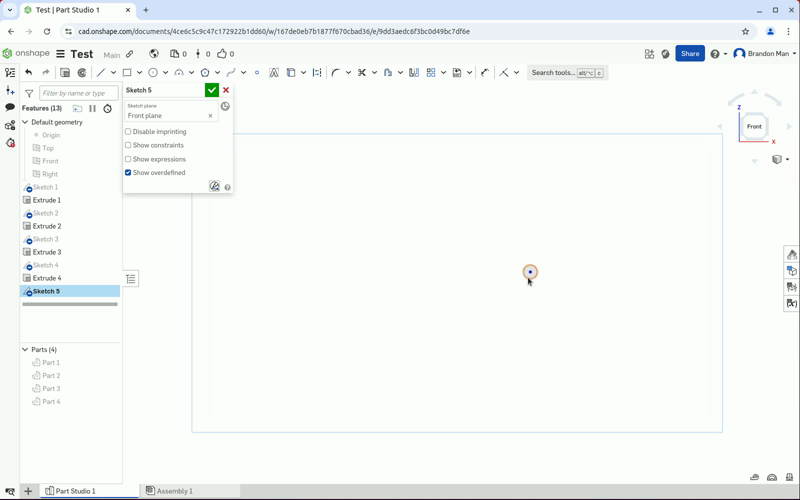
scroll(6)
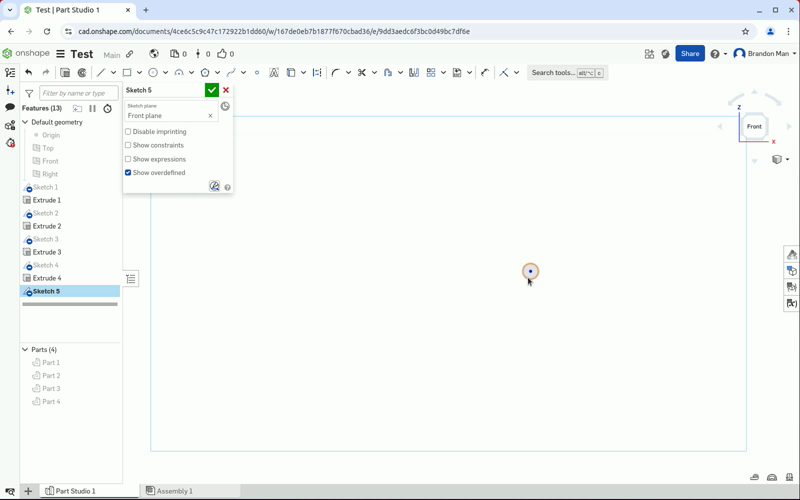
scroll(6)
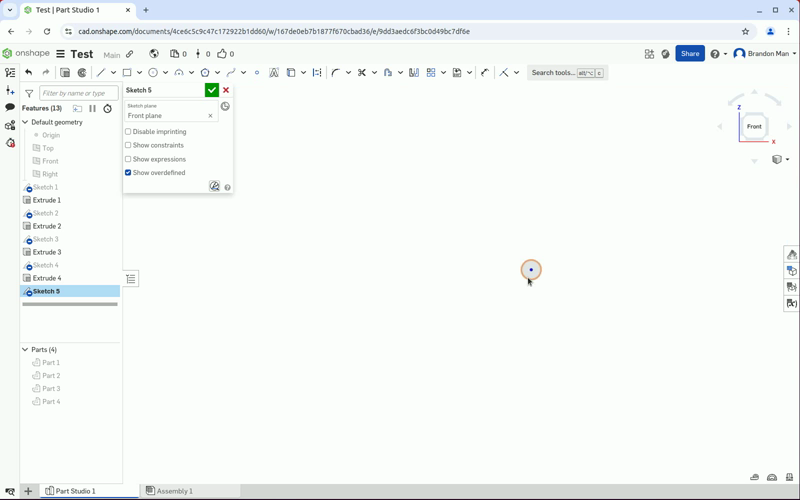
scroll(6)
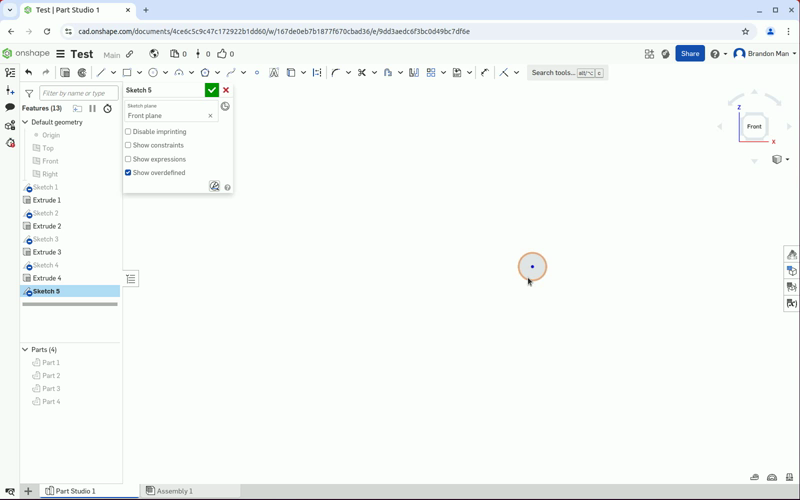
scroll(6)
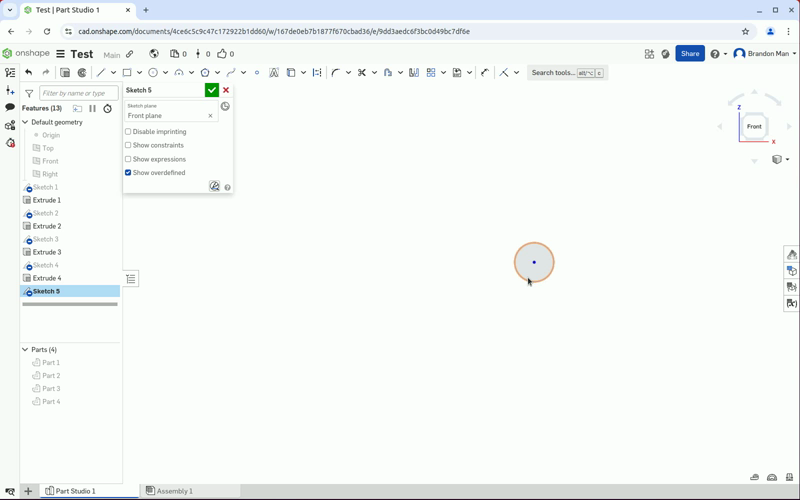
scroll(6)
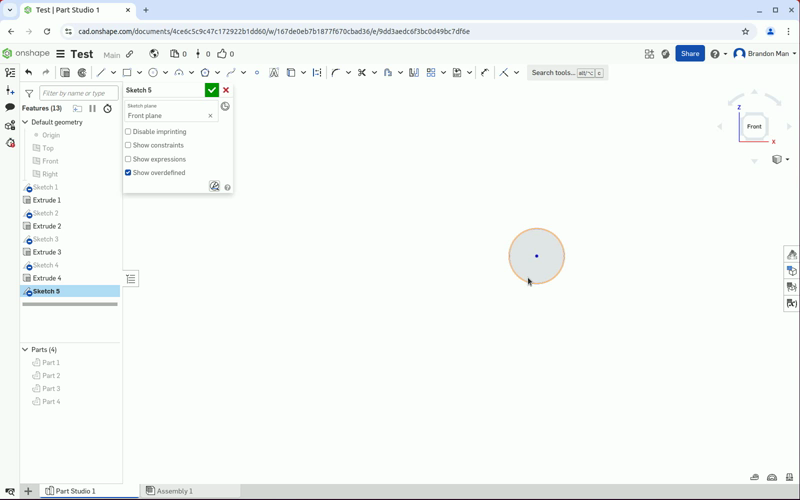
scroll(6)
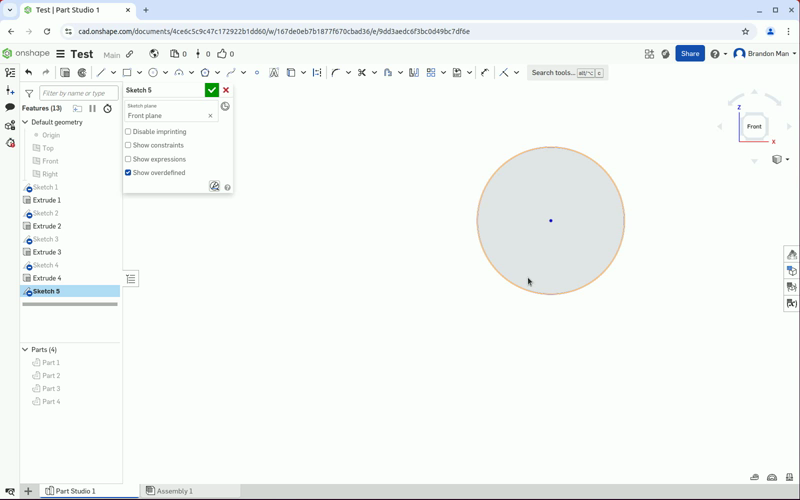
click(528, 277)
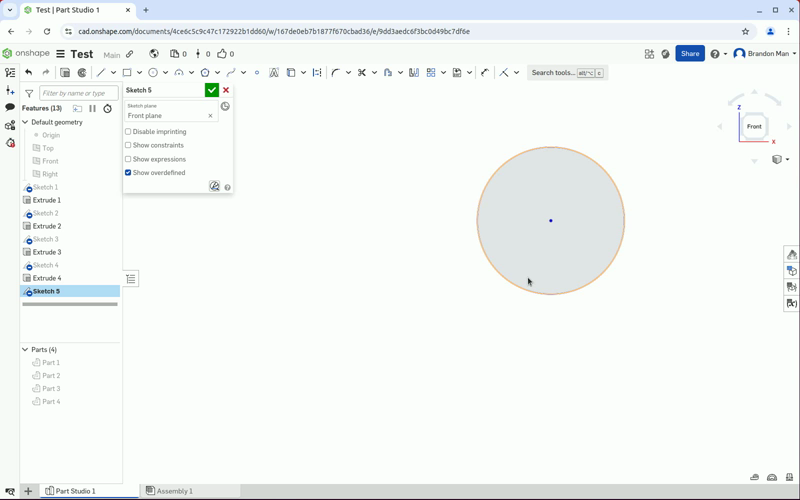
scroll(-6)
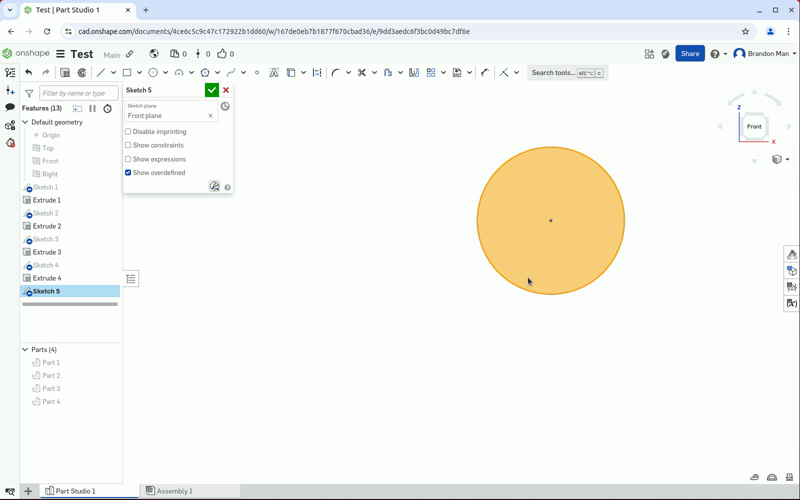
scroll(-6)
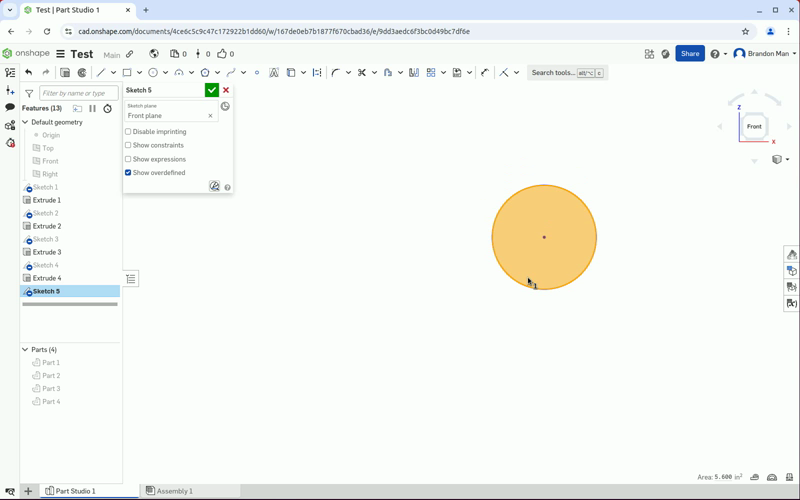
scroll(-6)
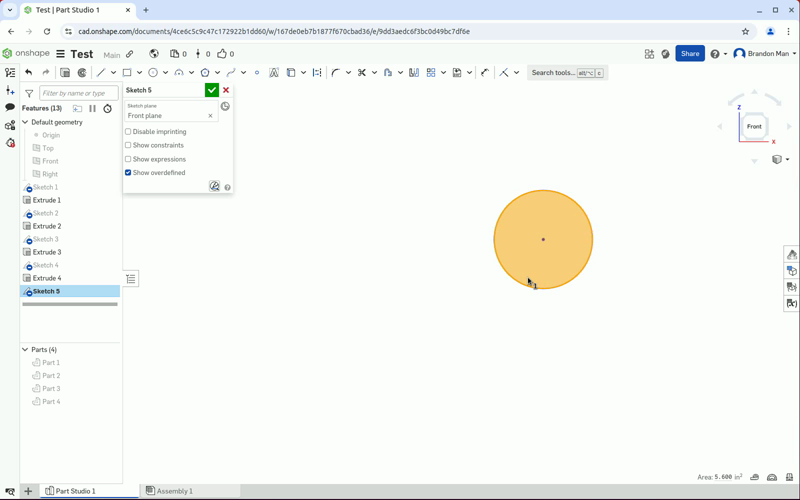
scroll(-6)
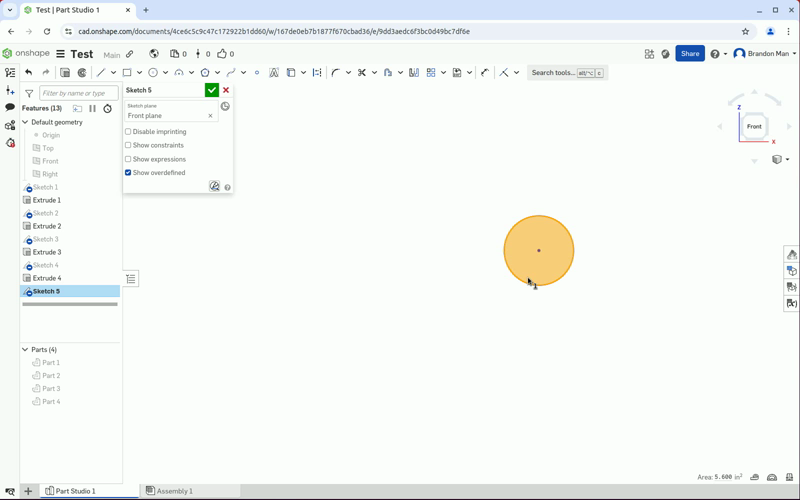
scroll(-6)
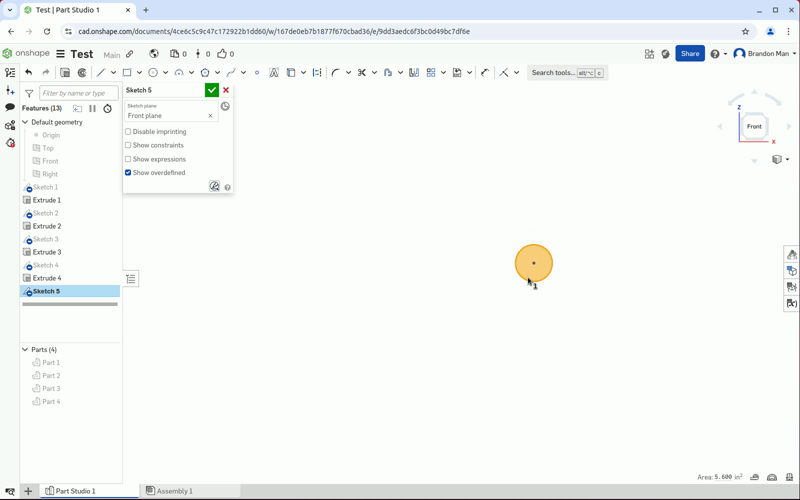
scroll(-6)
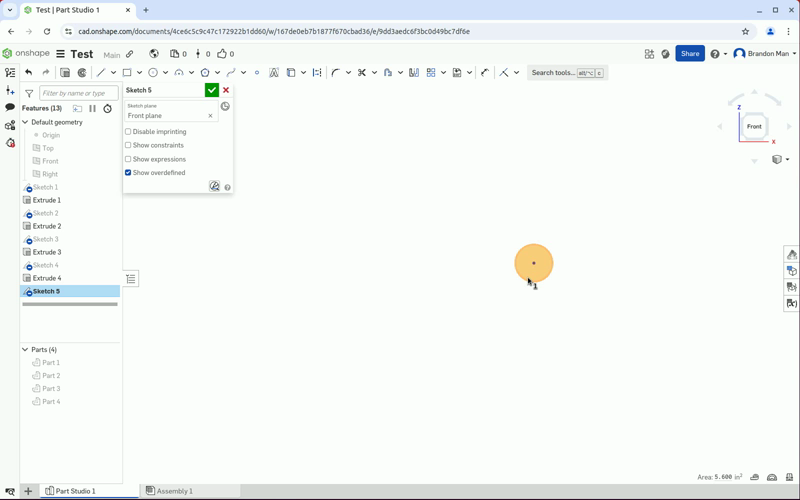
scroll(-6)
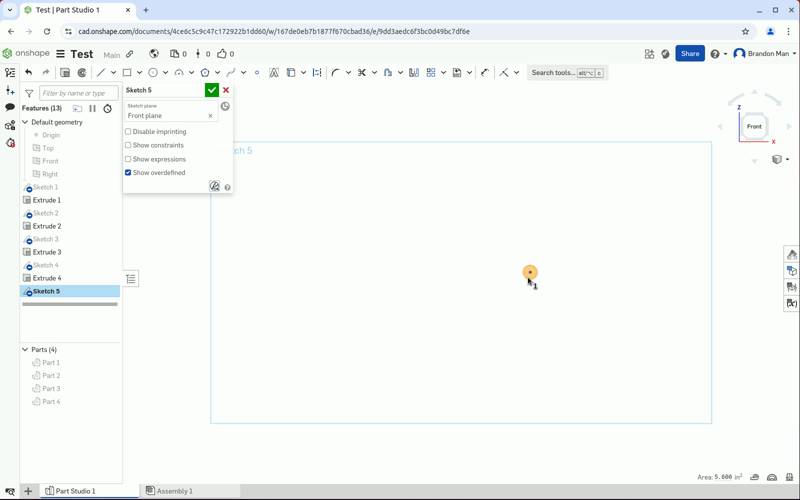
mouse_move(73, 352)
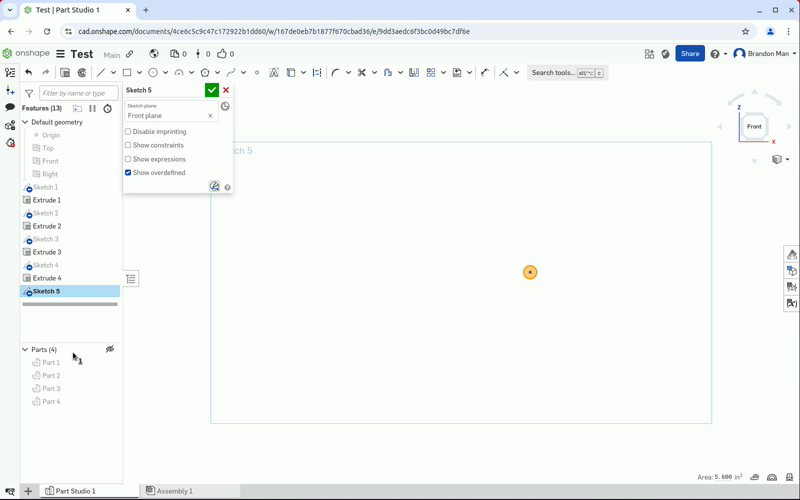
key(shift+y)
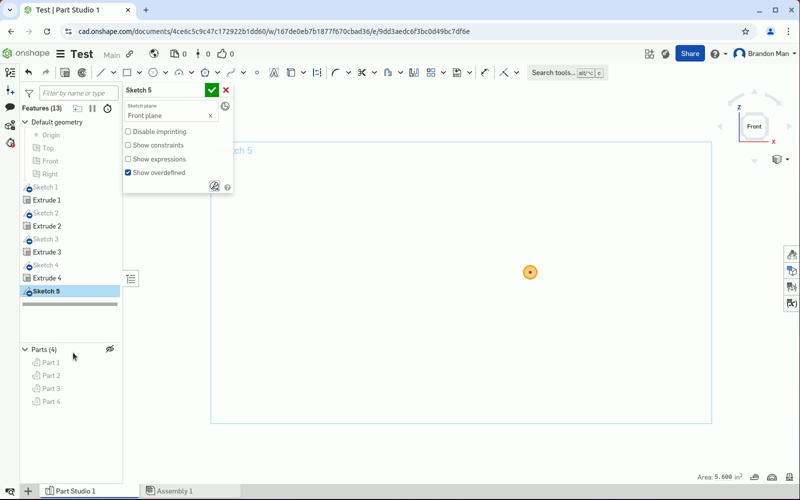
key(shift+e)
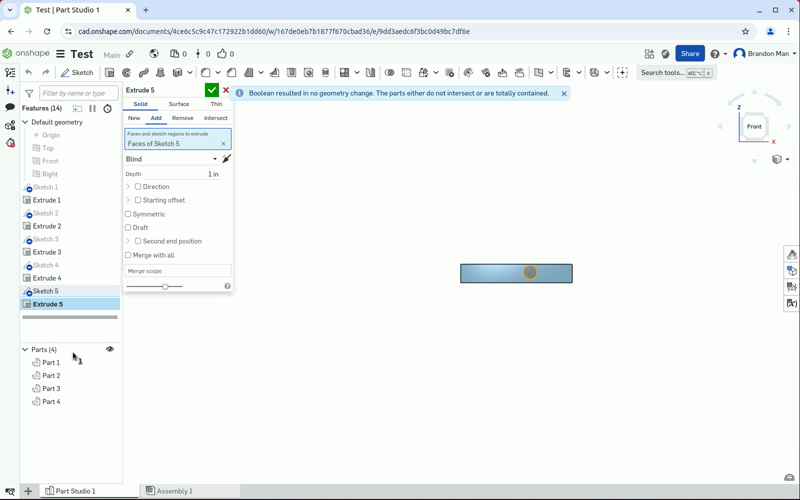
mouse_move(143, 106)
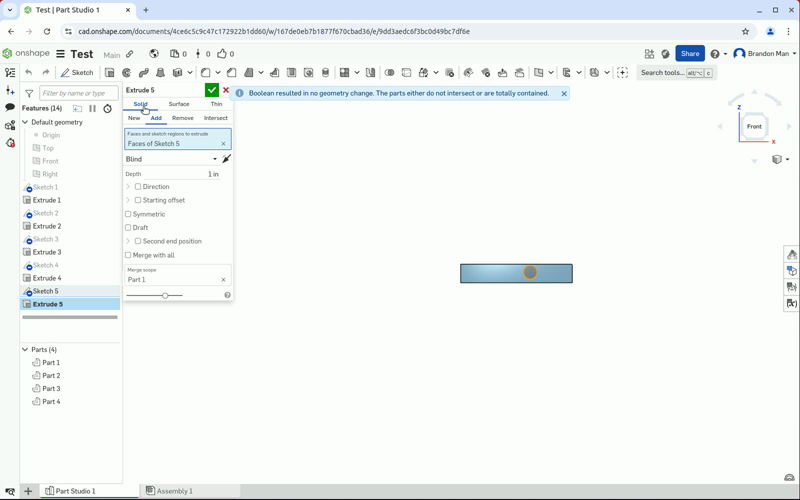
click(143, 106)
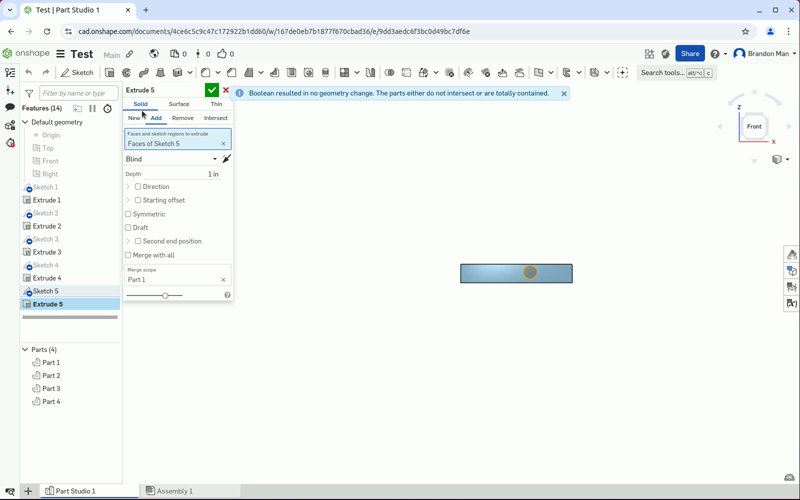
mouse_move(137, 120)
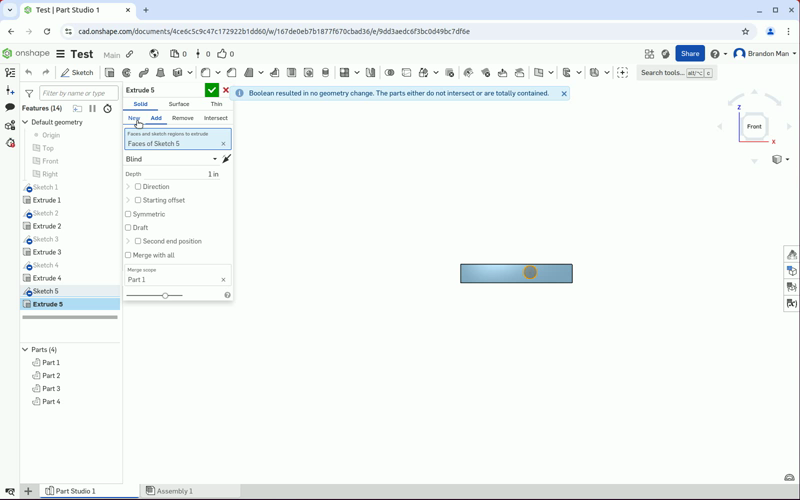
click(137, 120)
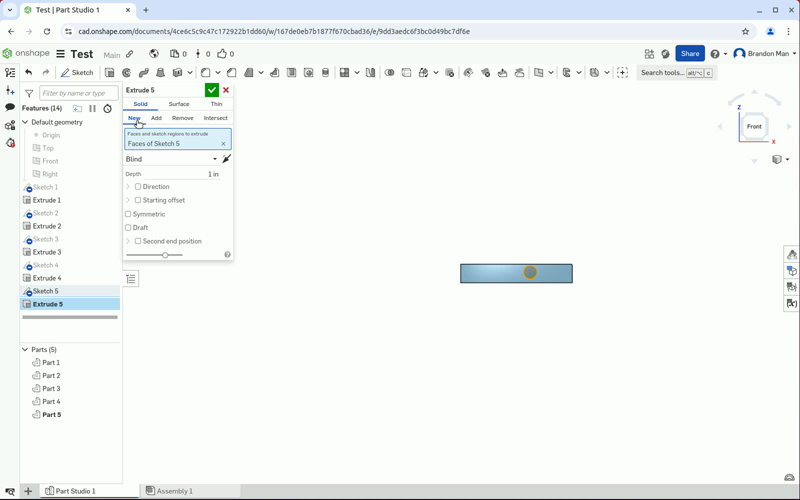
key(tab, 4)
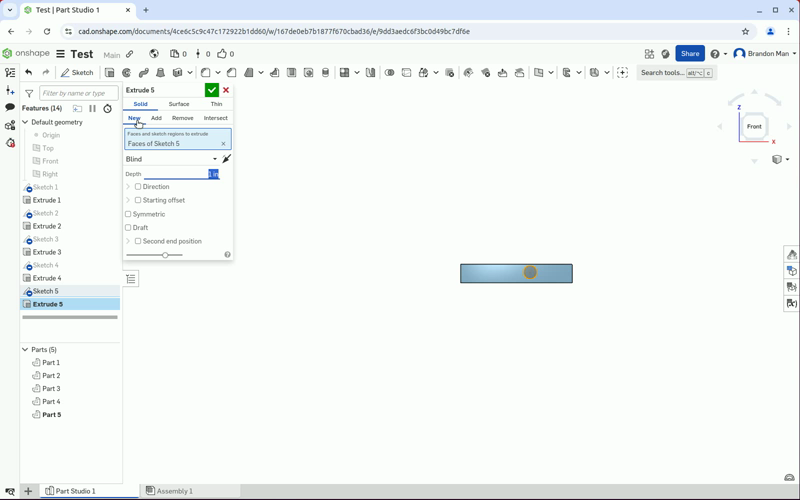
text(-2.648)
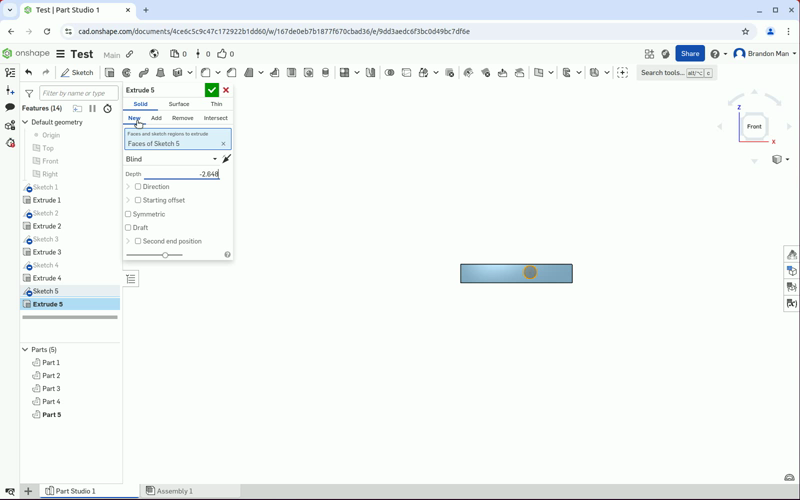
key(enter)
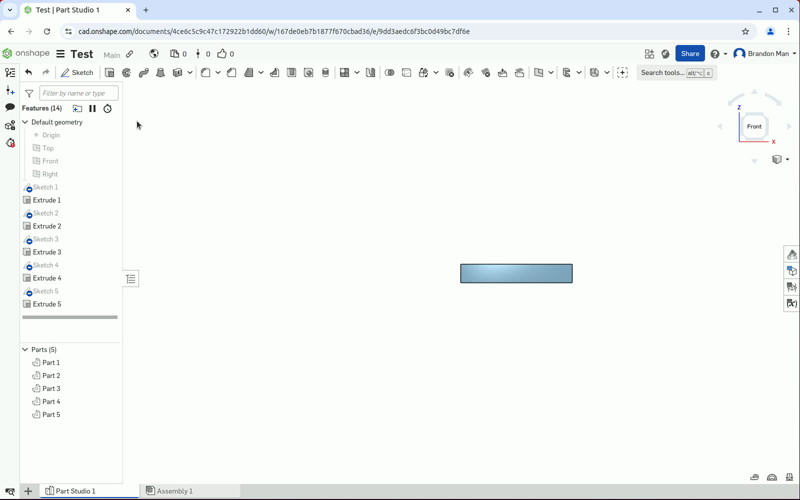
key(shift+h)
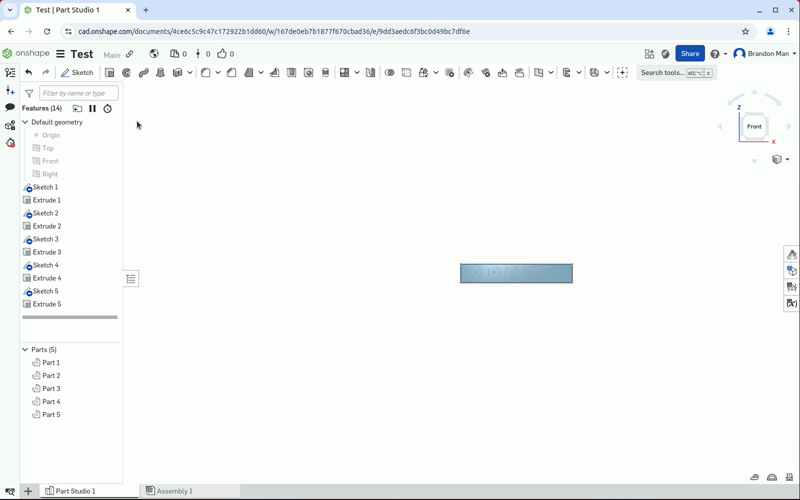
key(shift+h)
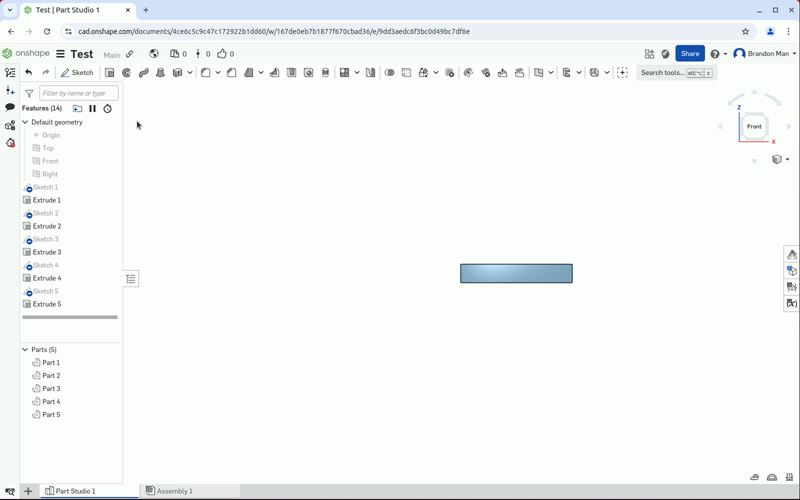
mouse_move(73, 189)
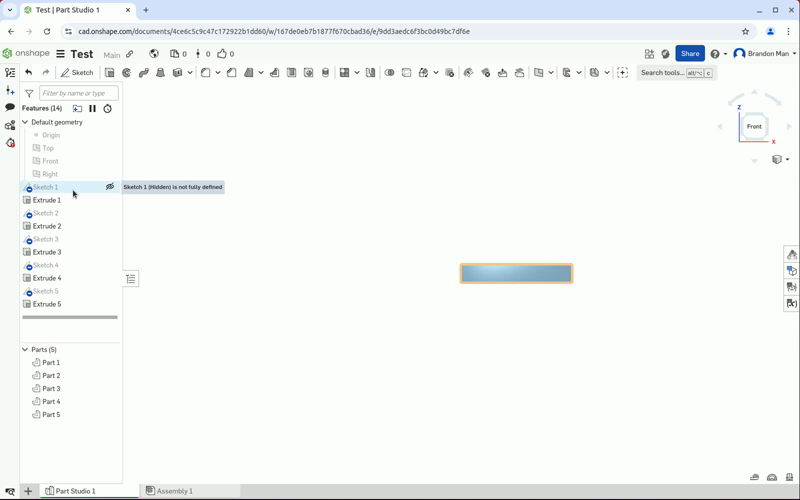
click(73, 189)
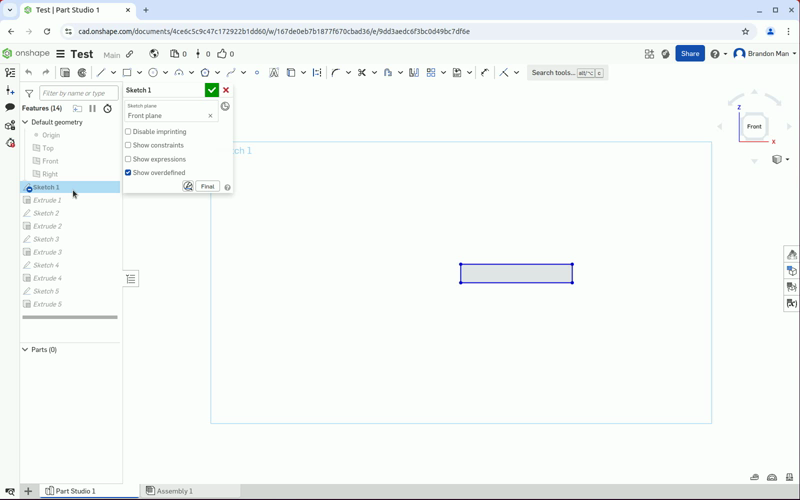
mouse_move(229, 92)
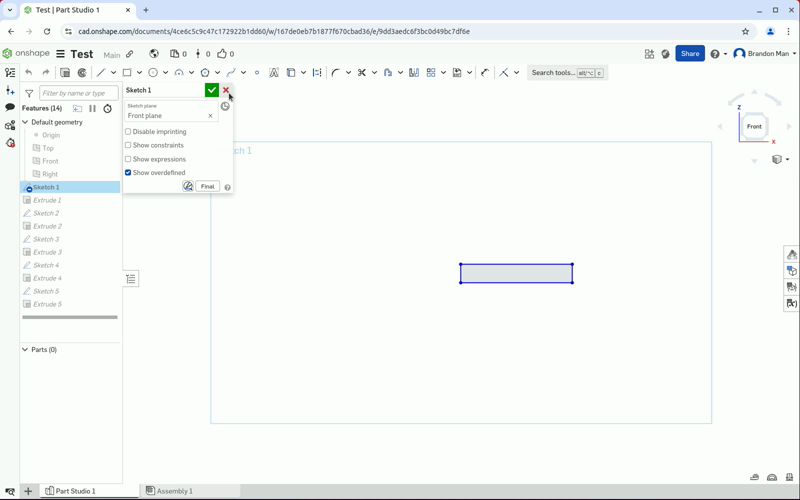
click(229, 92)
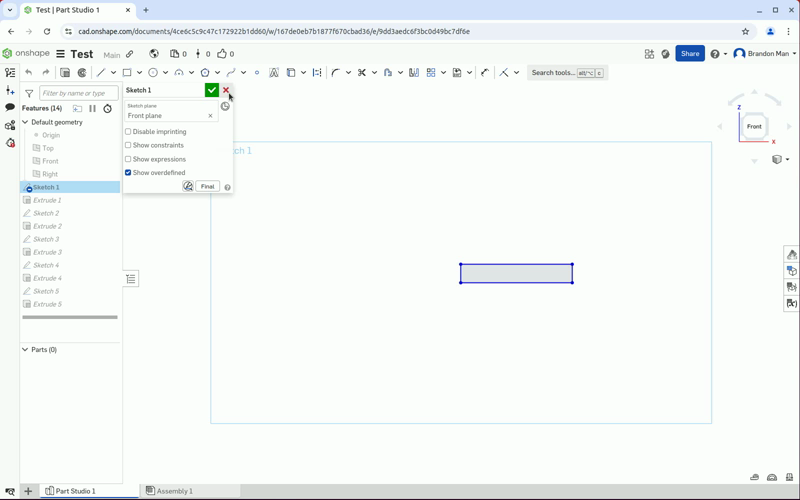
key(shift+s)
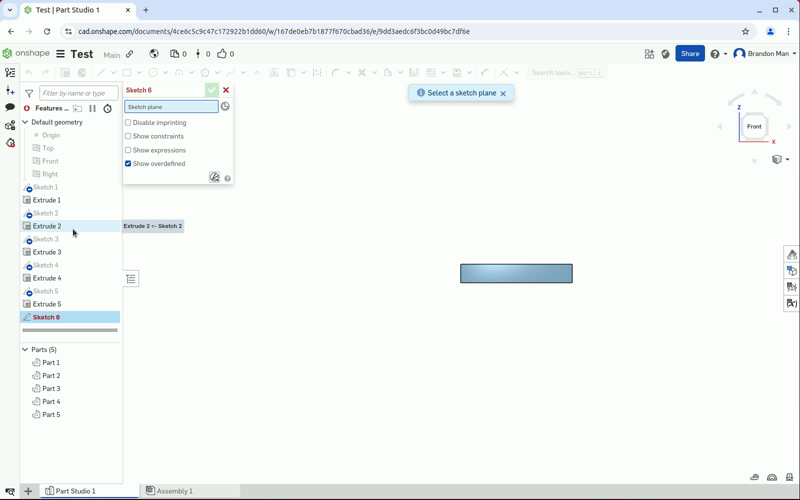
scroll(3)
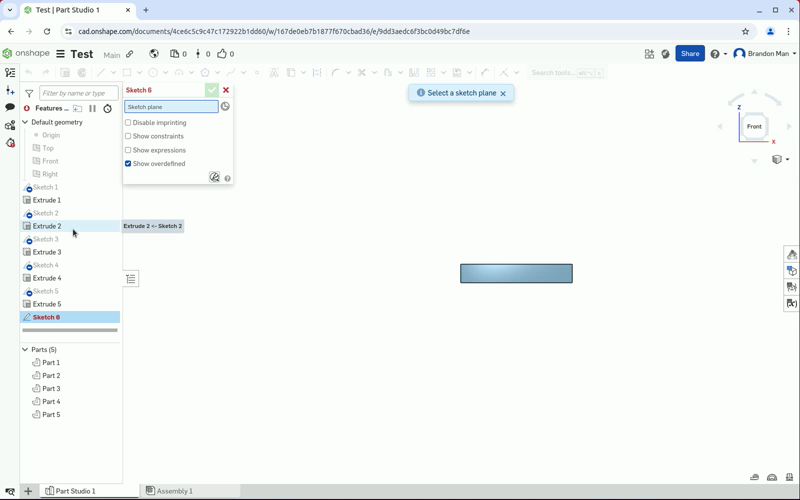
mouse_move(73, 163)
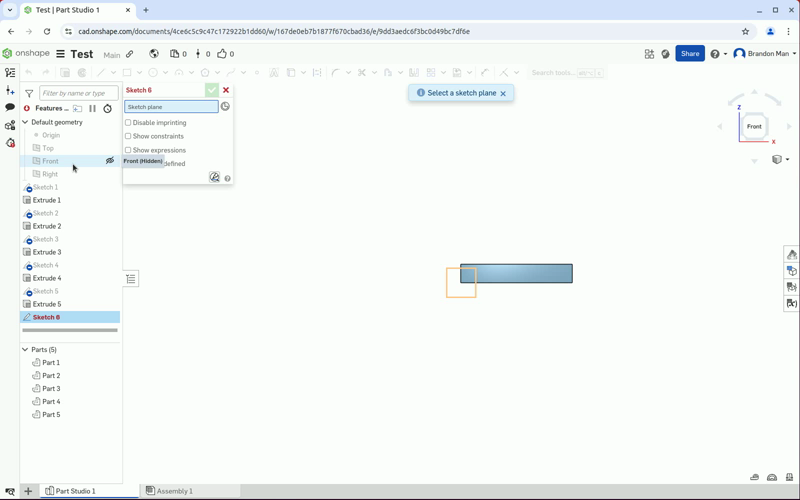
click(73, 163)
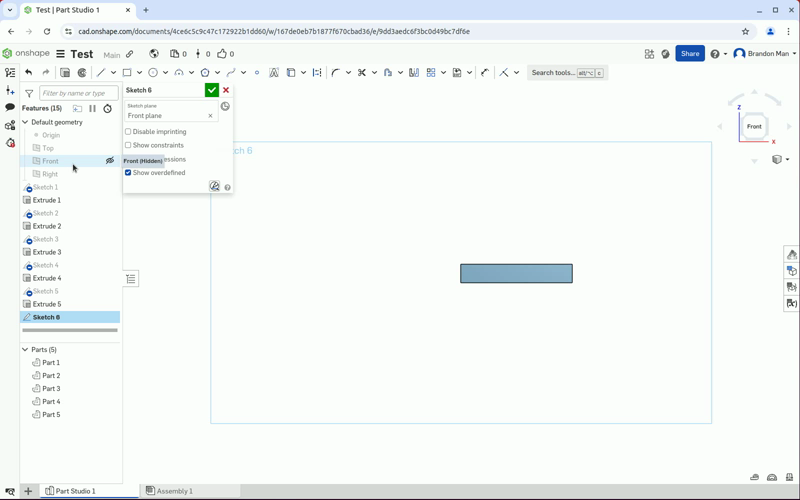
mouse_move(73, 352)
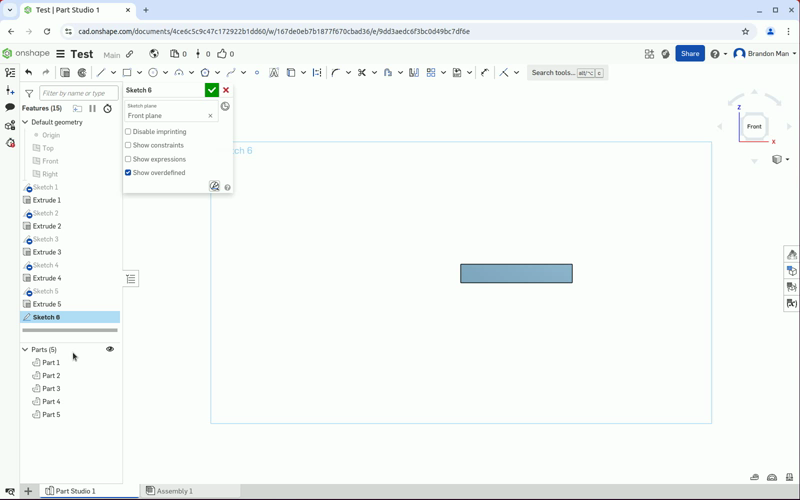
key(y)
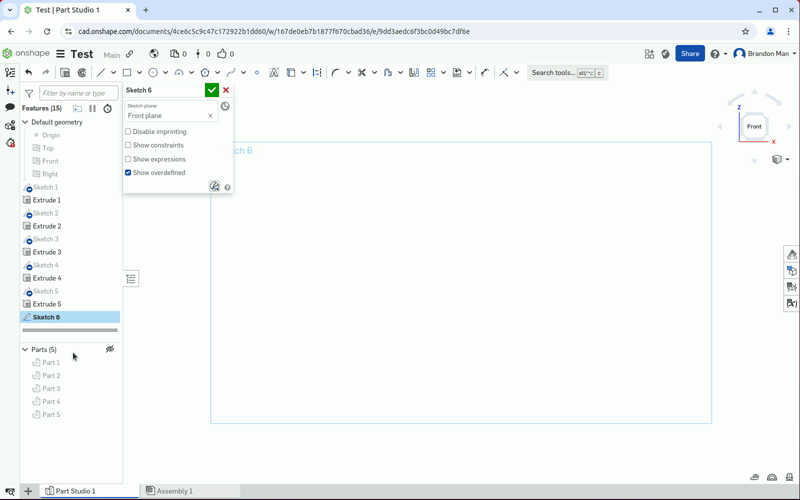
key(c)
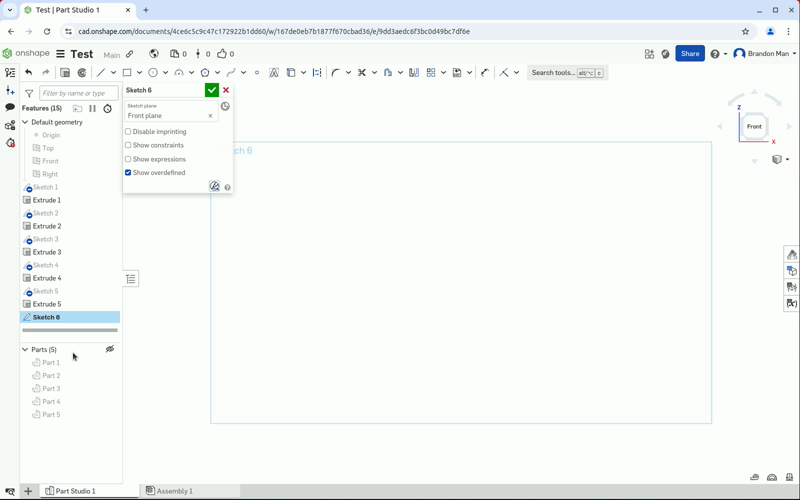
key_down(shift)
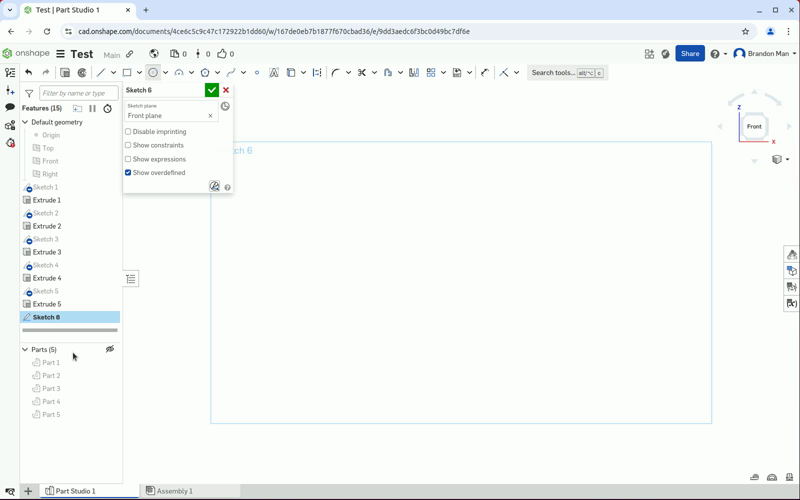
mouse_move(549, 272)
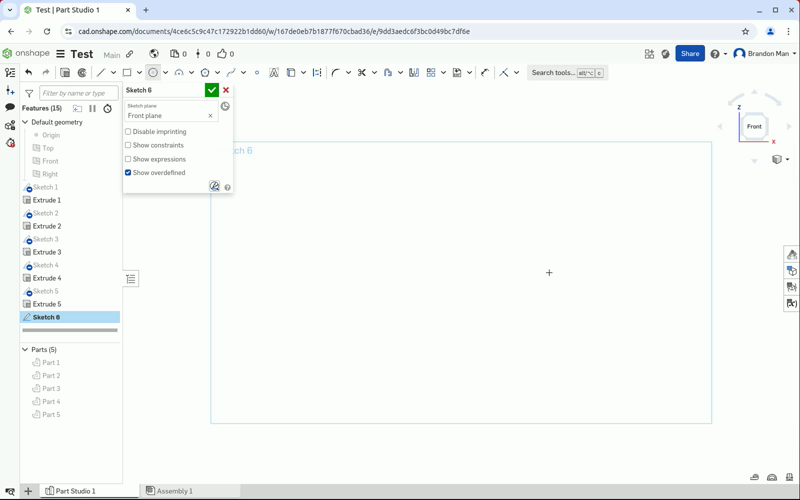
click(549, 272)
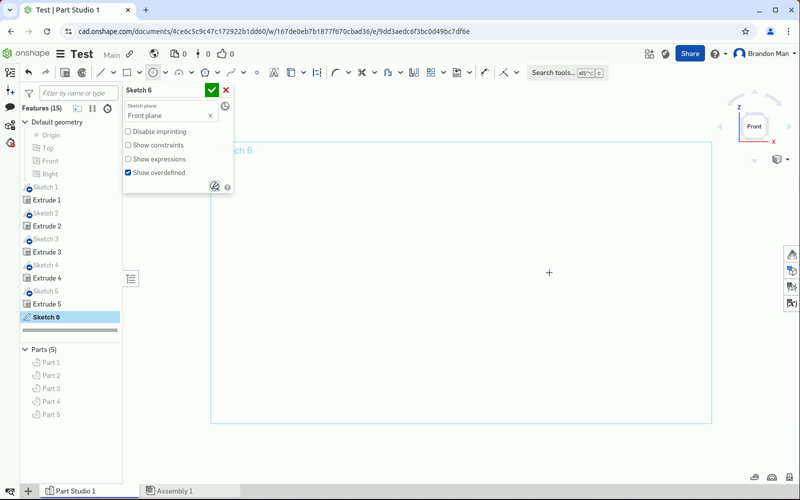
key_up(shift)
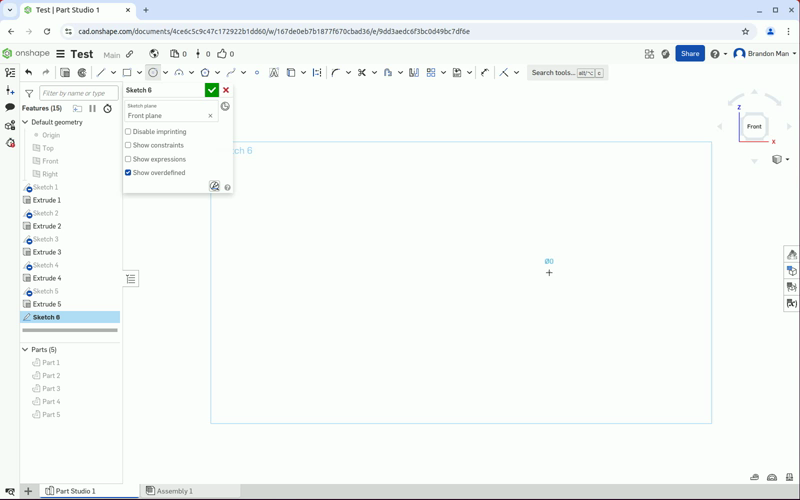
mouse_move(555, 272)
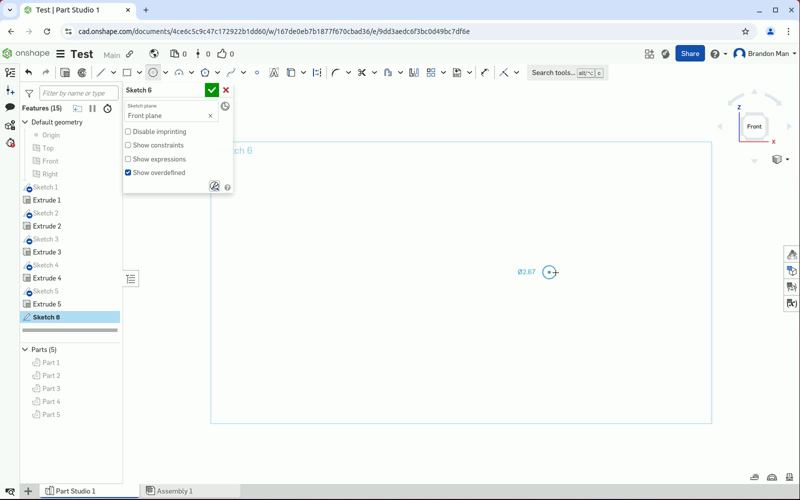
click(555, 272)
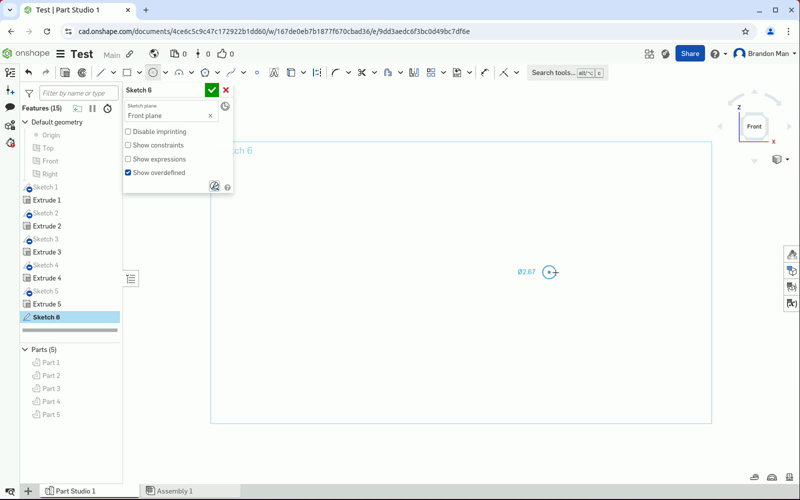
key(esc)
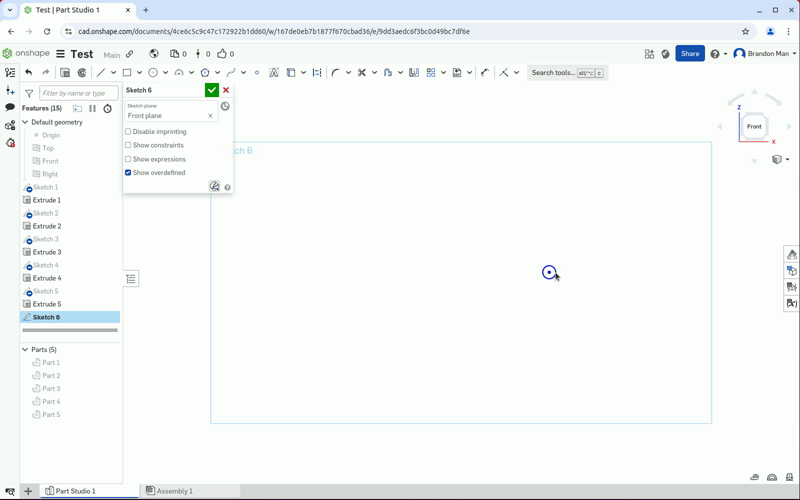
mouse_move(546, 270)
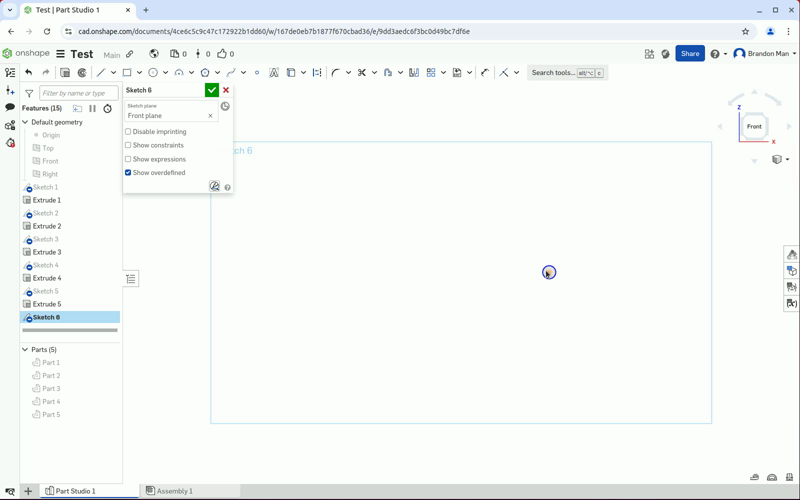
scroll(6)
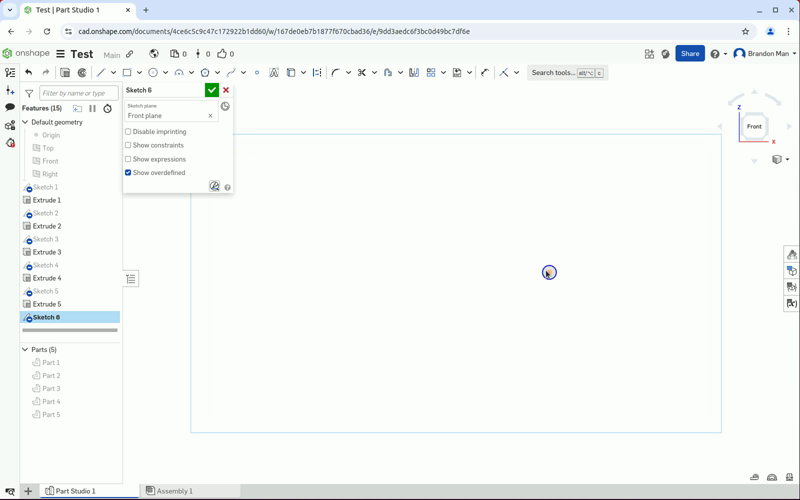
scroll(6)
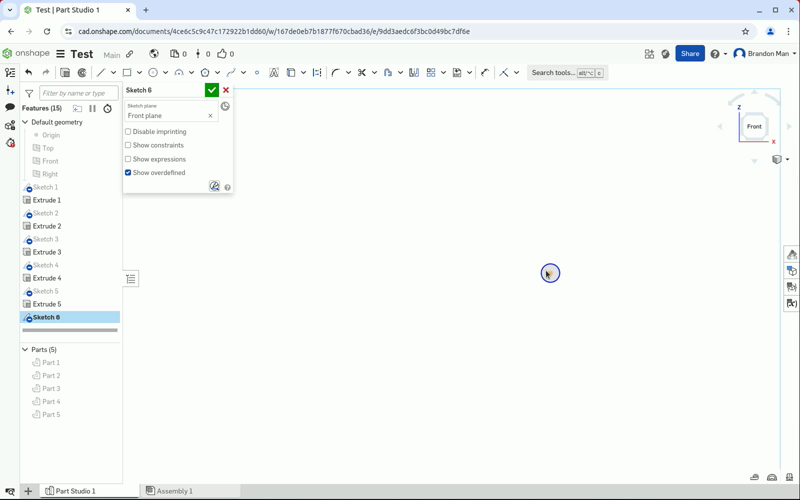
scroll(6)
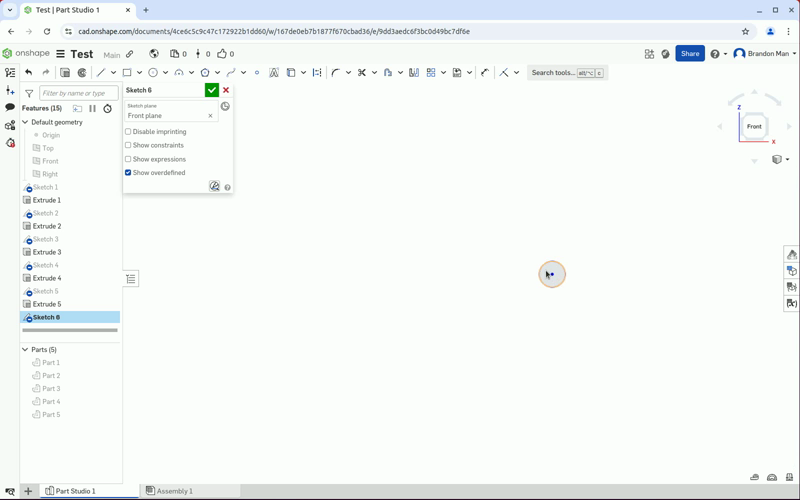
scroll(6)
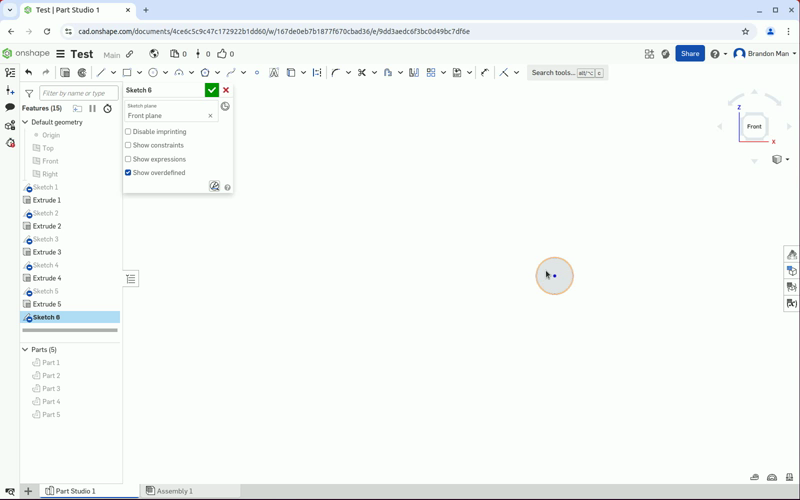
scroll(6)
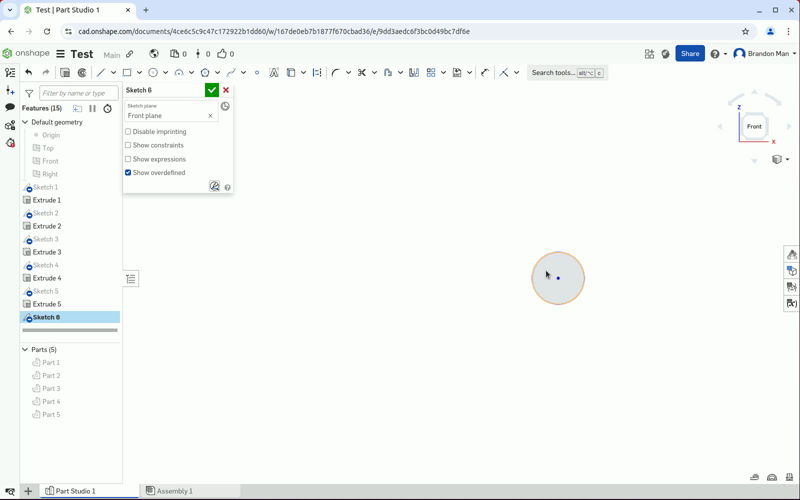
scroll(6)
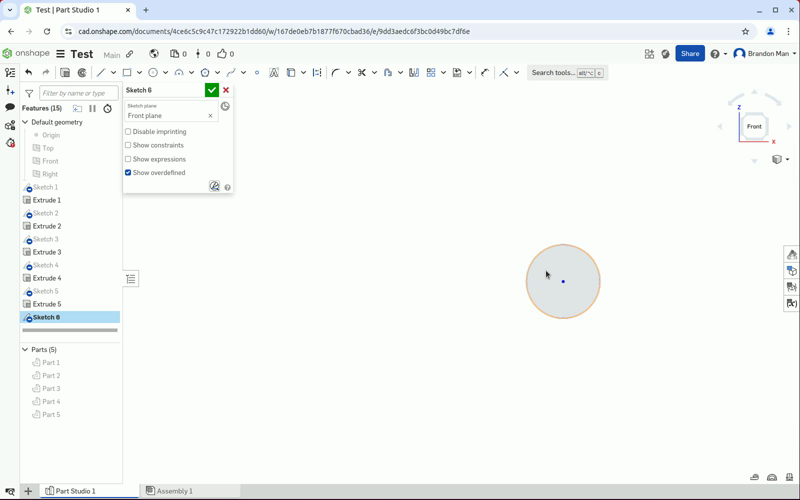
scroll(6)
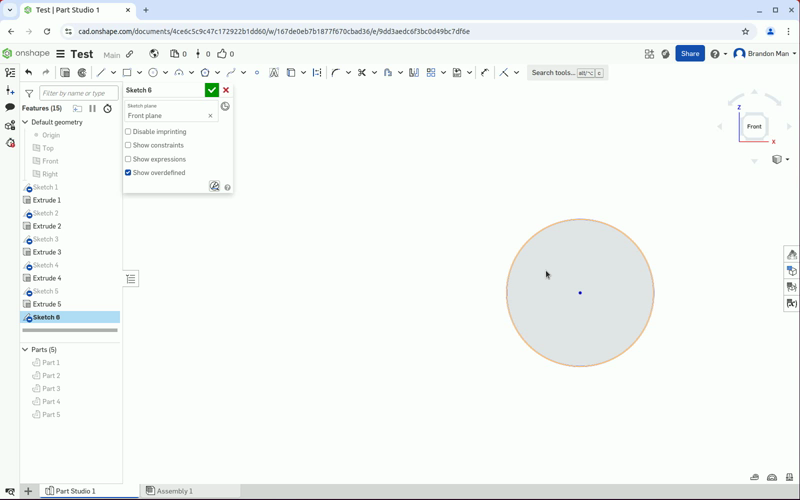
click(546, 270)
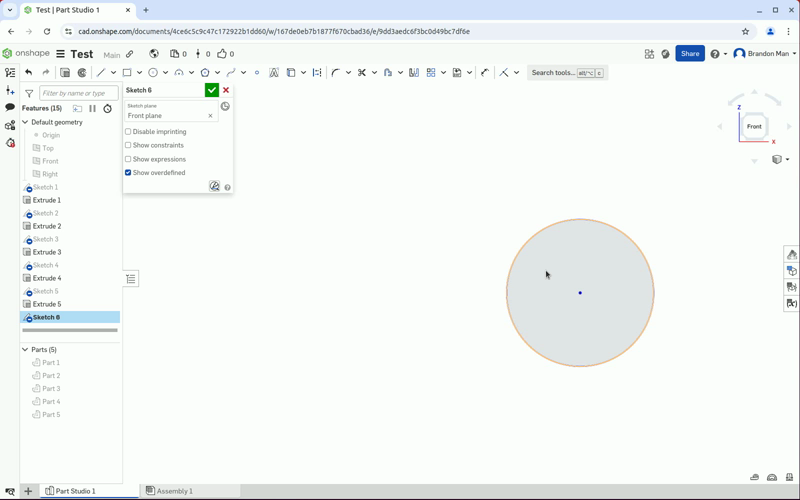
scroll(-6)
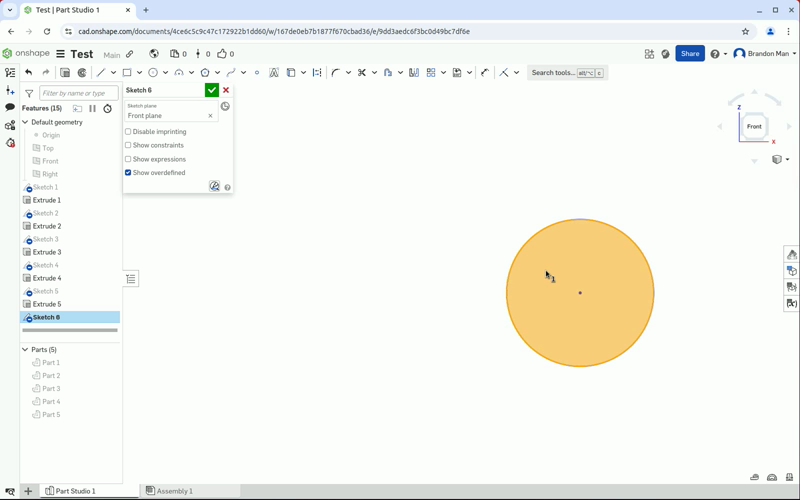
scroll(-6)
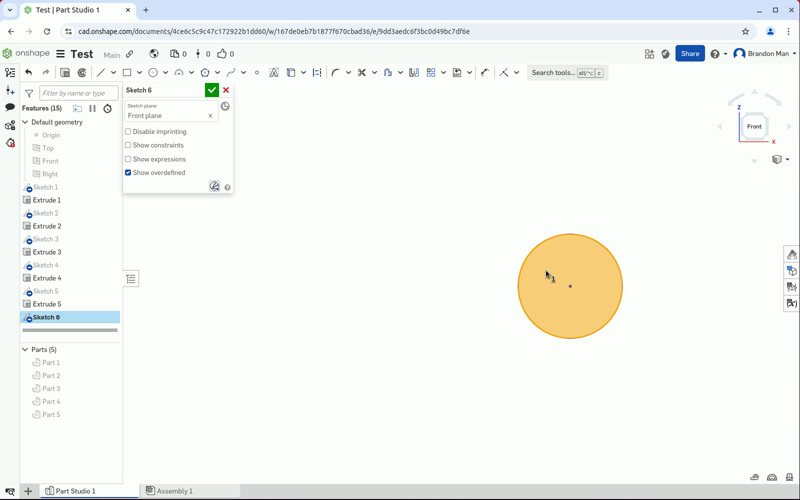
scroll(-6)
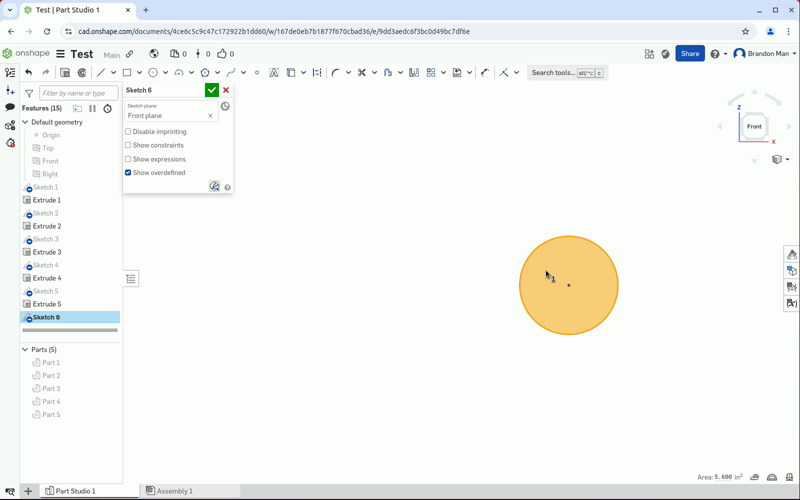
scroll(-6)
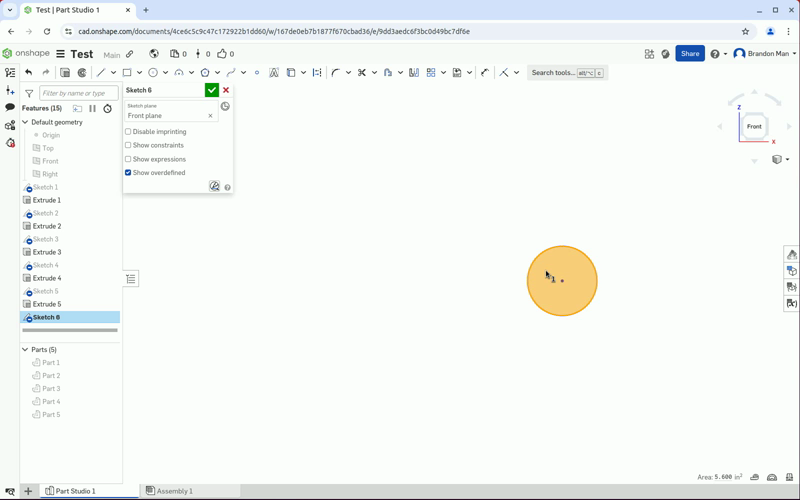
scroll(-6)
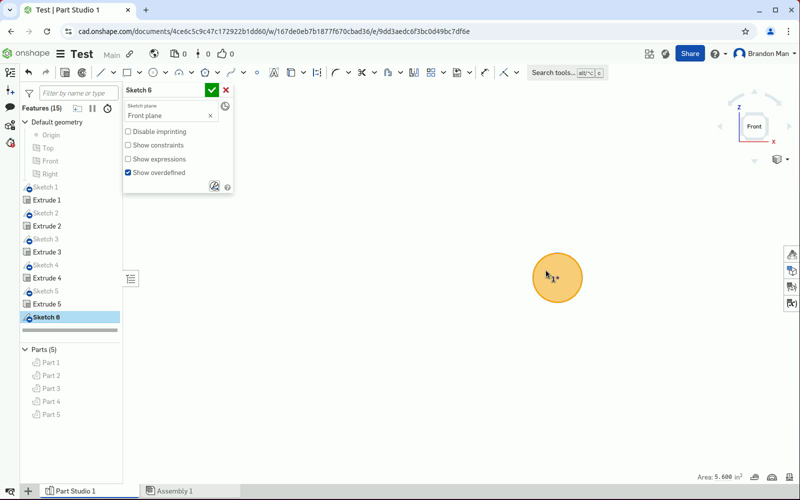
scroll(-6)
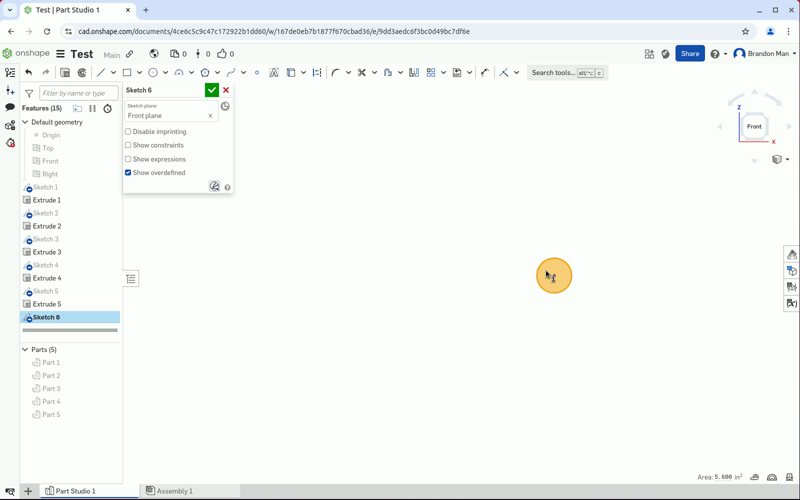
scroll(-6)
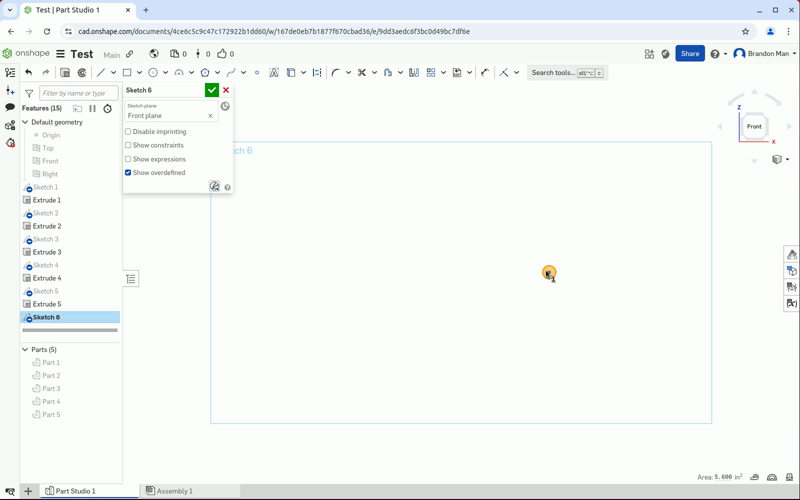
mouse_move(73, 352)
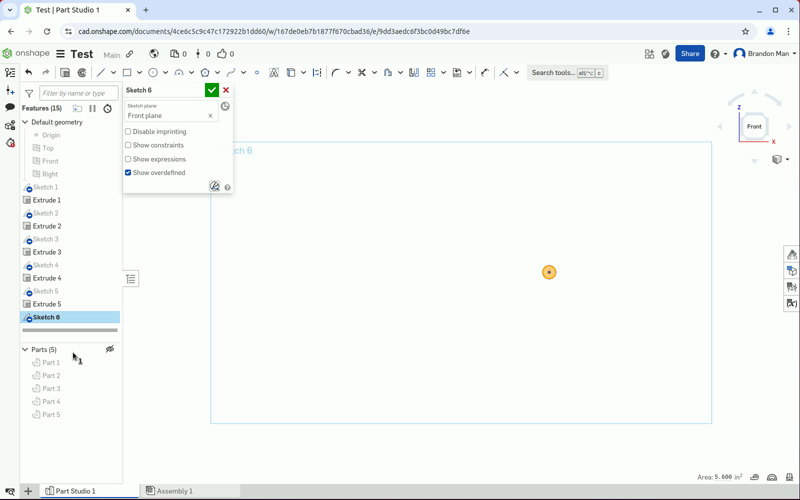
key(shift+y)
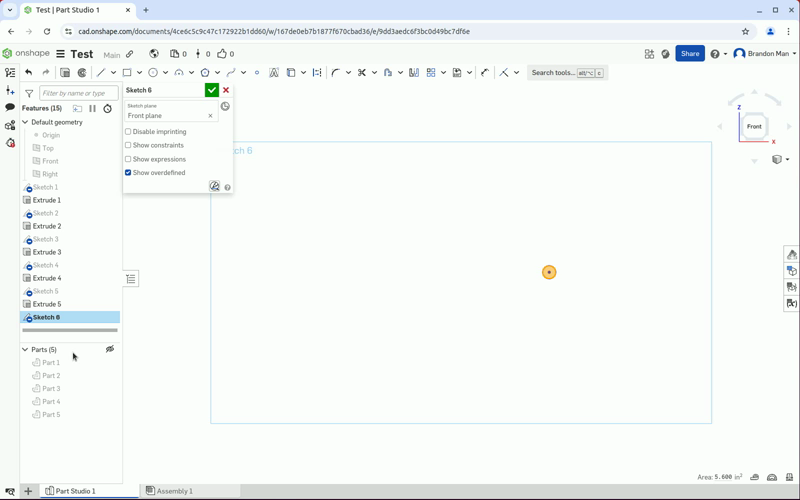
key(shift+e)
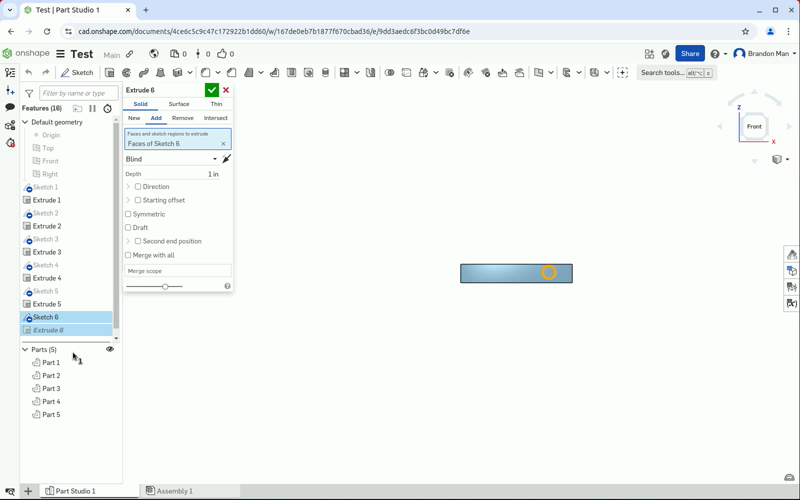
mouse_move(143, 106)
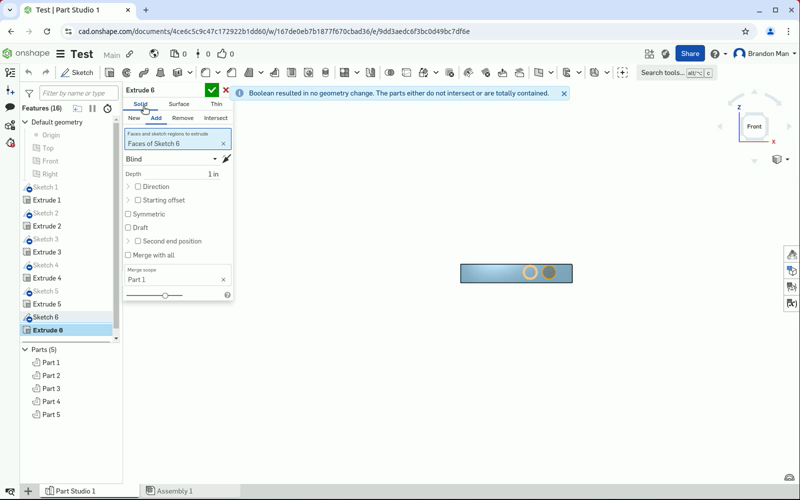
click(143, 106)
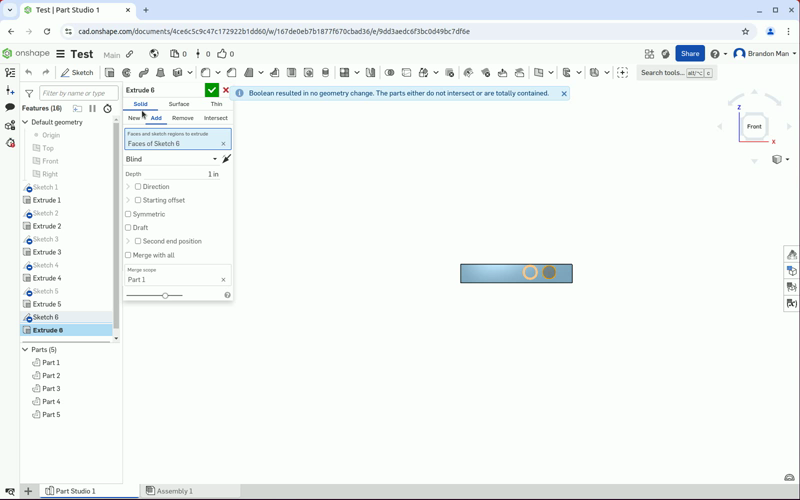
mouse_move(137, 120)
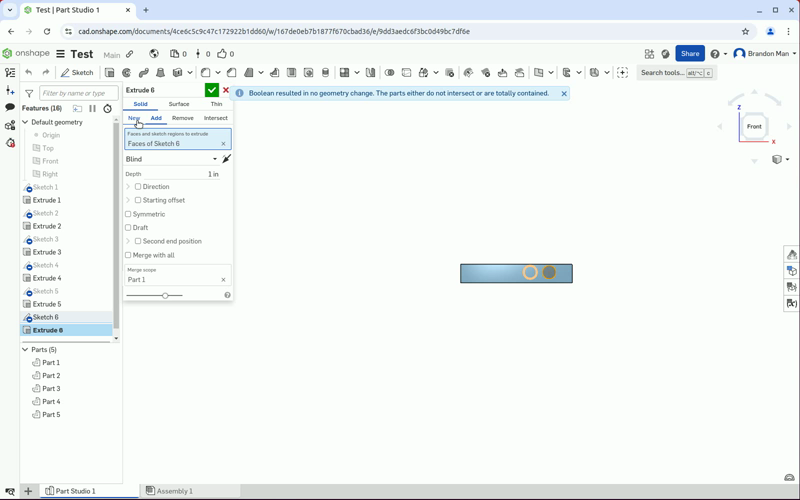
click(137, 120)
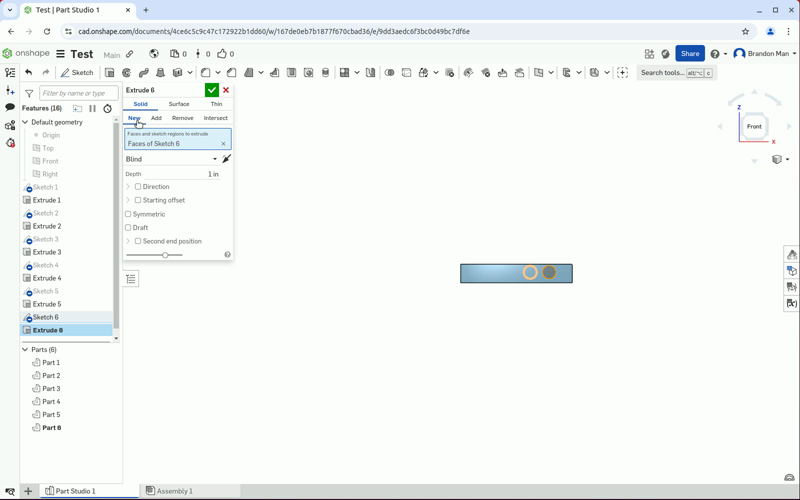
key(tab, 4)
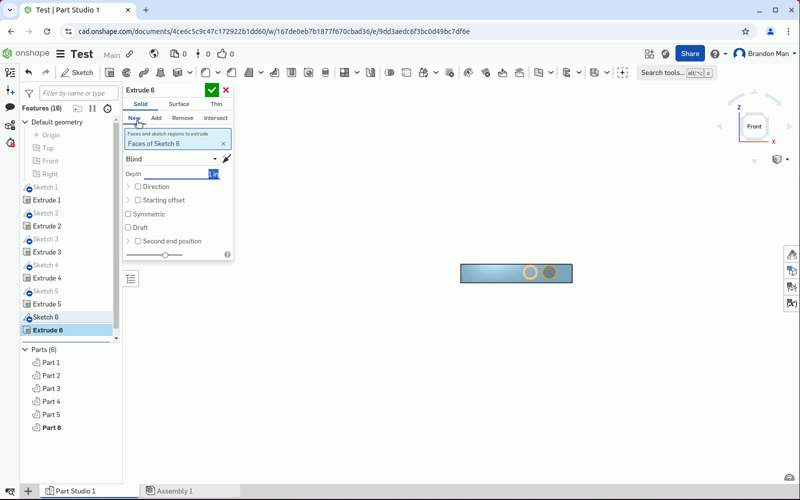
text(-2.648)
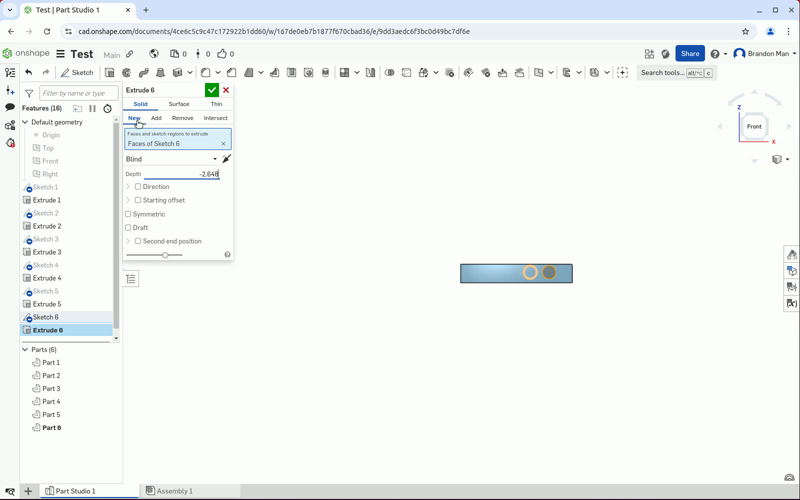
key(enter)
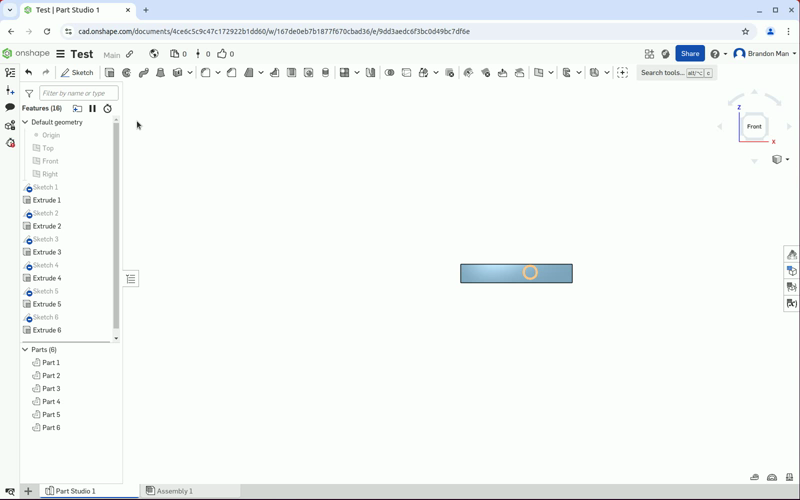
key(shift+h)
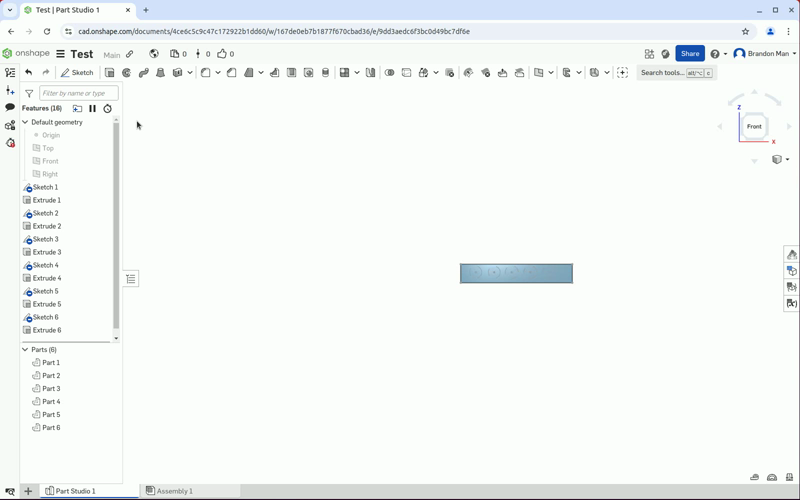
key(shift+h)
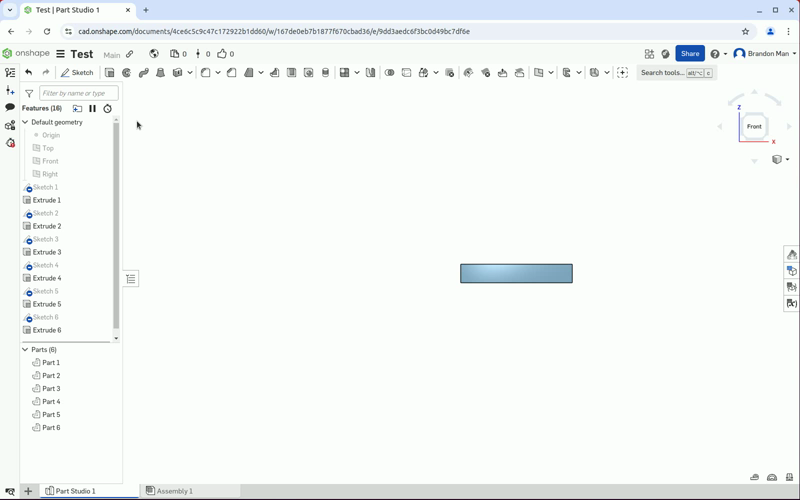
mouse_move(69, 189)
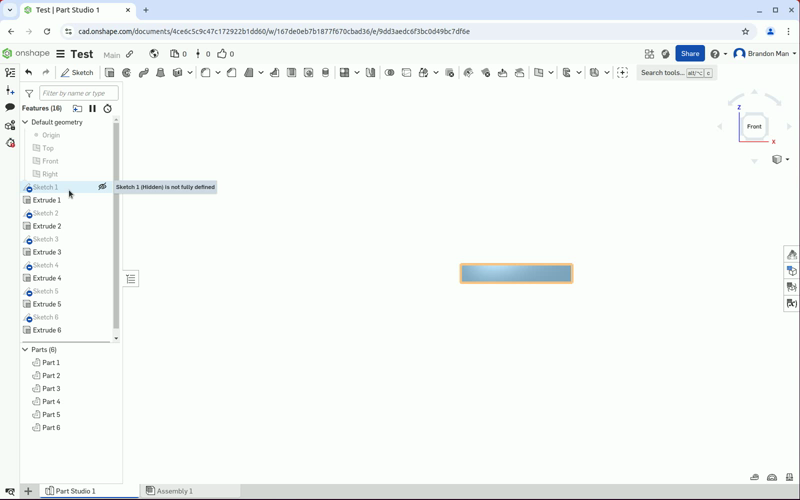
click(69, 189)
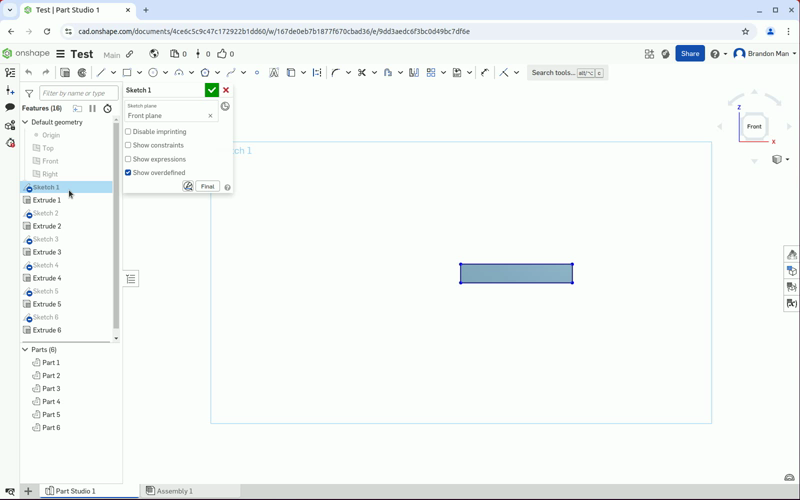
mouse_move(229, 92)
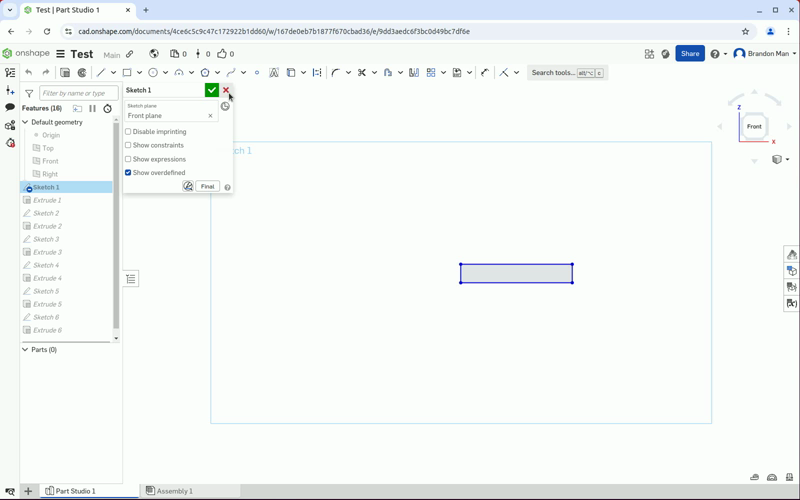
click(229, 92)
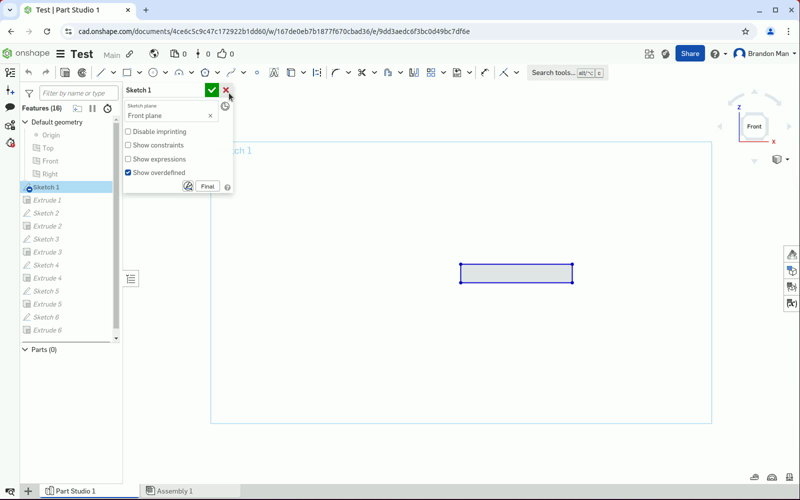
key(shift+s)
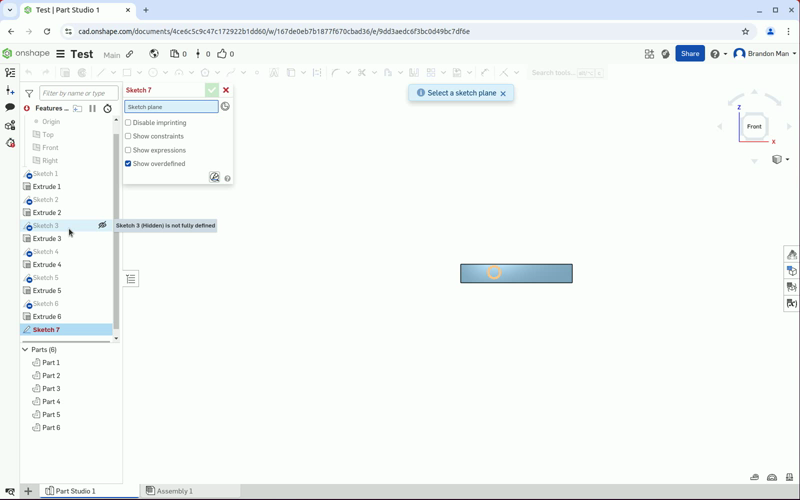
scroll(3)
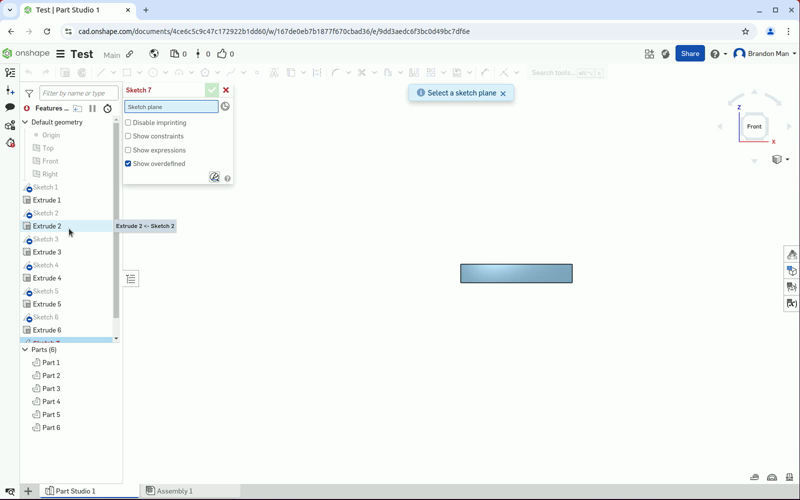
mouse_move(69, 163)
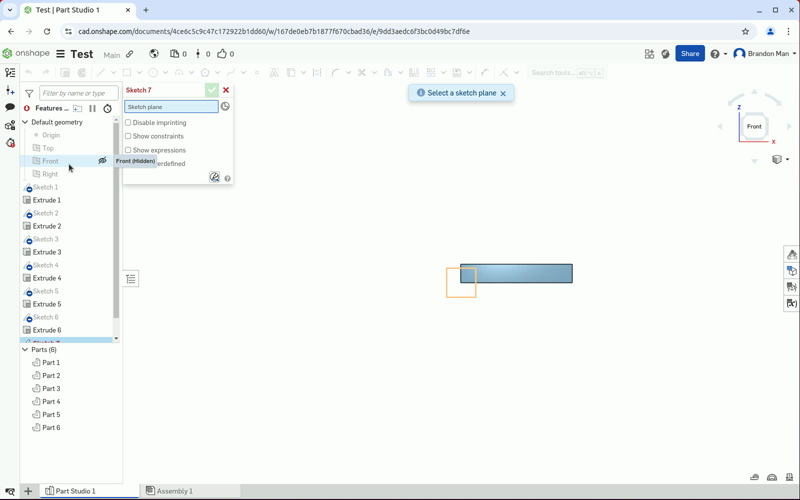
click(69, 163)
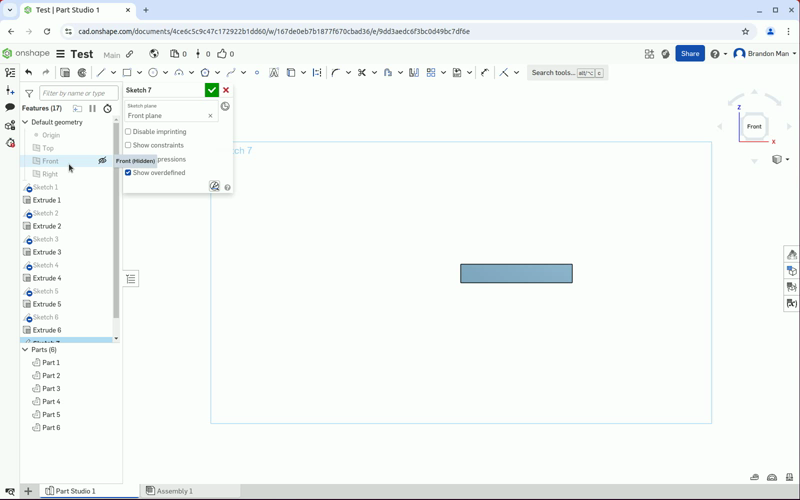
mouse_move(73, 352)
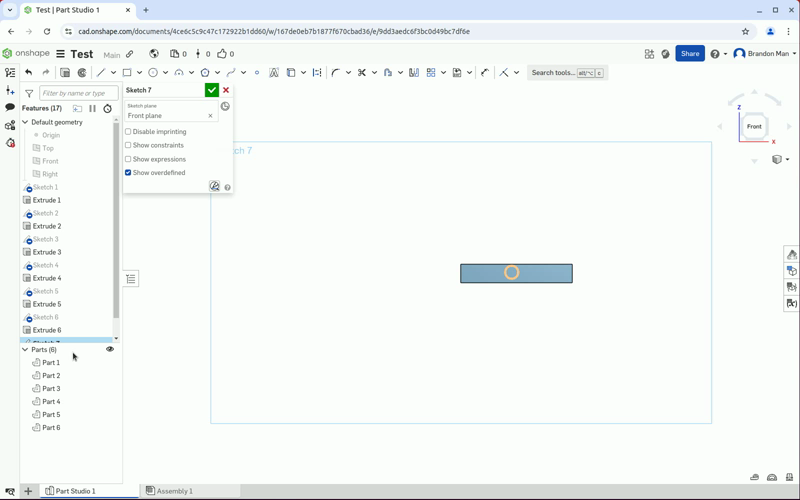
key(y)
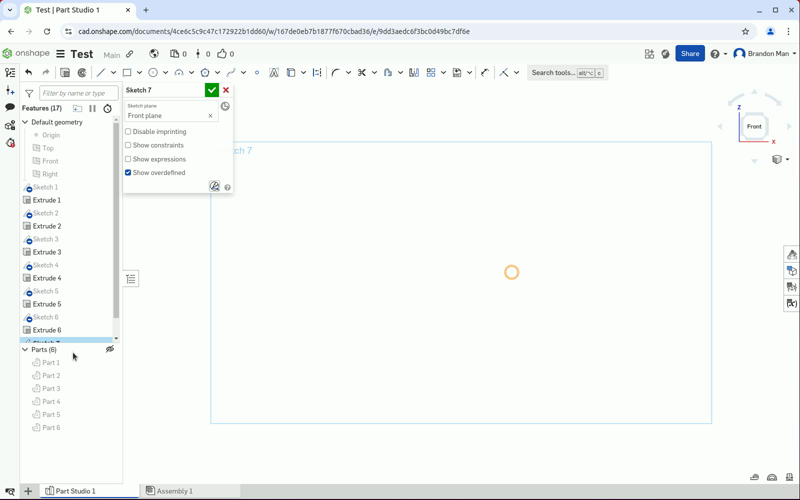
key(c)
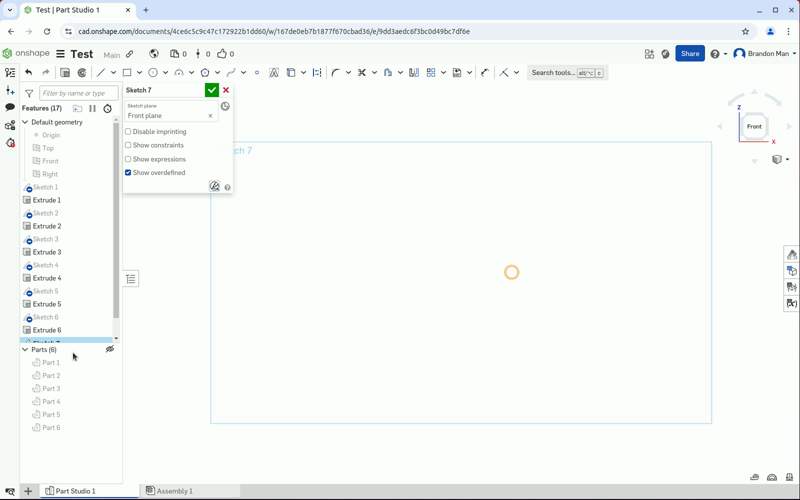
key_down(shift)
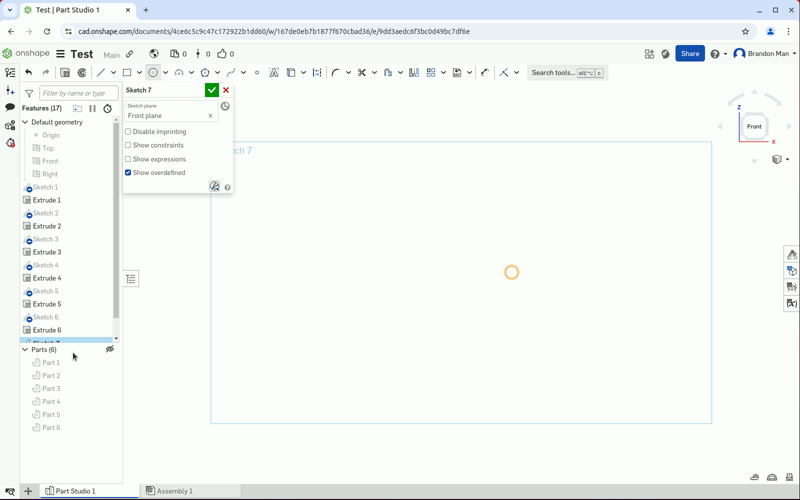
mouse_move(567, 272)
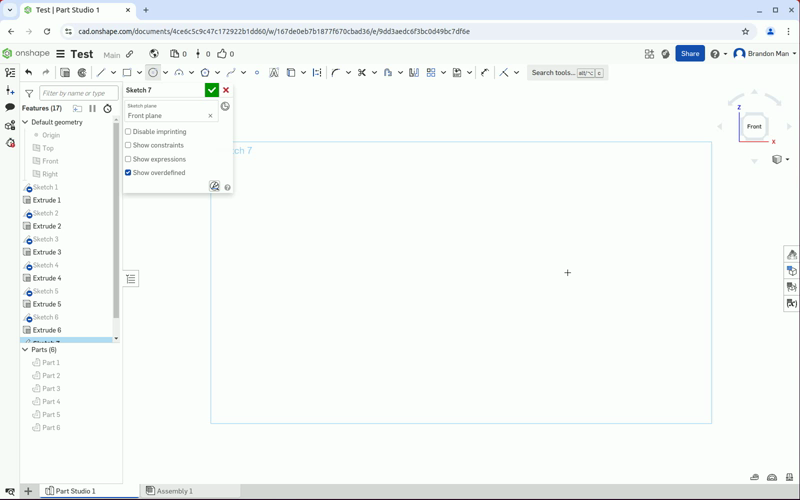
click(567, 272)
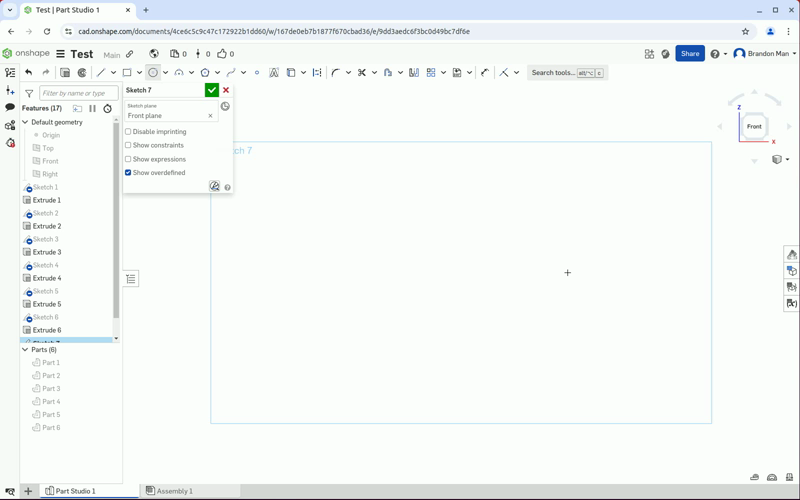
key_up(shift)
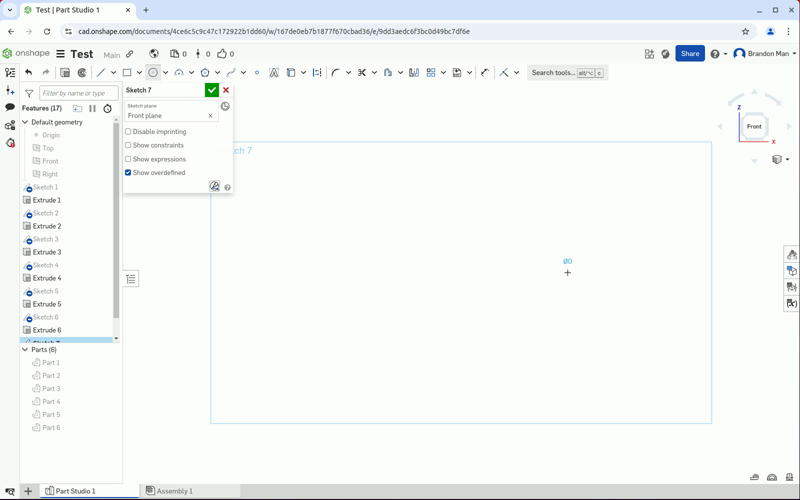
mouse_move(574, 272)
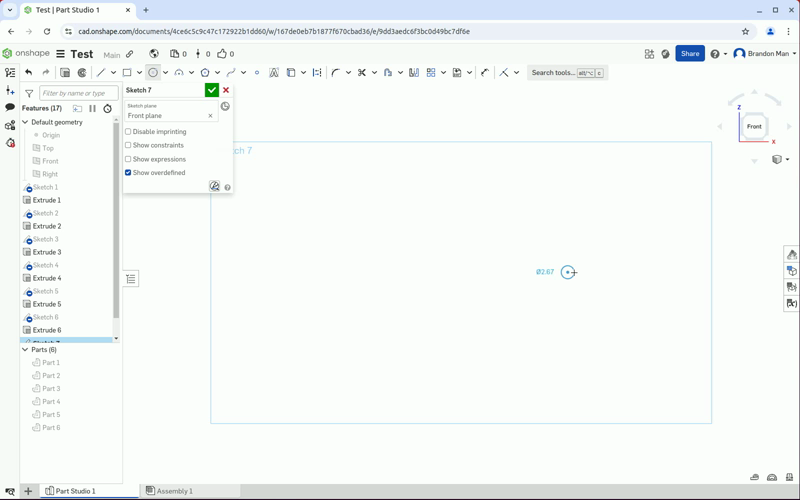
click(574, 272)
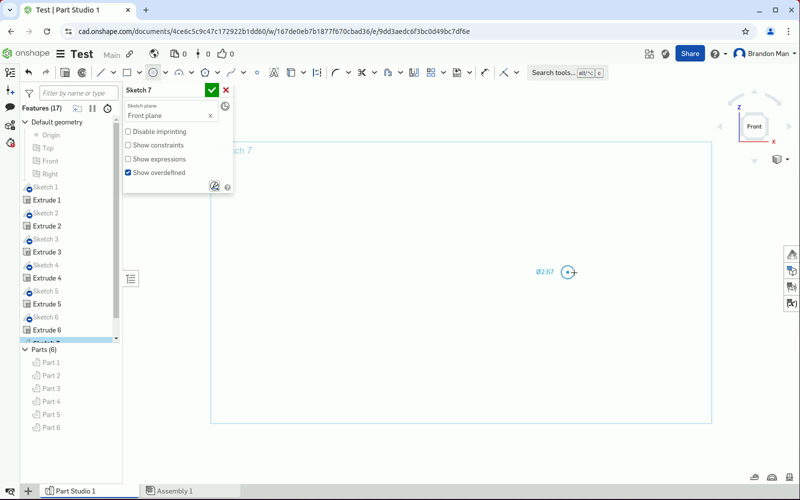
key(esc)
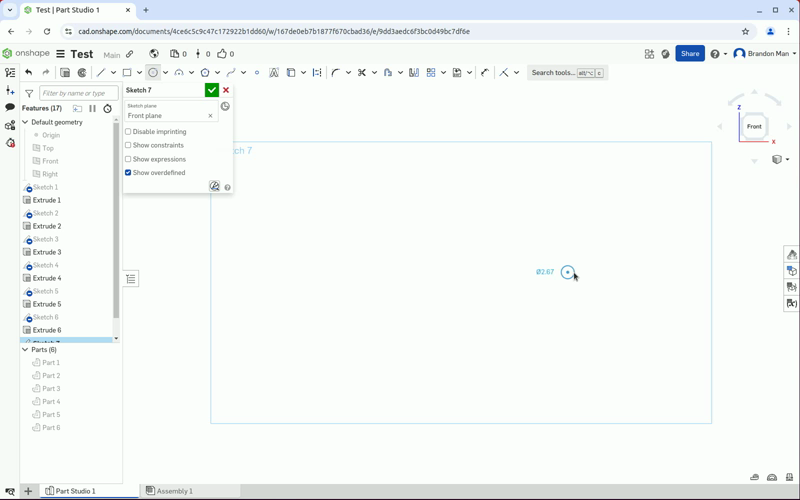
mouse_move(563, 273)
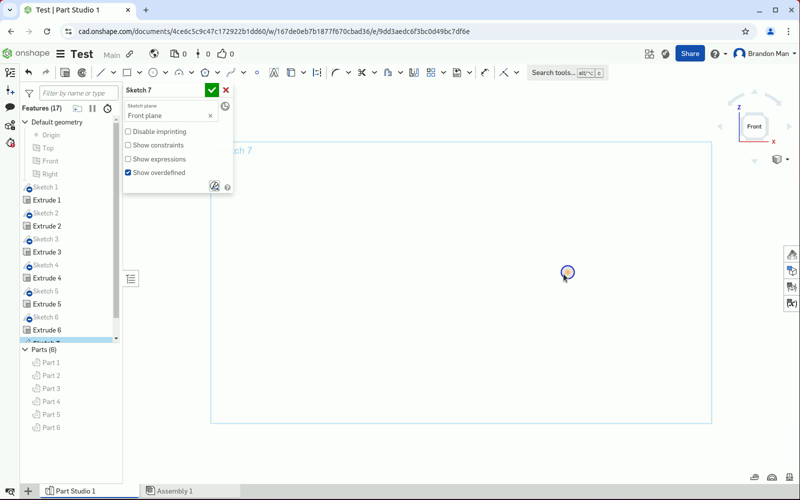
scroll(6)
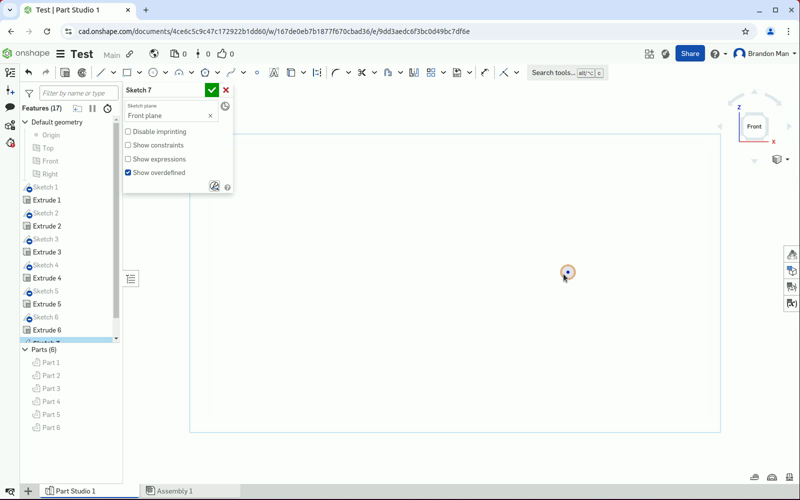
scroll(6)
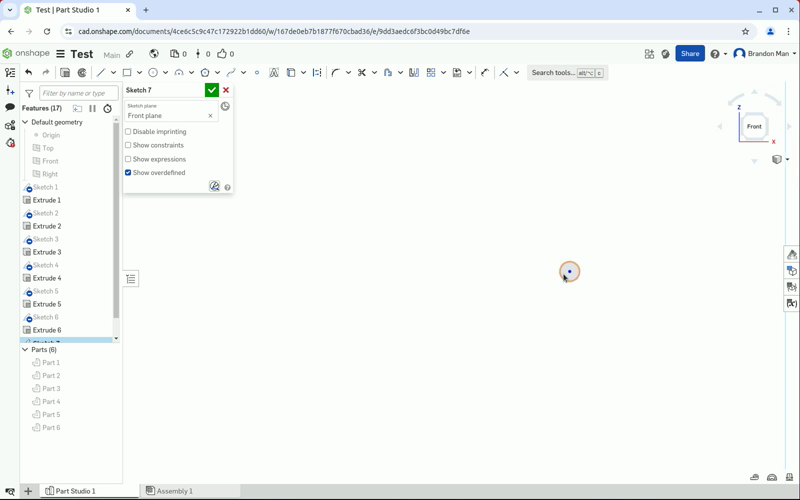
scroll(6)
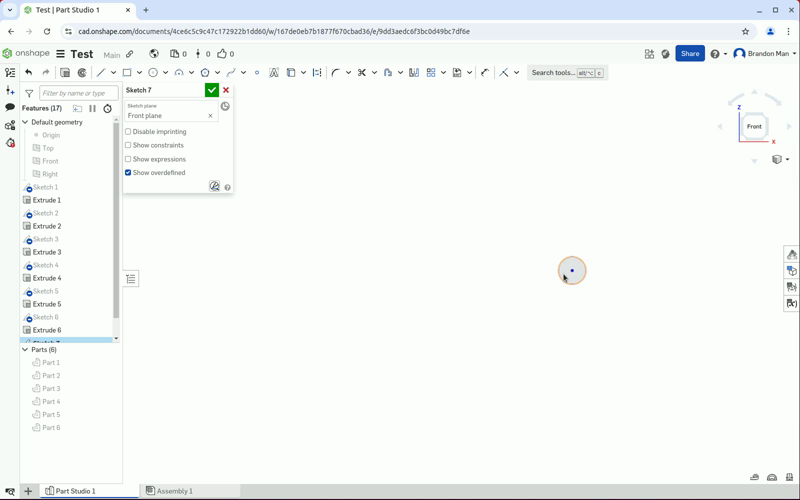
scroll(6)
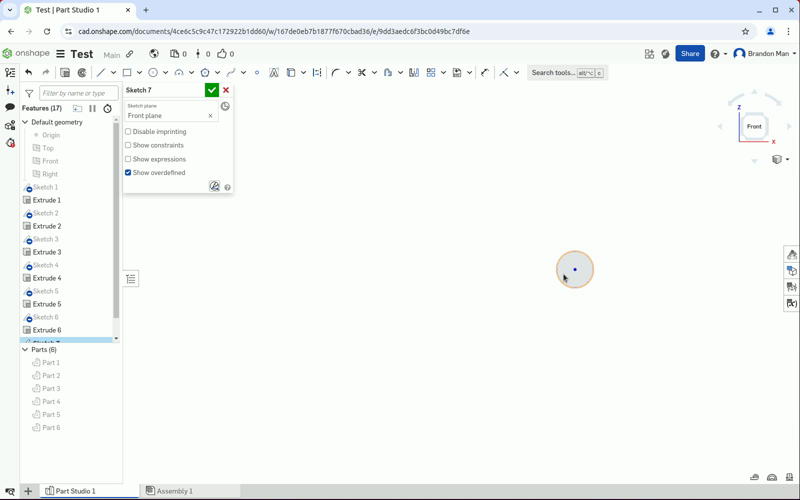
scroll(6)
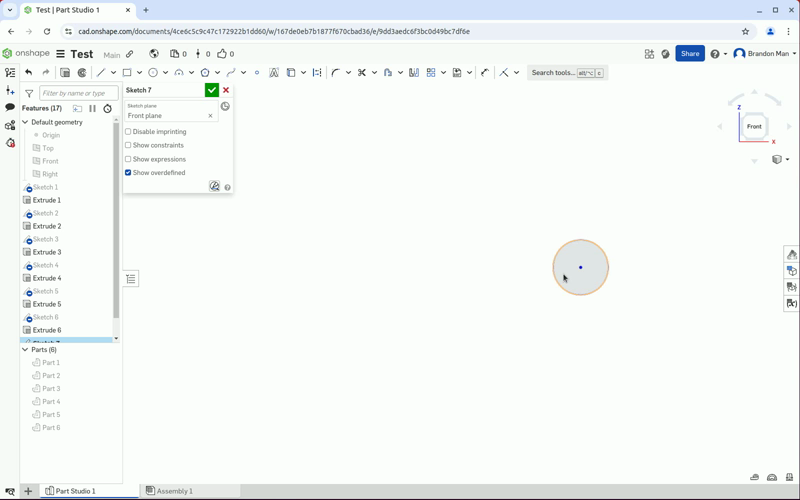
scroll(6)
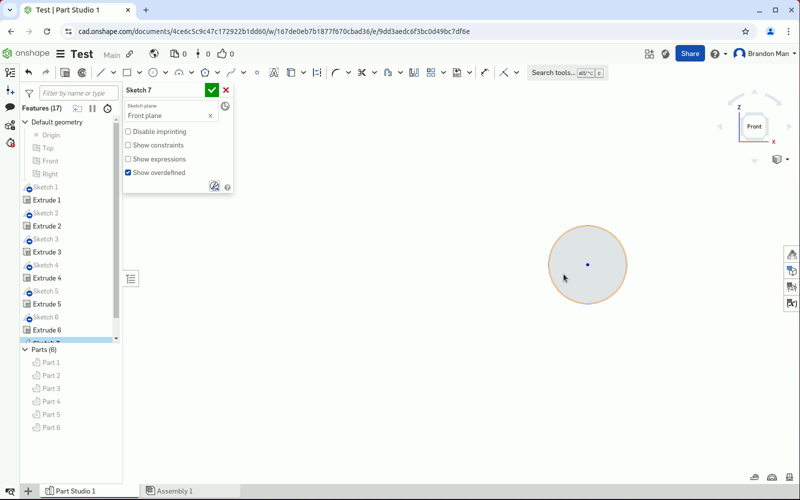
scroll(6)
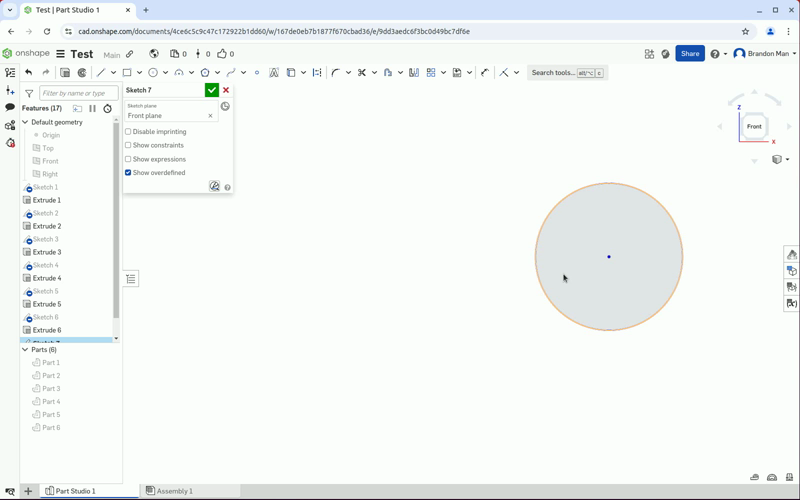
click(563, 273)
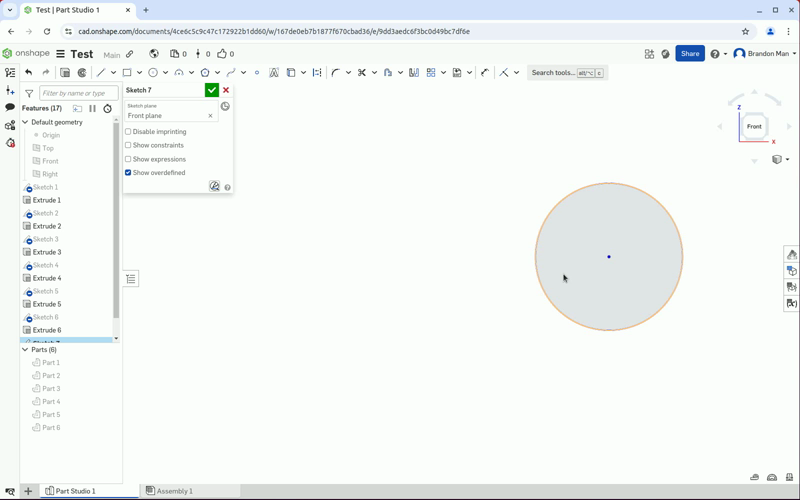
scroll(-6)
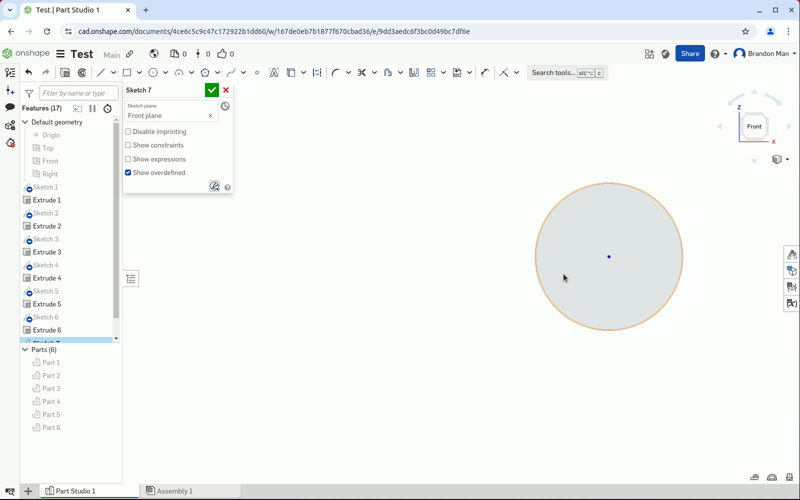
scroll(-6)
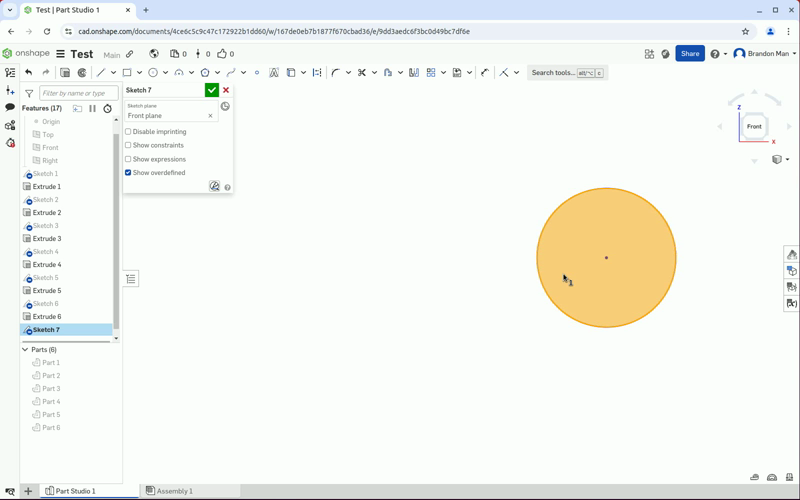
scroll(-6)
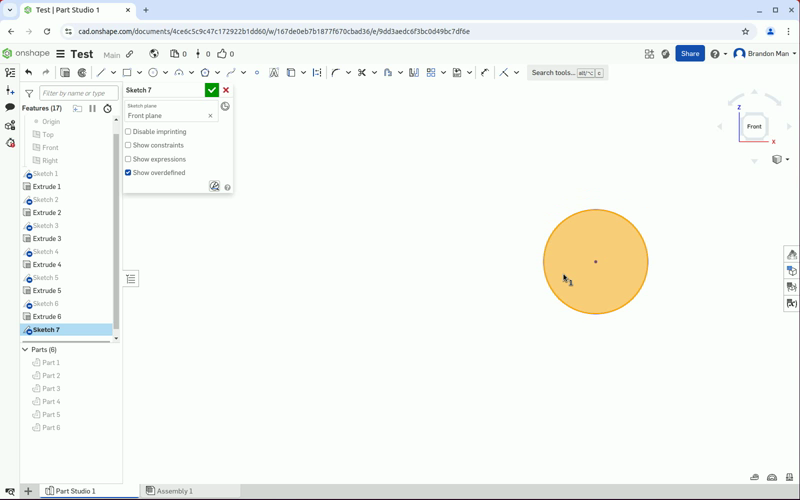
scroll(-6)
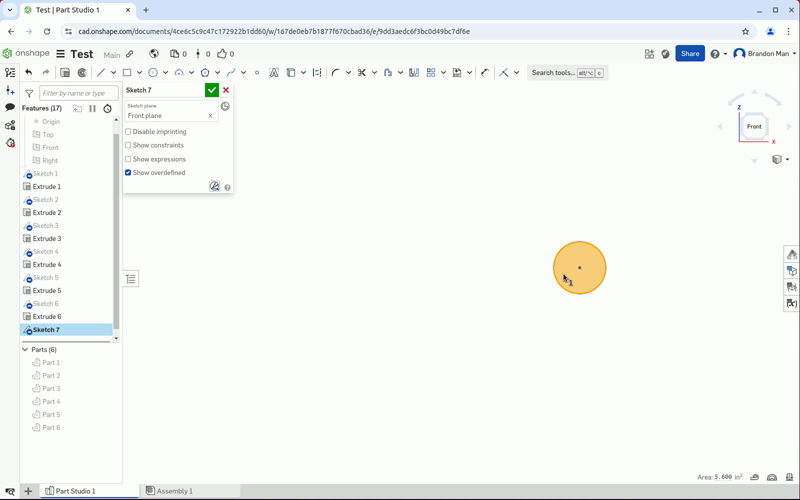
scroll(-6)
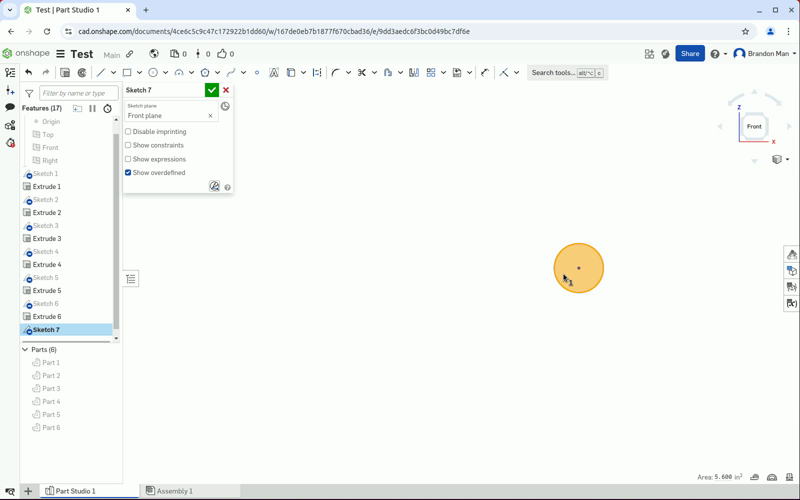
scroll(-6)
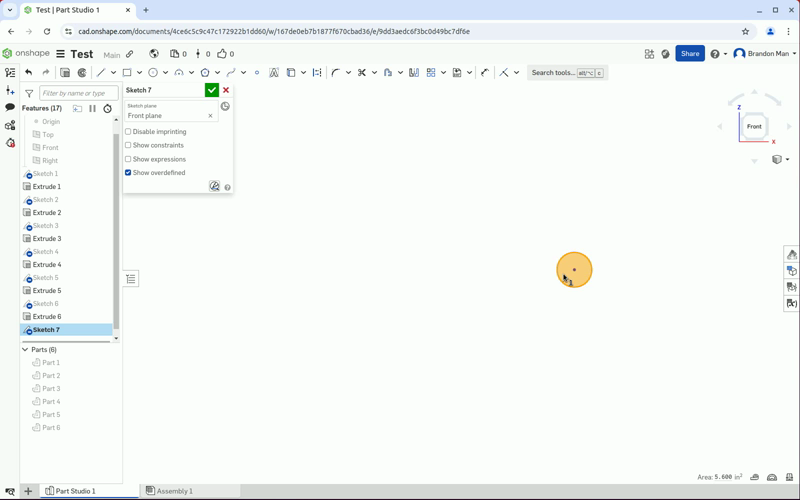
scroll(-6)
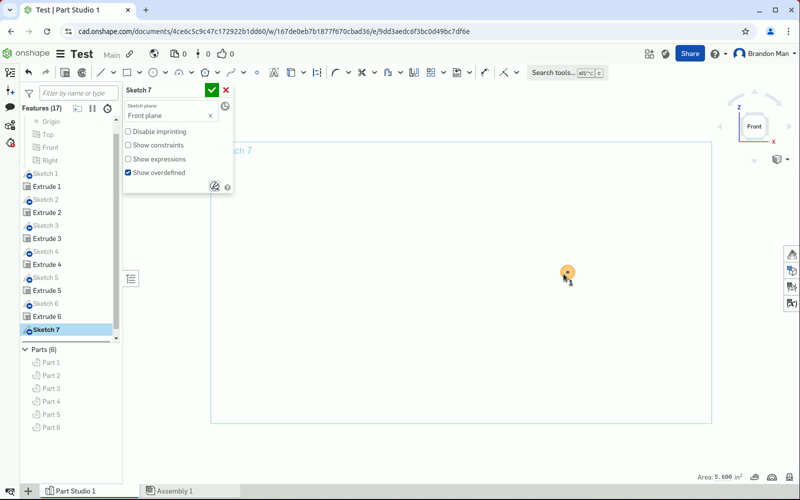
mouse_move(73, 352)
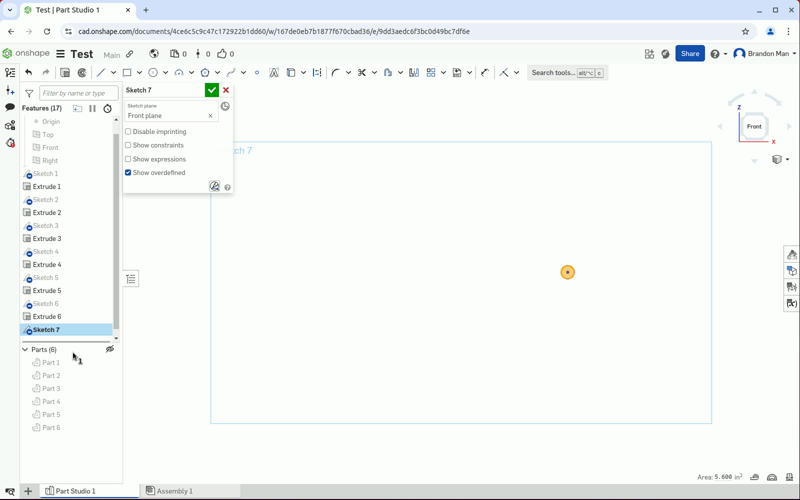
key(shift+y)
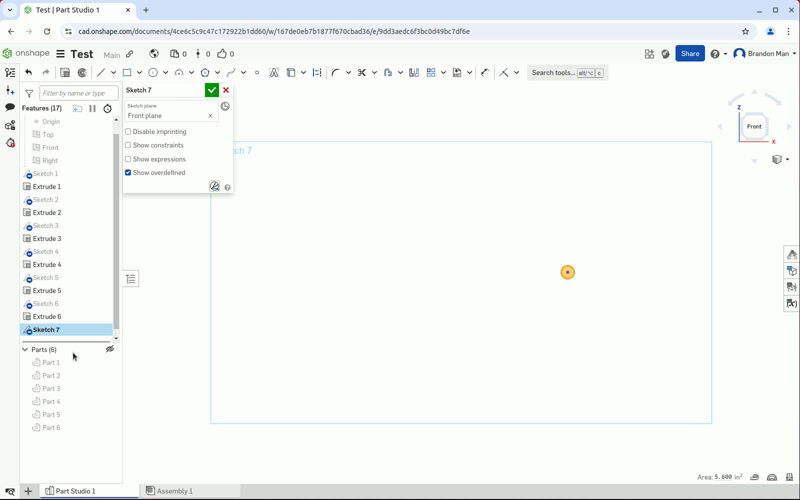
key(shift+e)
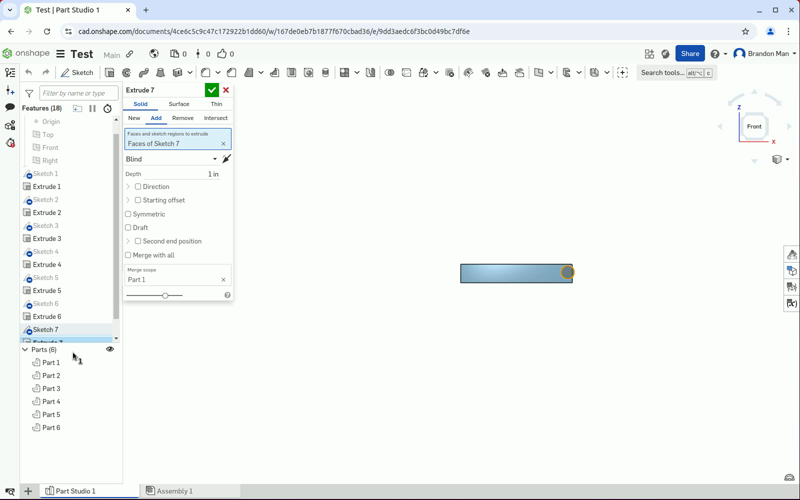
mouse_move(143, 106)
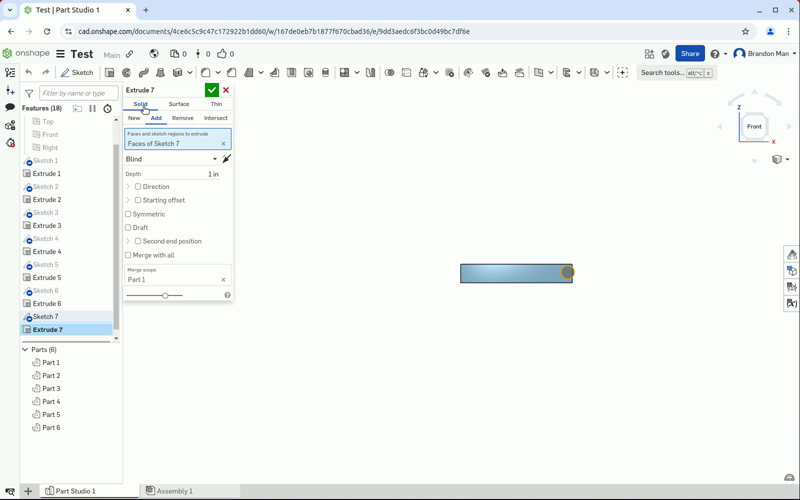
click(143, 106)
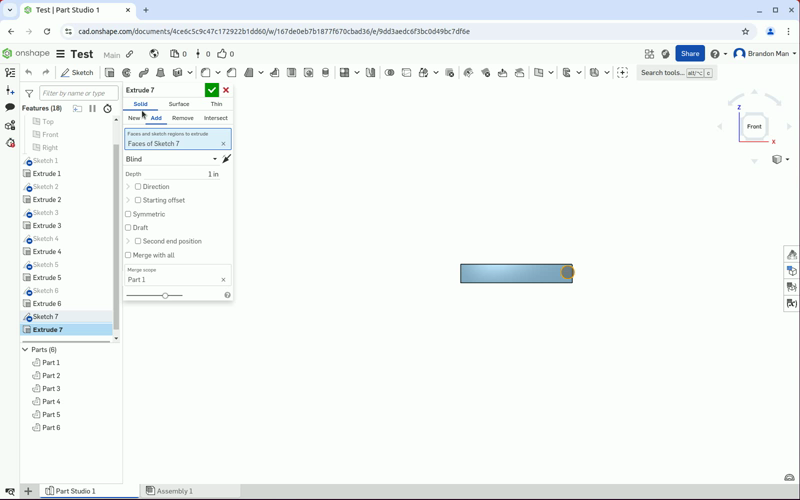
mouse_move(137, 120)
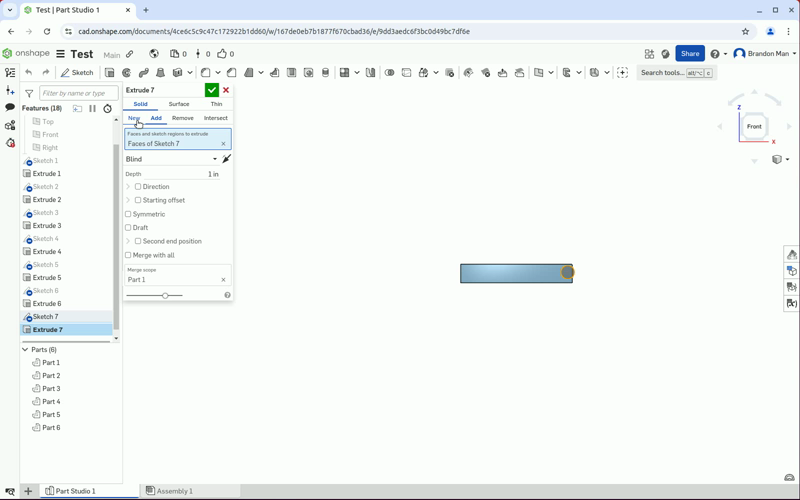
click(137, 120)
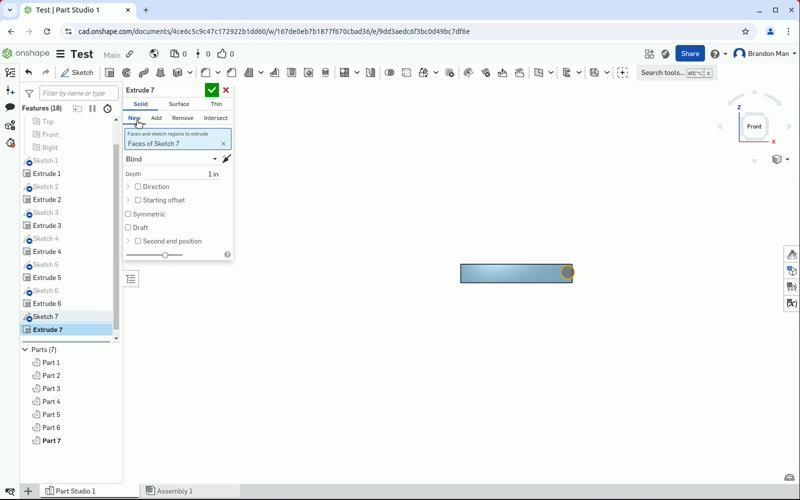
key(tab, 4)
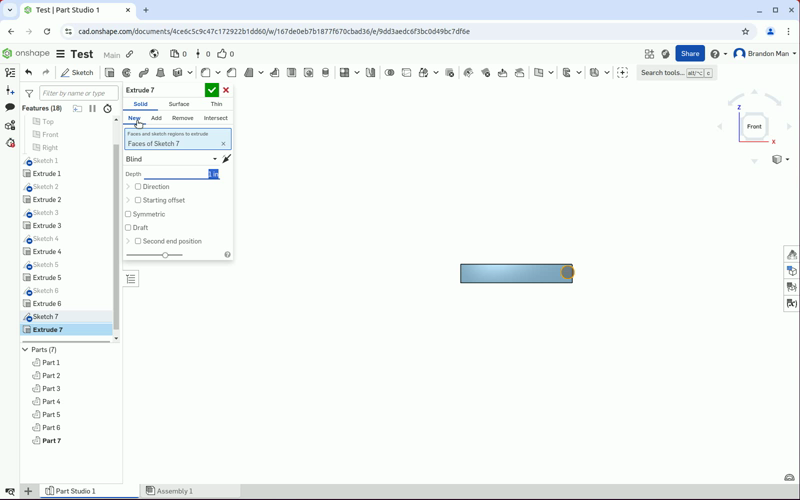
text(-2.648)
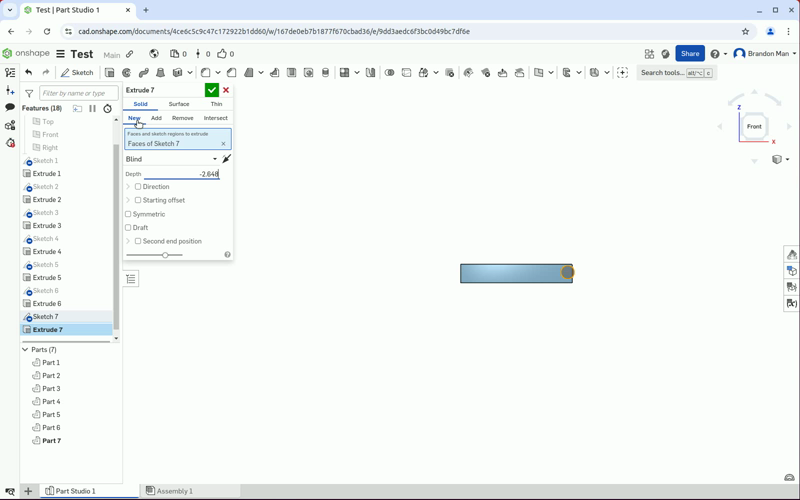
key(enter)
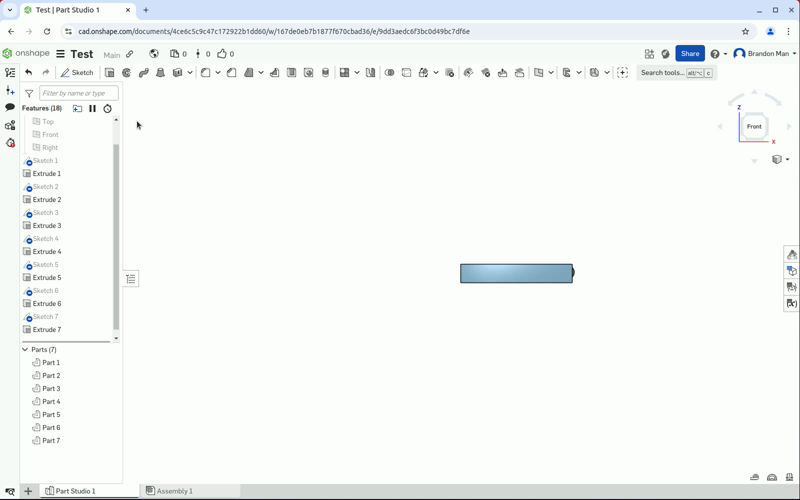
key(shift+h)
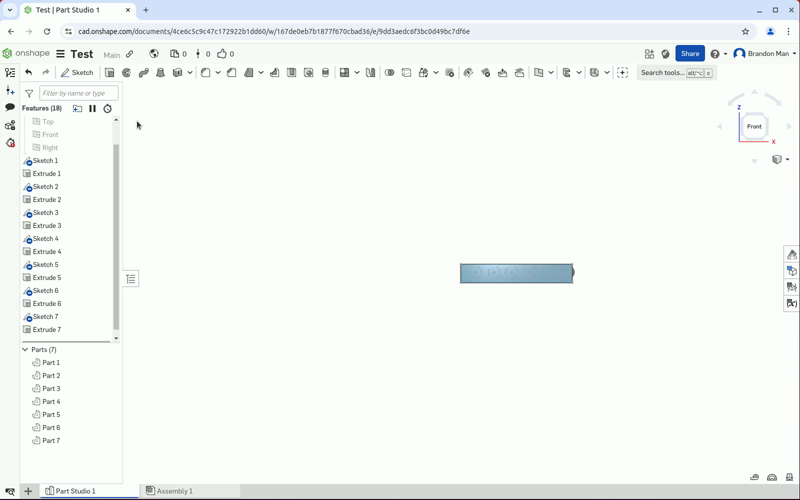
key(shift+h)
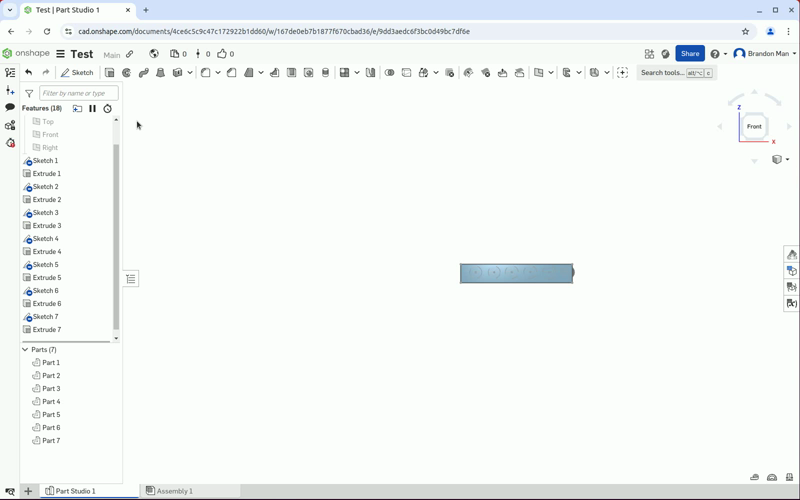
key(shift+7)
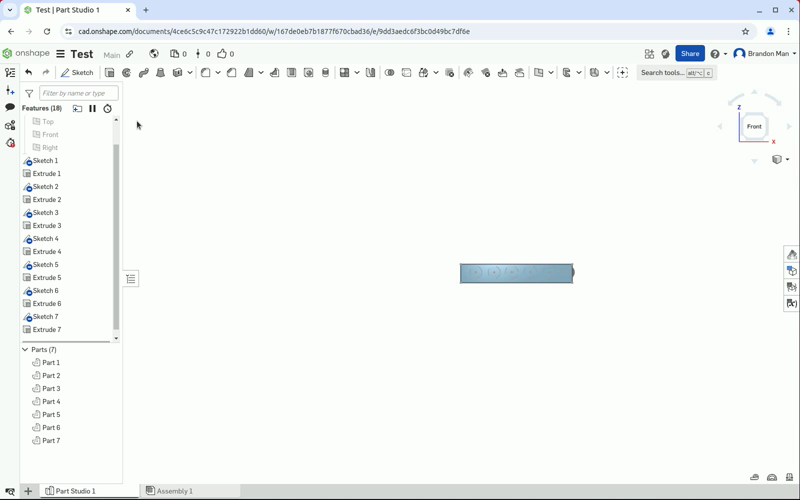
key(left, 2)
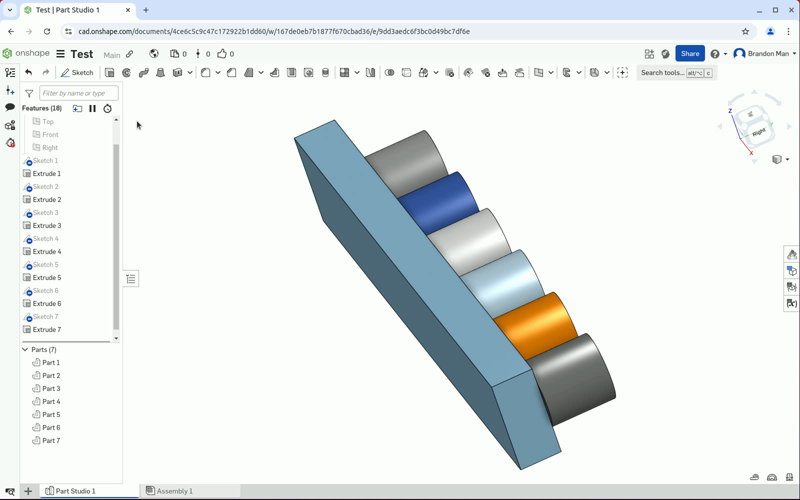
key(down, 2)
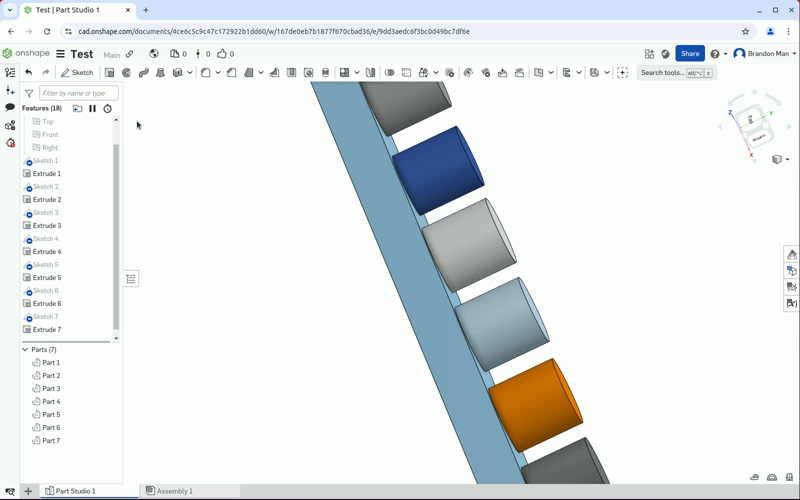
key(up, 2)
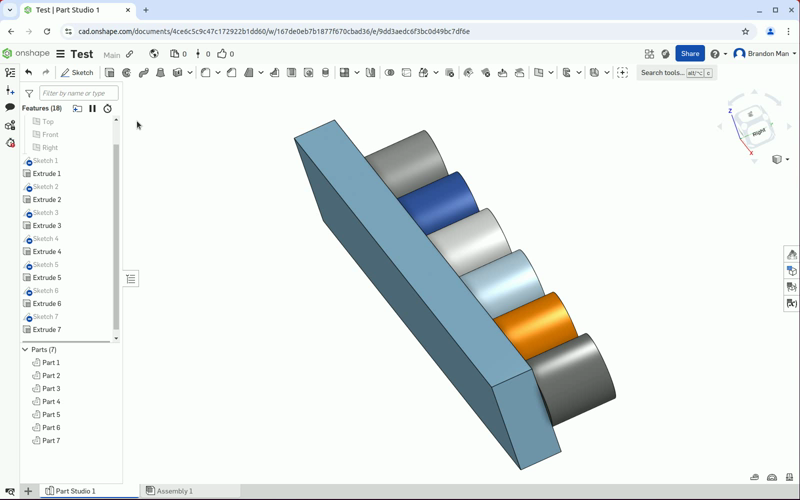
key(right, 2)
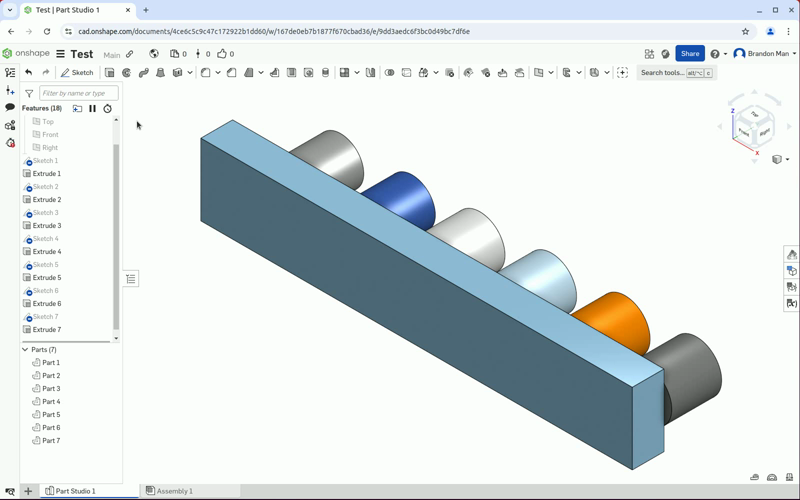
mouse_move(69, 163)
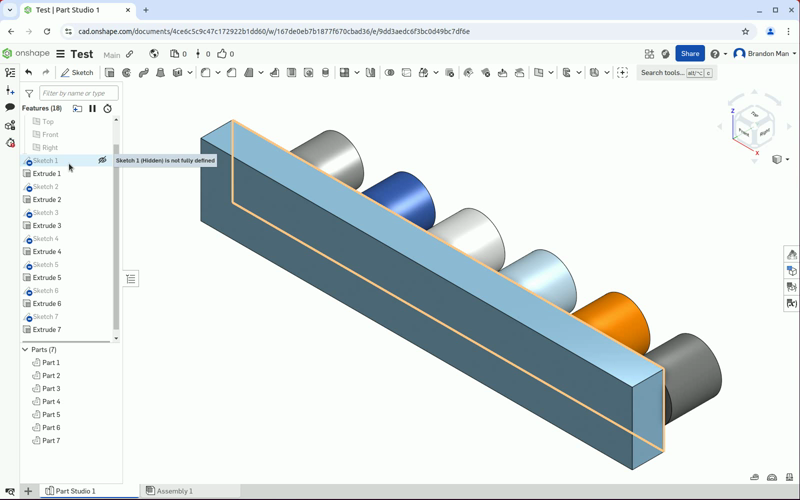
click(69, 163)